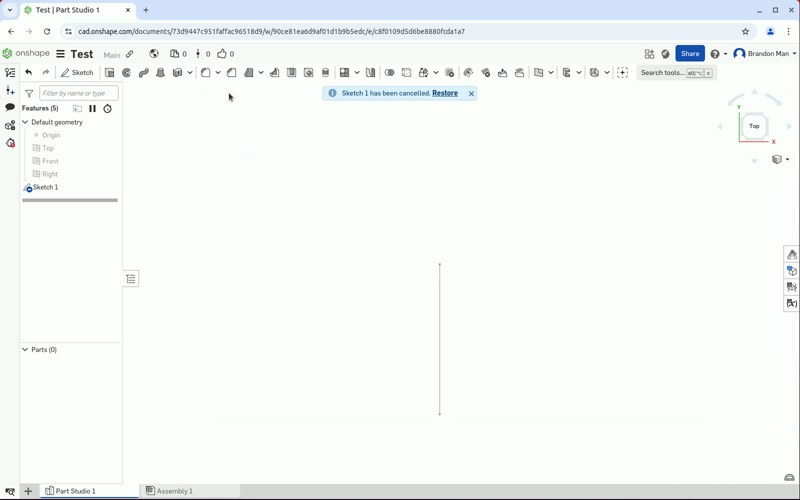
key(shift+h)
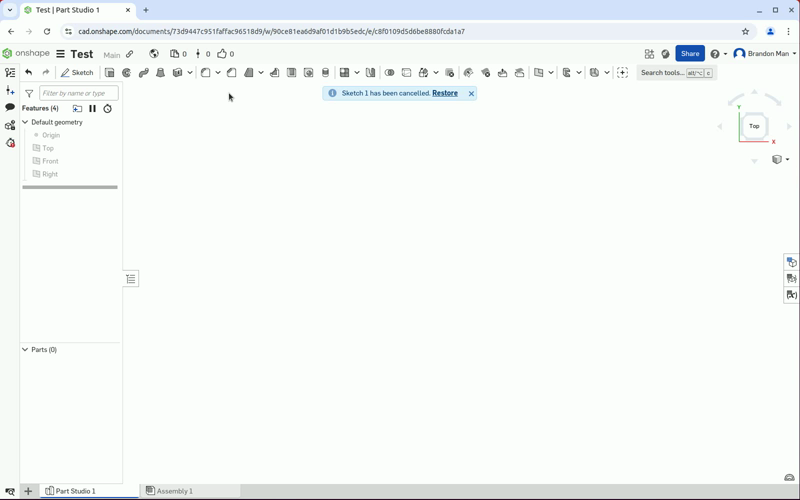
mouse_move(73, 352)
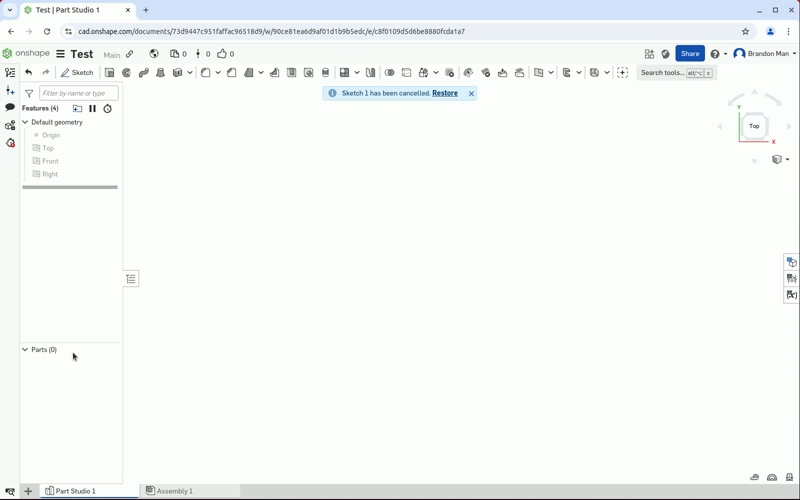
key(y)
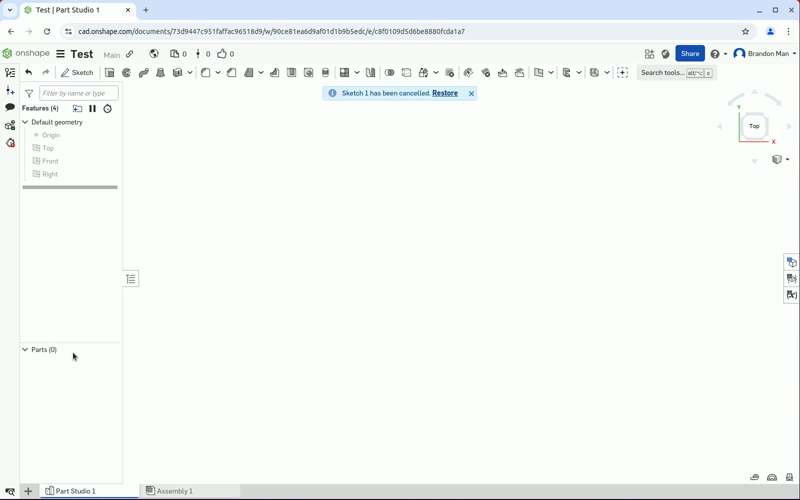
key(shift+p)
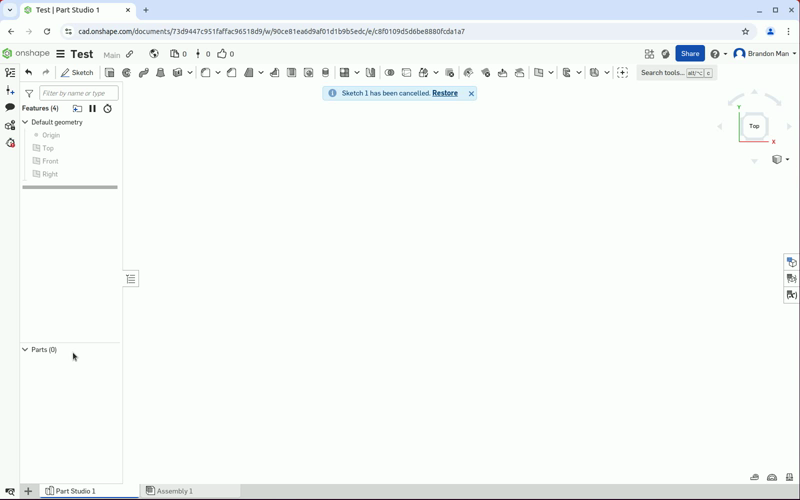
key(space)
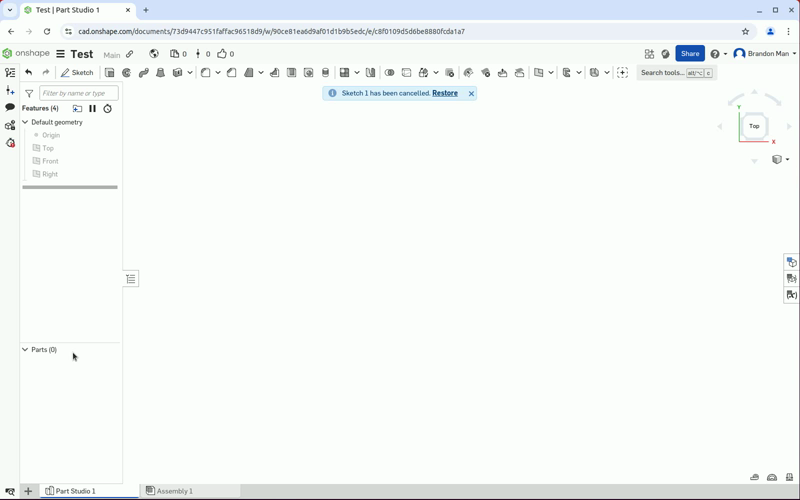
key_down(shift)
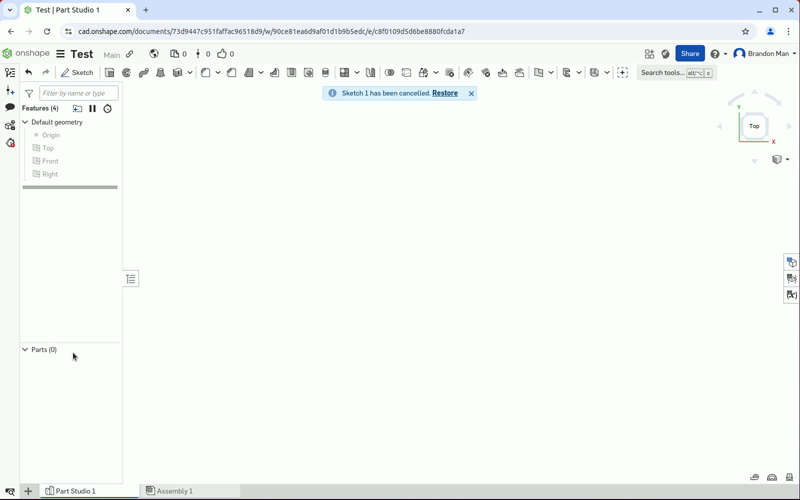
key(up)
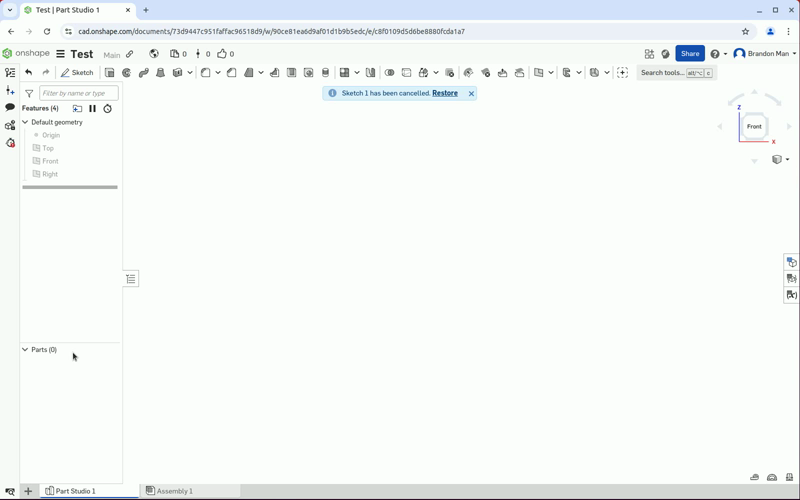
key_up(shift)
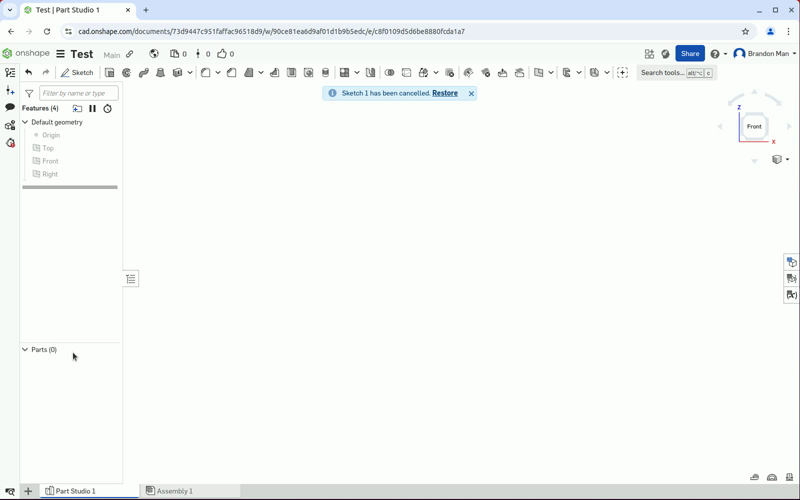
mouse_move(73, 352)
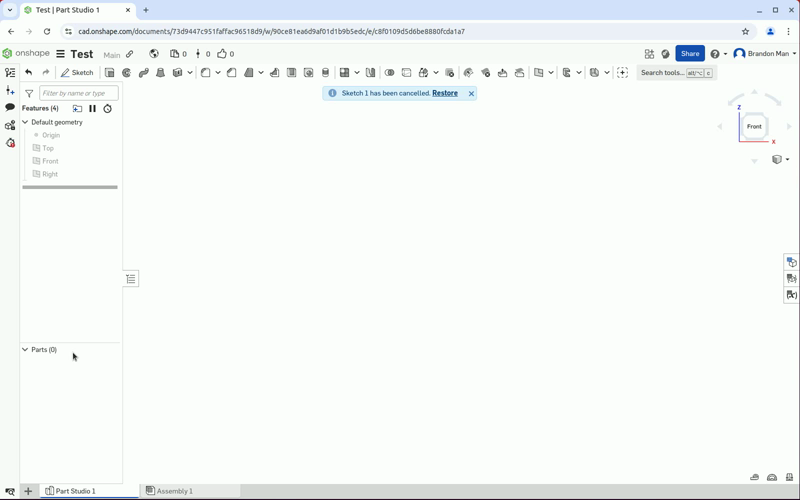
key(shift+y)
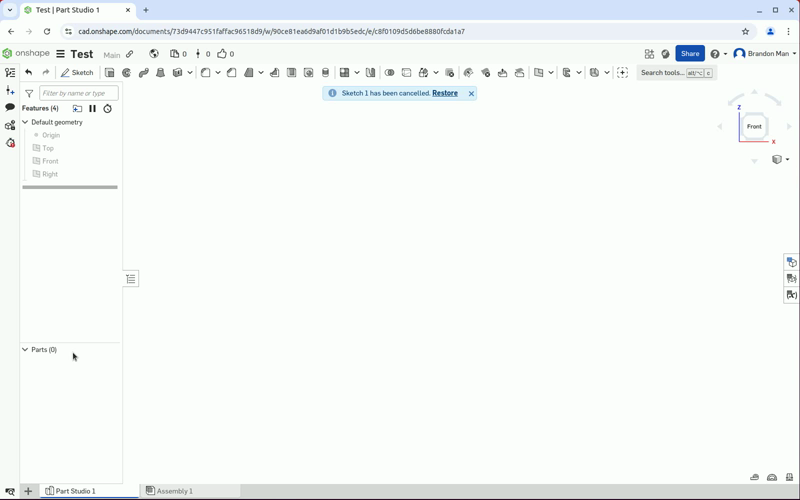
key(shift+s)
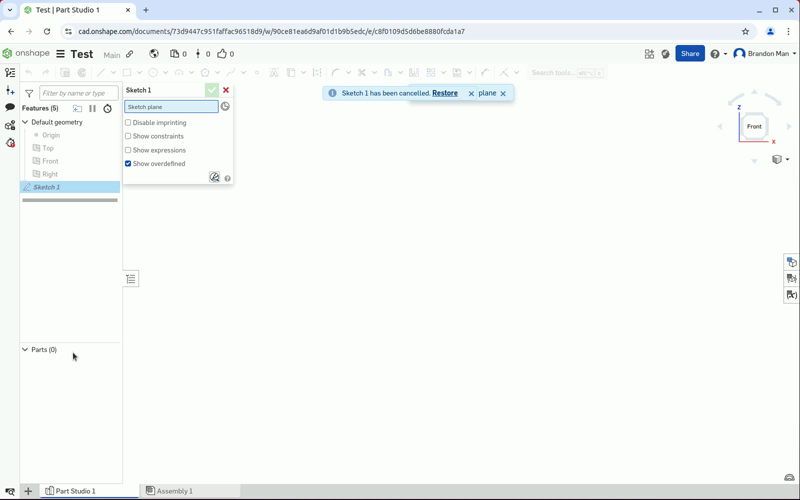
mouse_move(73, 163)
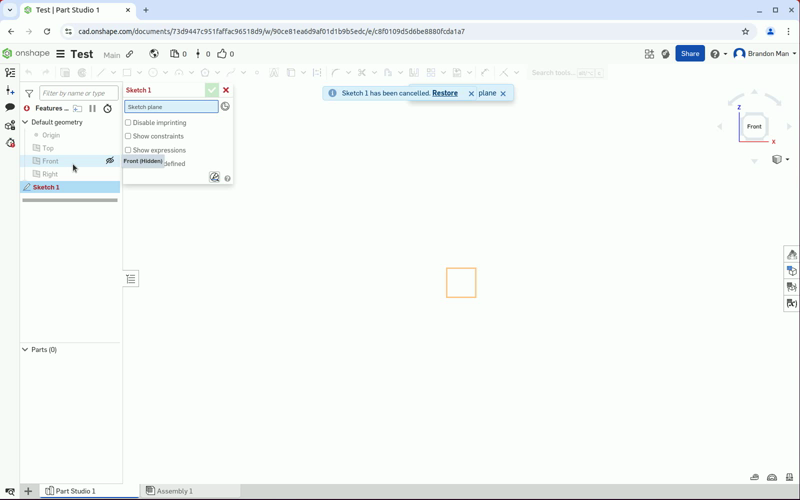
click(73, 163)
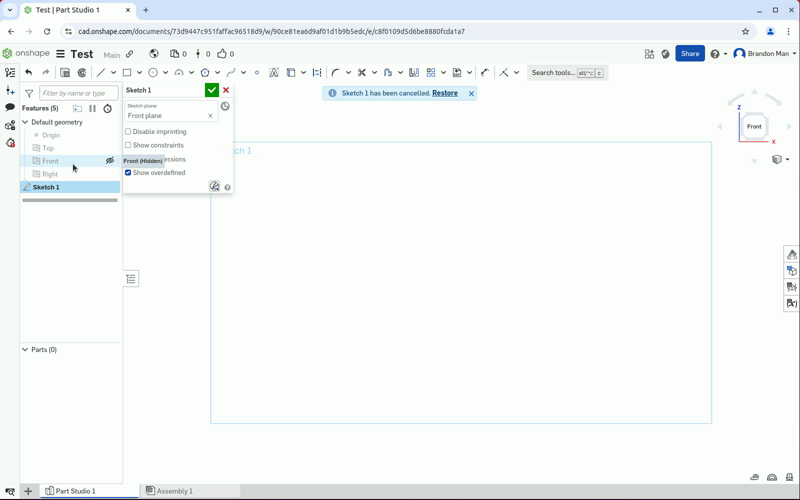
mouse_move(73, 352)
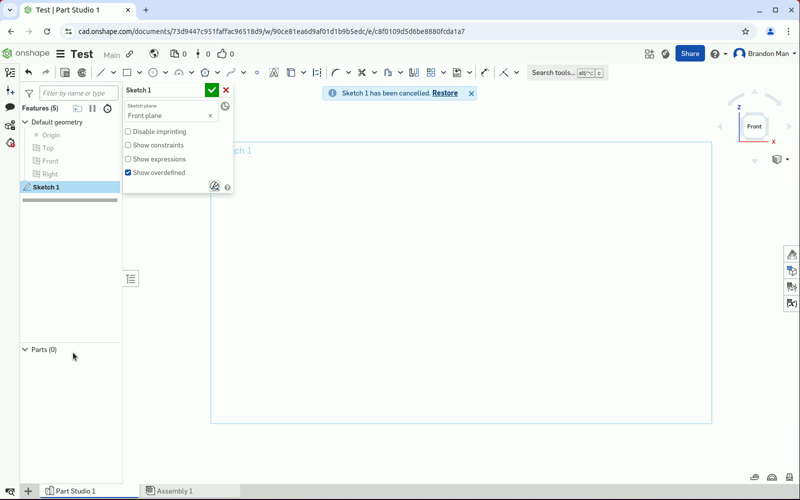
key(y)
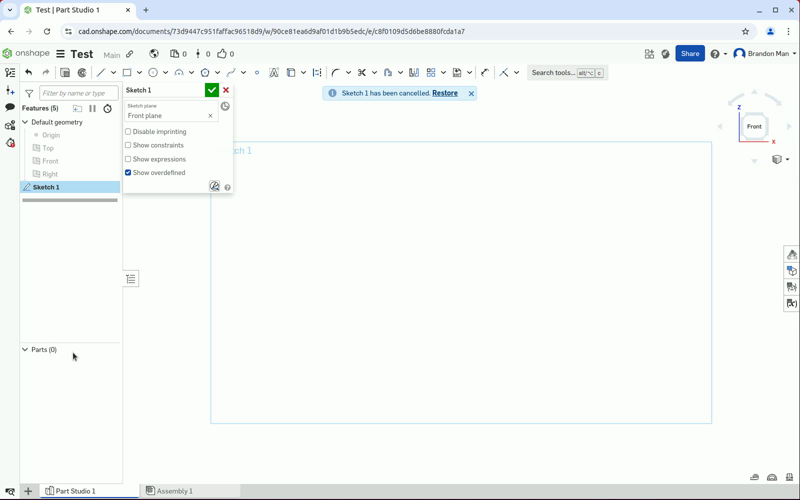
key(c)
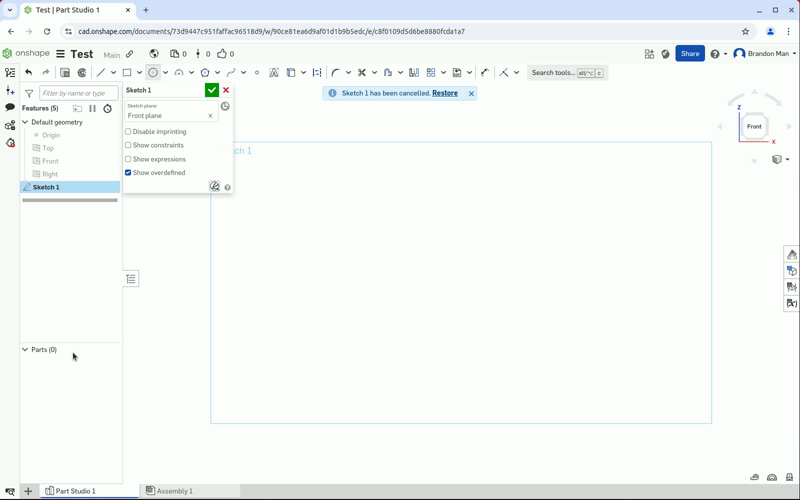
key_down(shift)
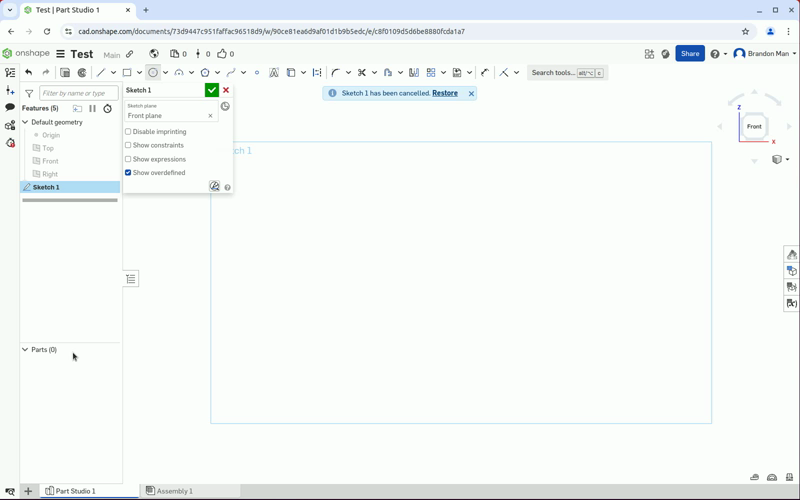
mouse_move(461, 282)
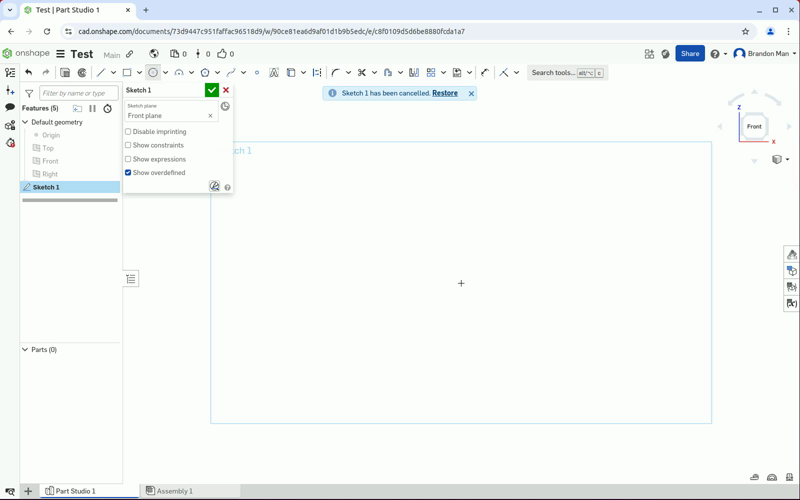
click(461, 282)
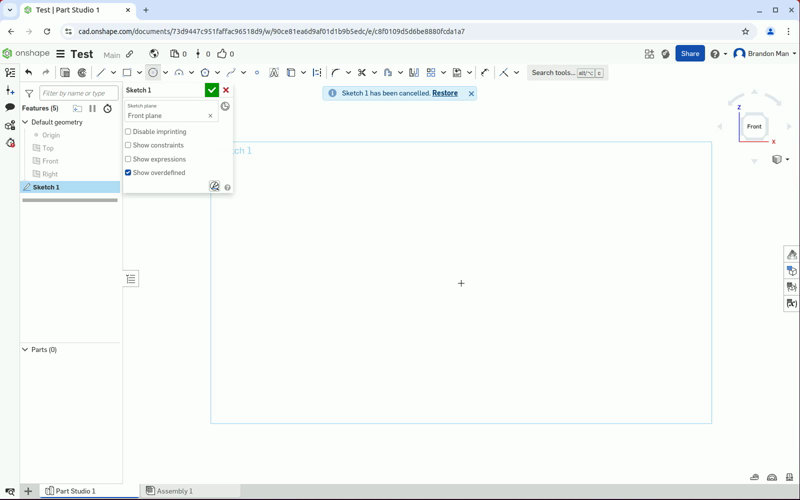
key_up(shift)
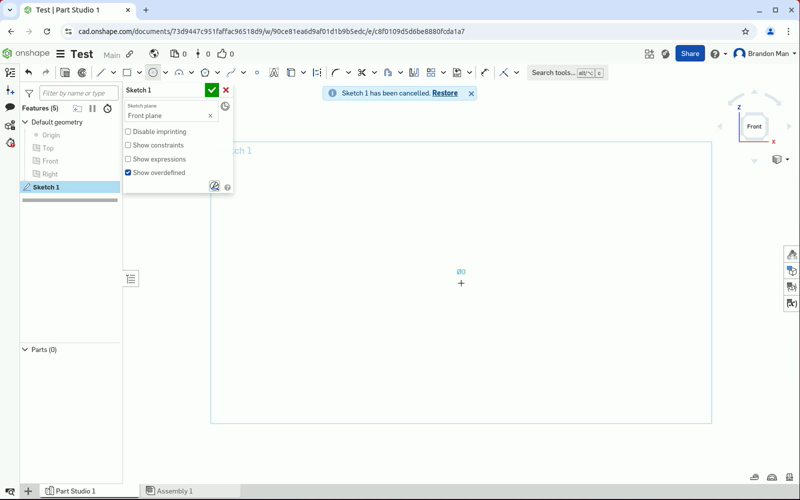
mouse_move(487, 282)
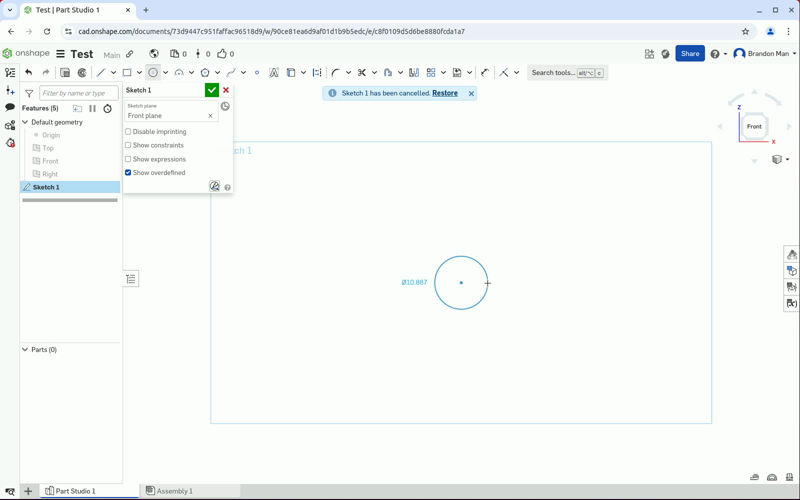
click(487, 282)
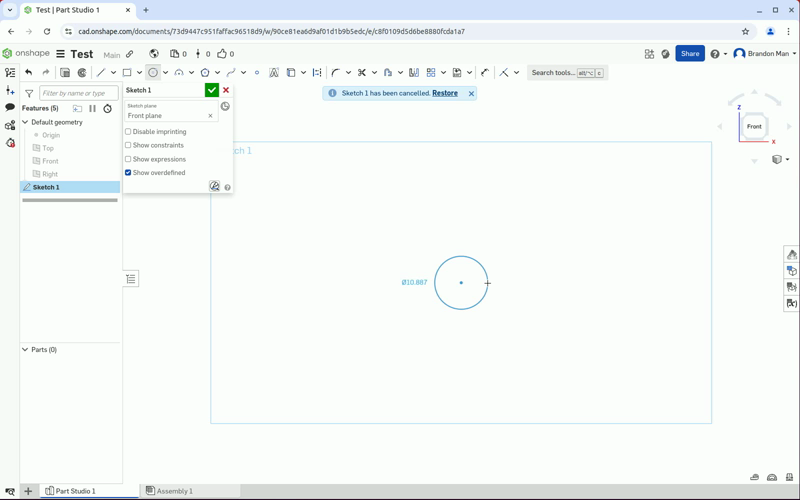
key(esc)
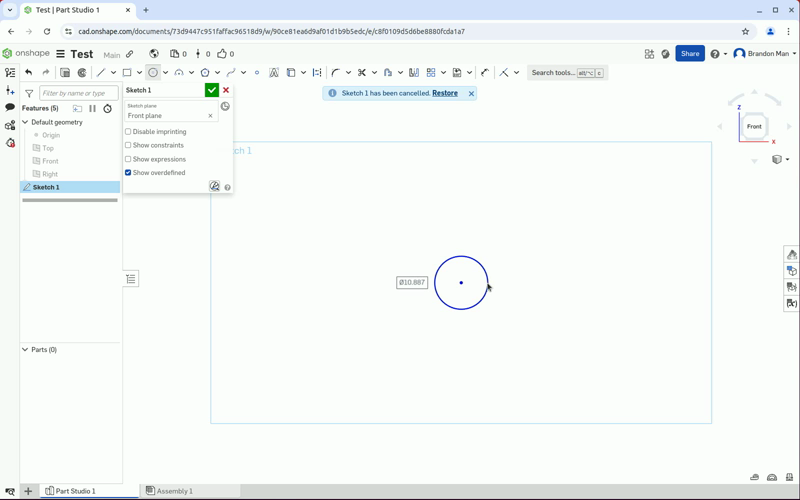
key(c)
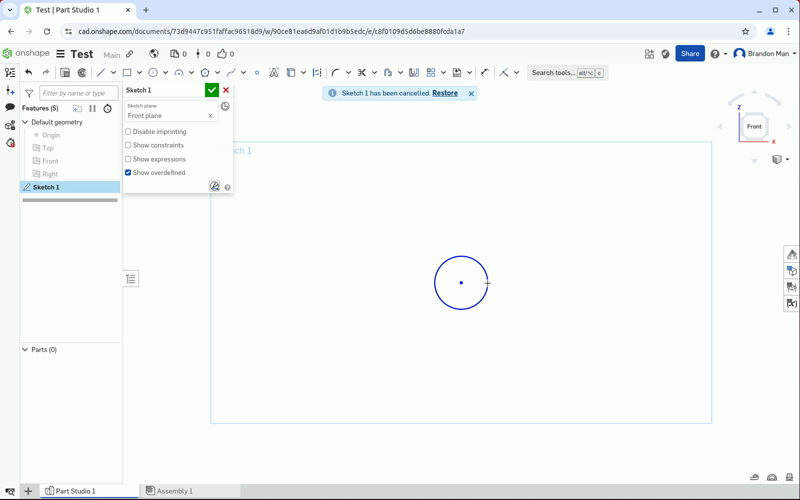
key_down(shift)
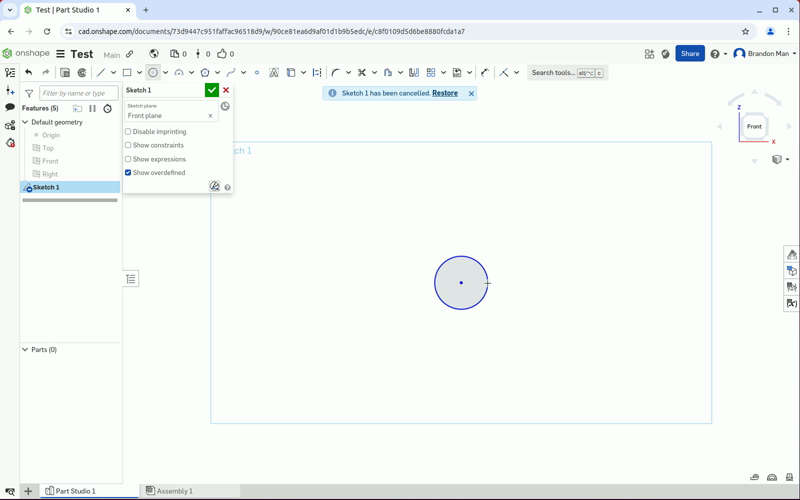
mouse_move(461, 282)
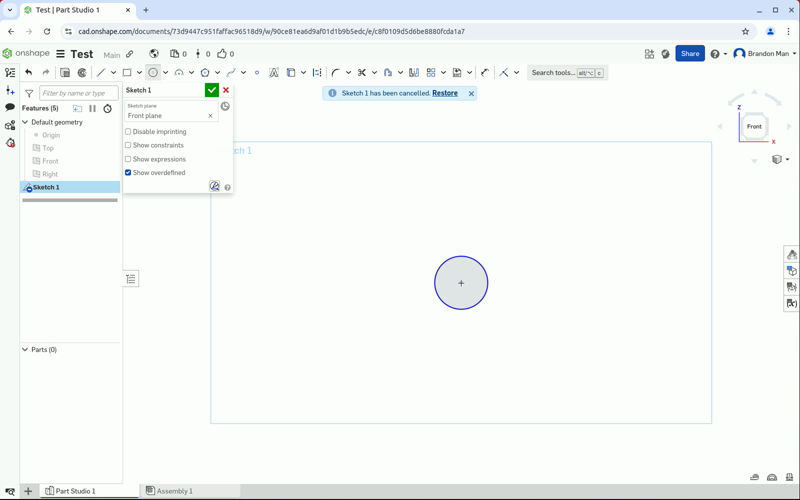
click(461, 282)
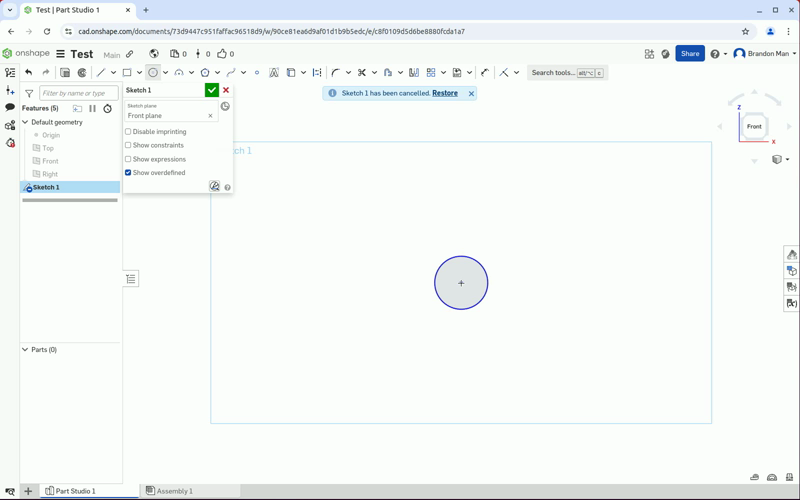
key_up(shift)
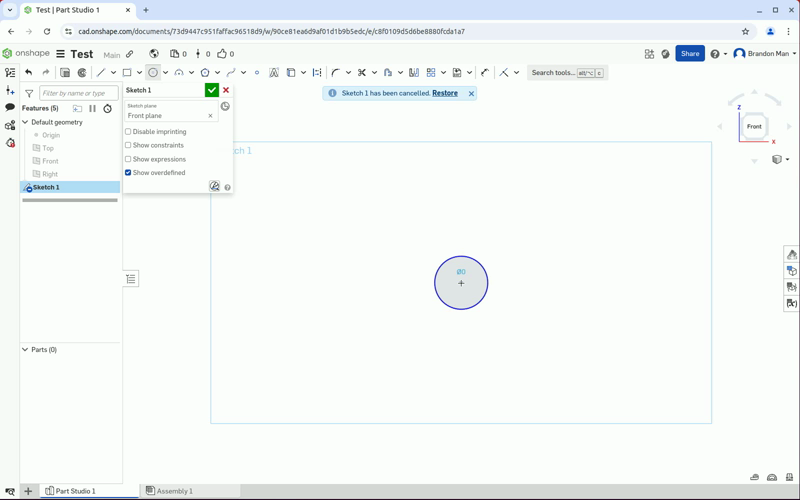
mouse_move(475, 282)
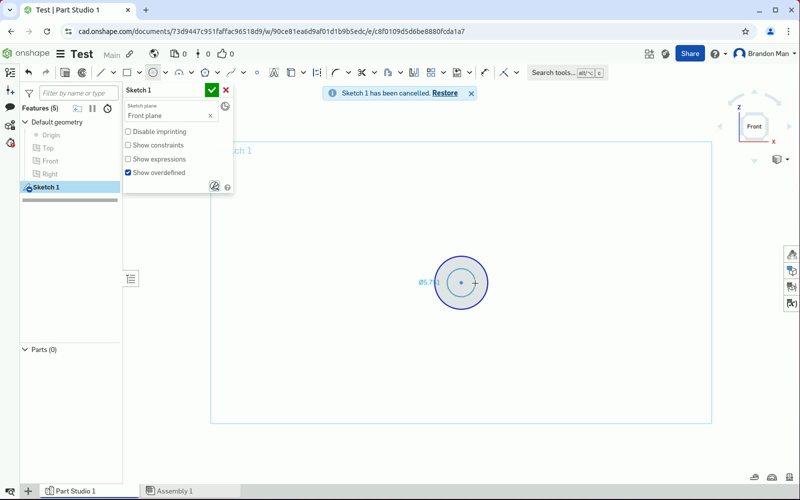
click(475, 282)
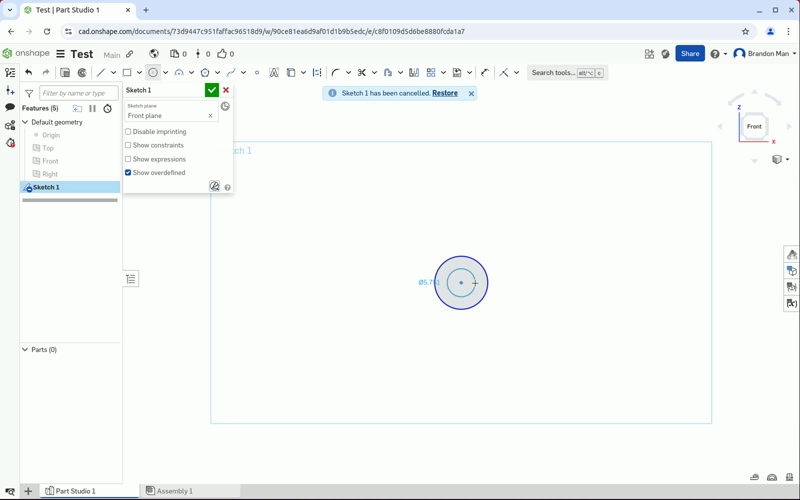
key(esc)
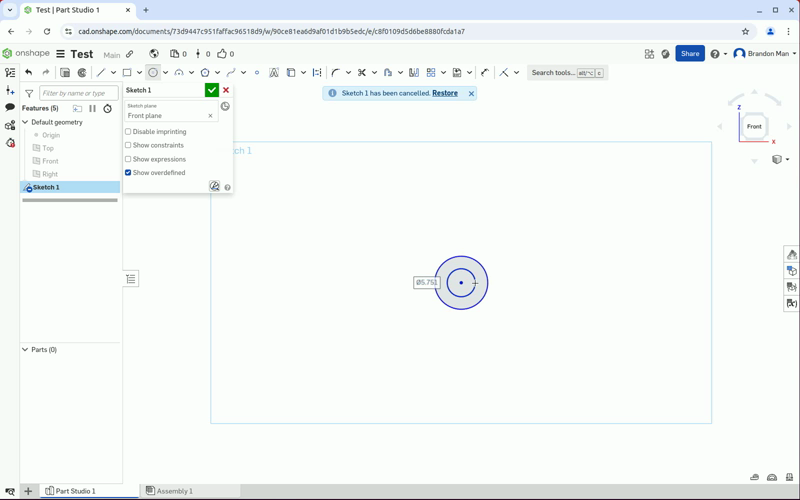
mouse_move(477, 283)
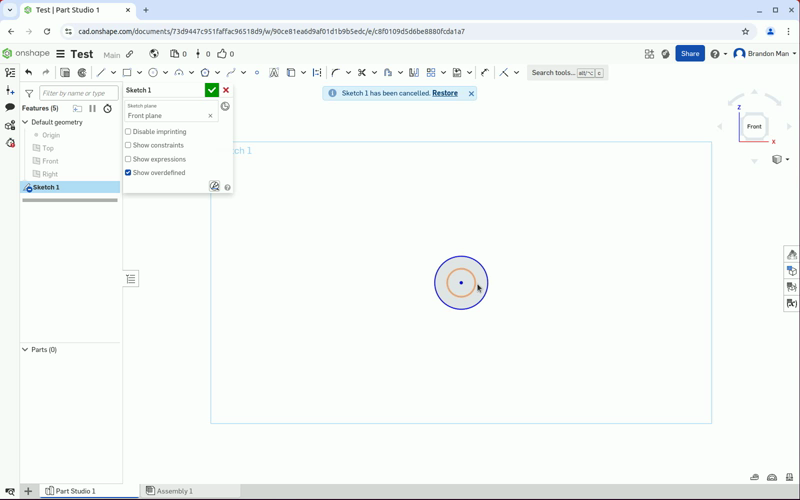
scroll(6)
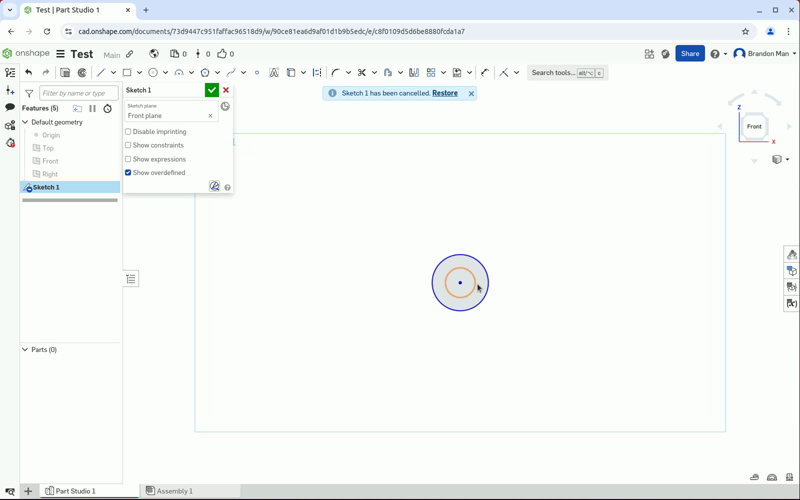
scroll(6)
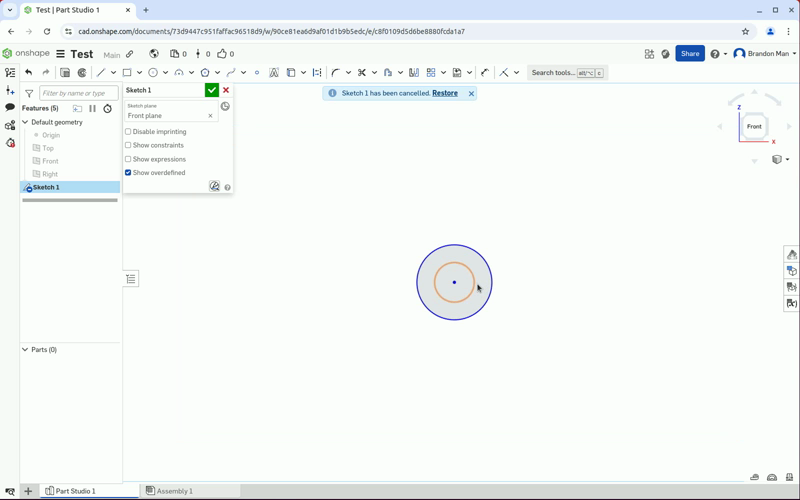
scroll(6)
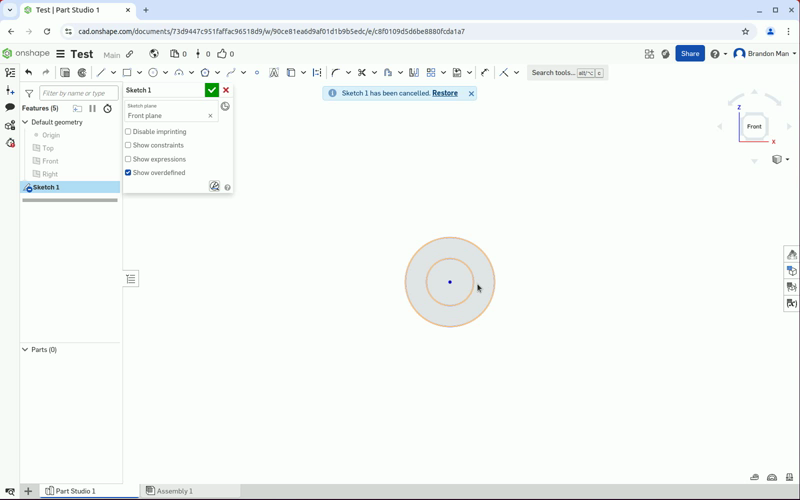
scroll(6)
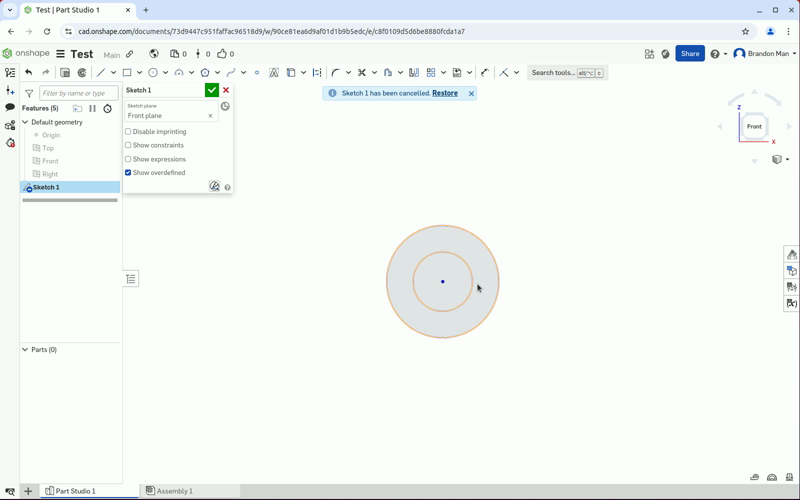
scroll(6)
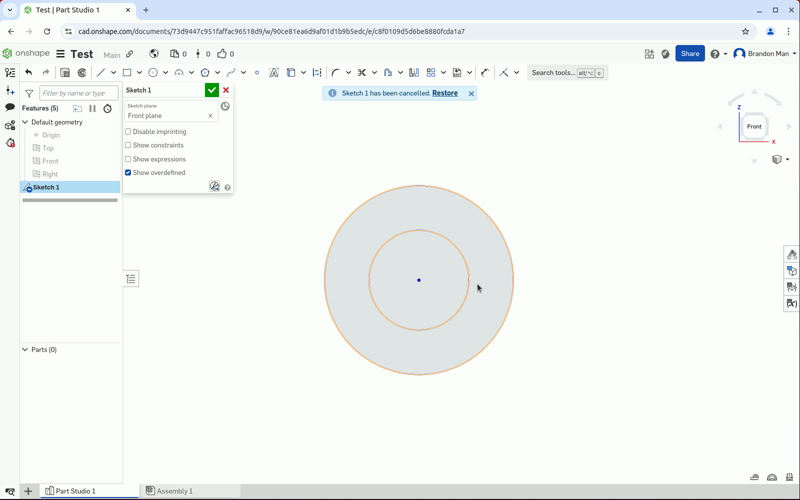
scroll(6)
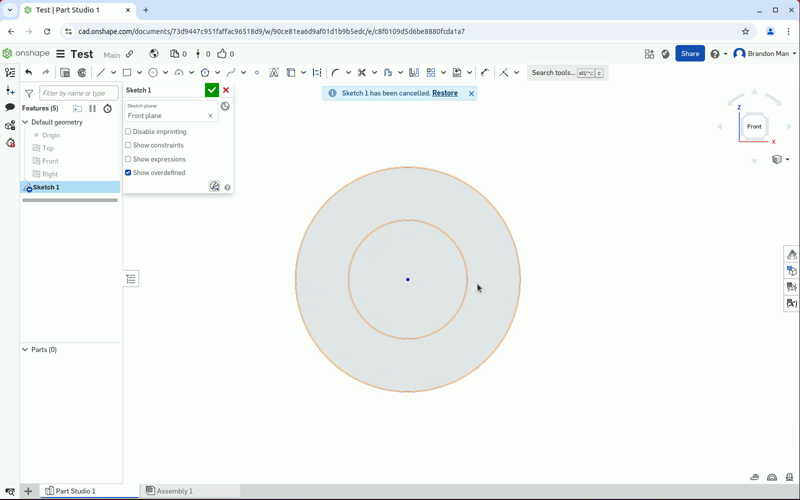
scroll(6)
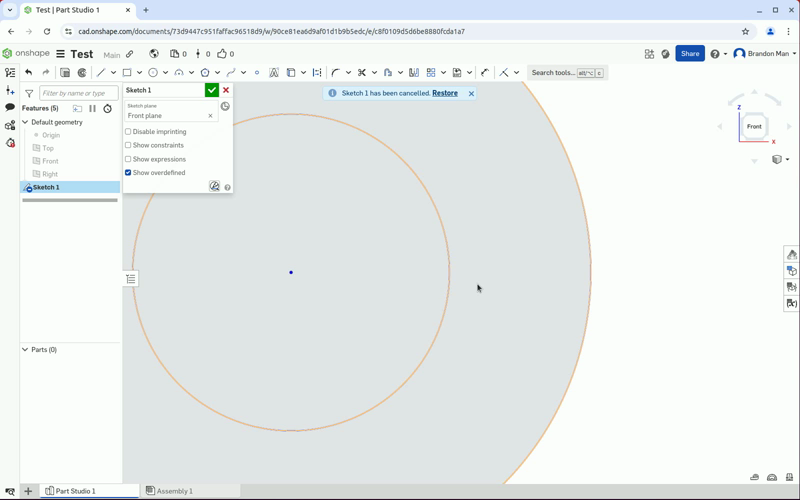
click(477, 283)
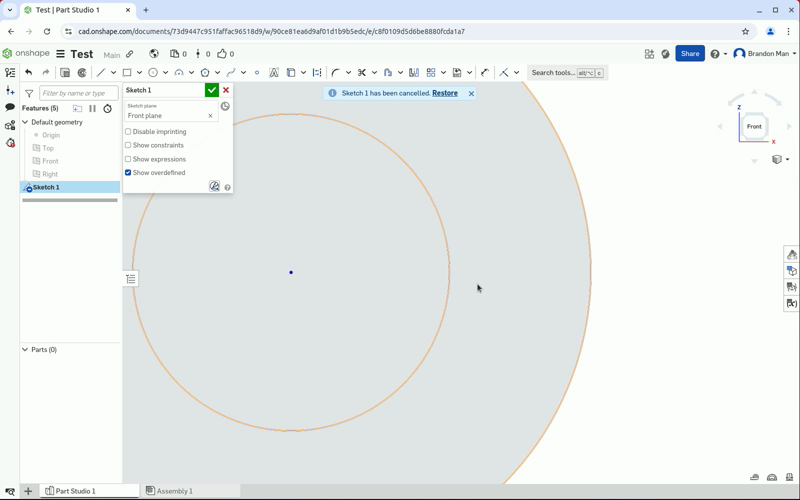
scroll(-6)
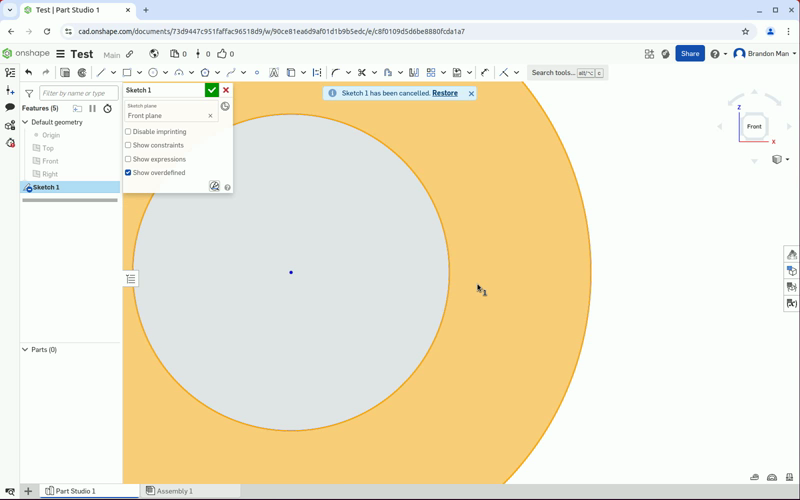
scroll(-6)
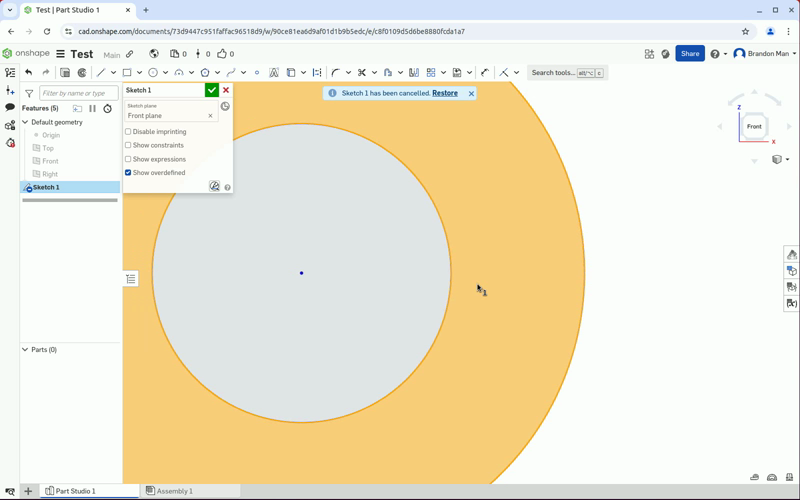
scroll(-6)
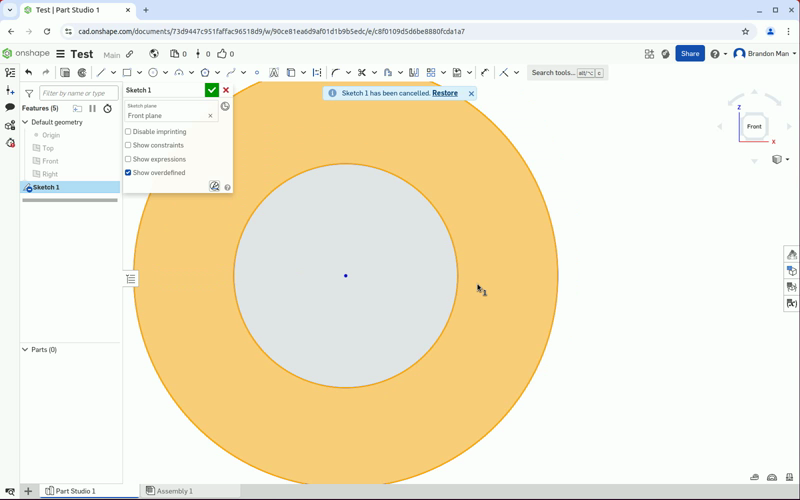
scroll(-6)
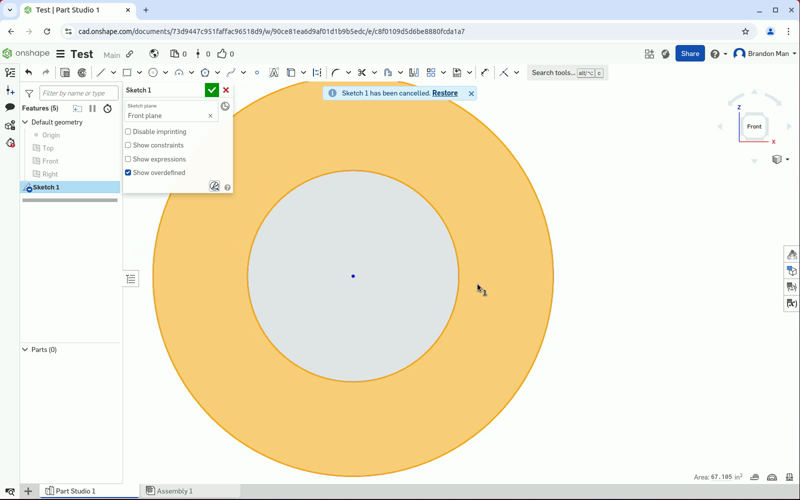
scroll(-6)
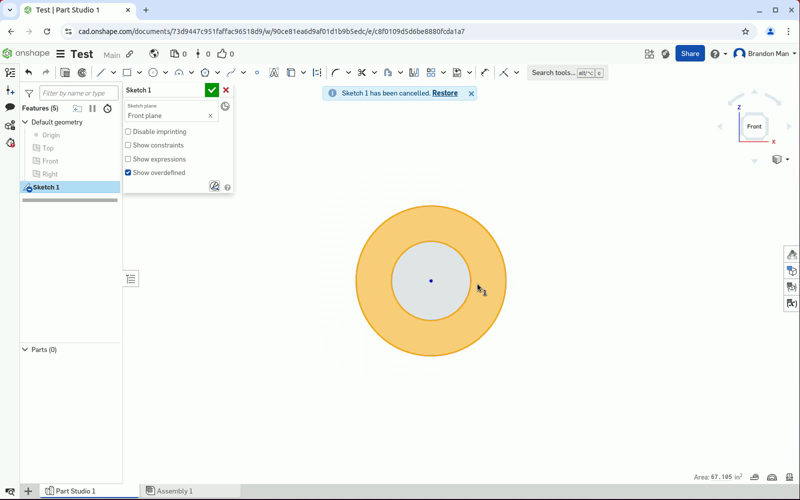
scroll(-6)
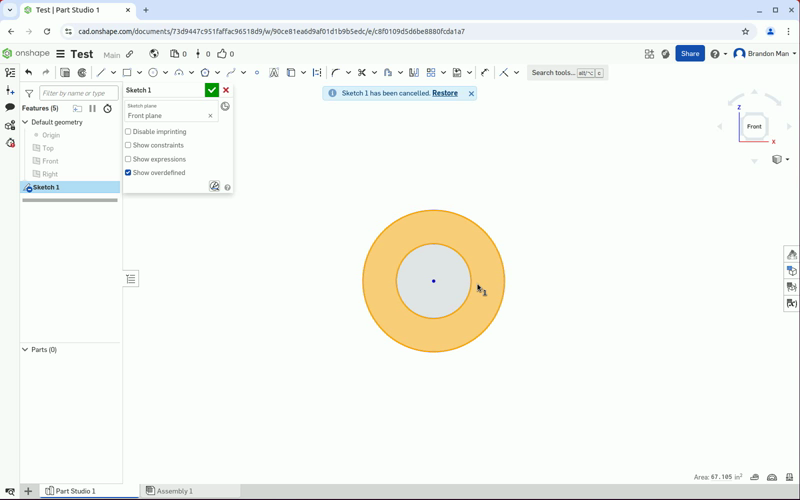
scroll(-6)
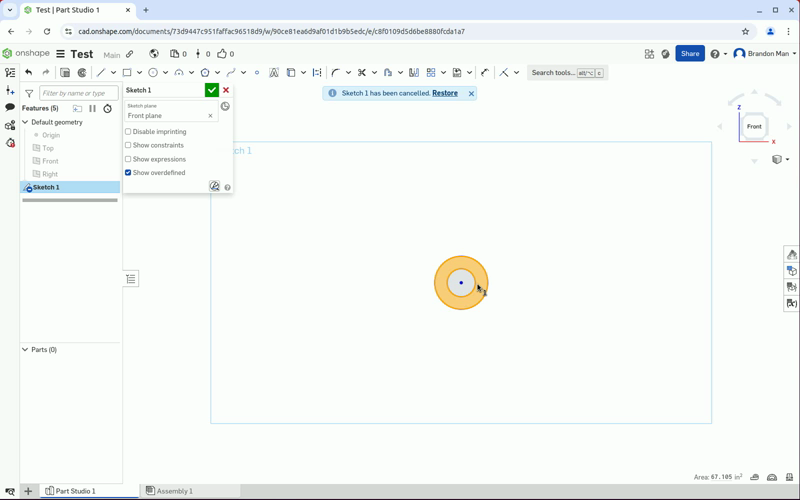
mouse_move(73, 352)
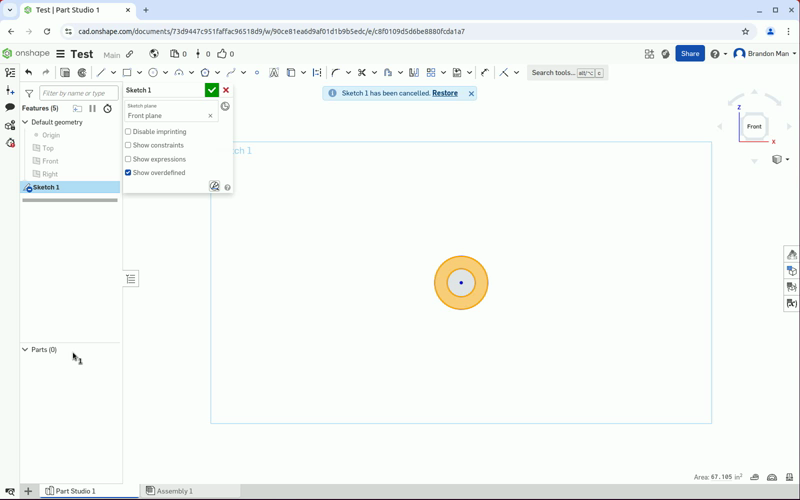
key(shift+y)
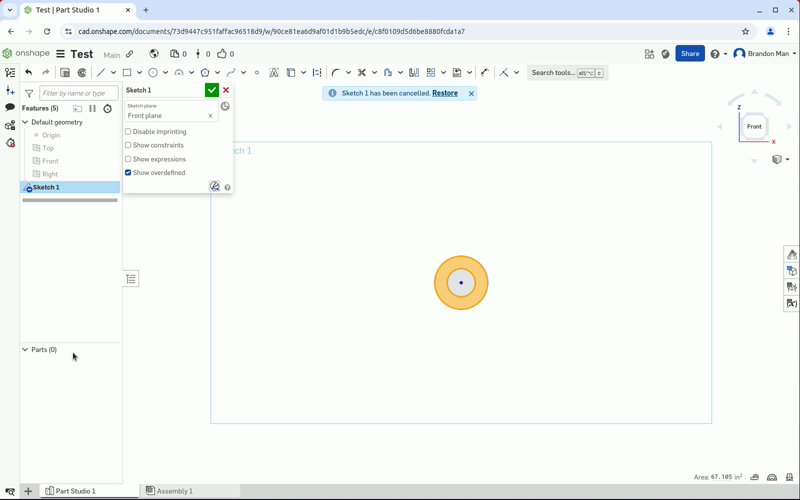
key(shift+e)
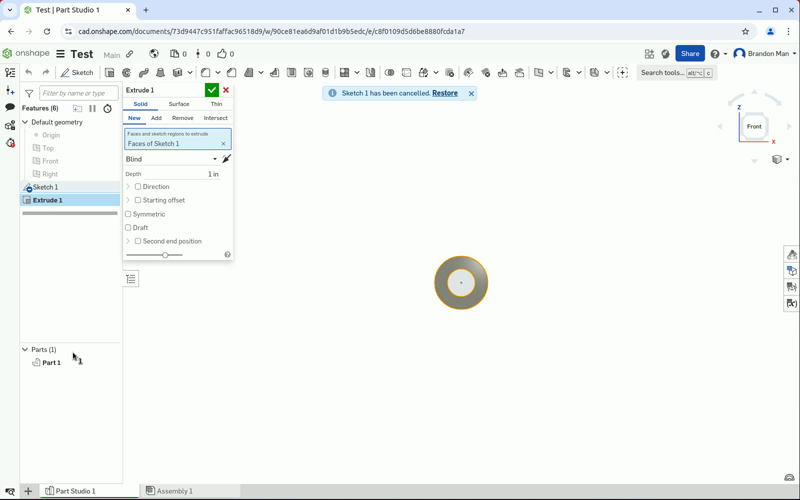
mouse_move(143, 106)
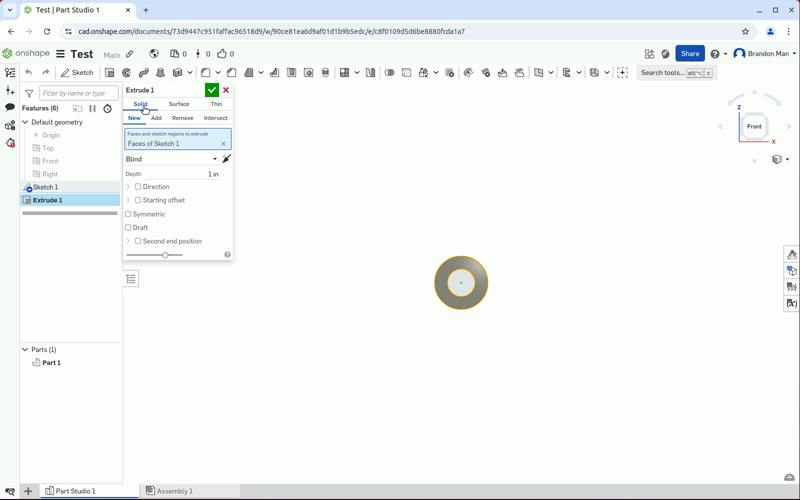
click(143, 106)
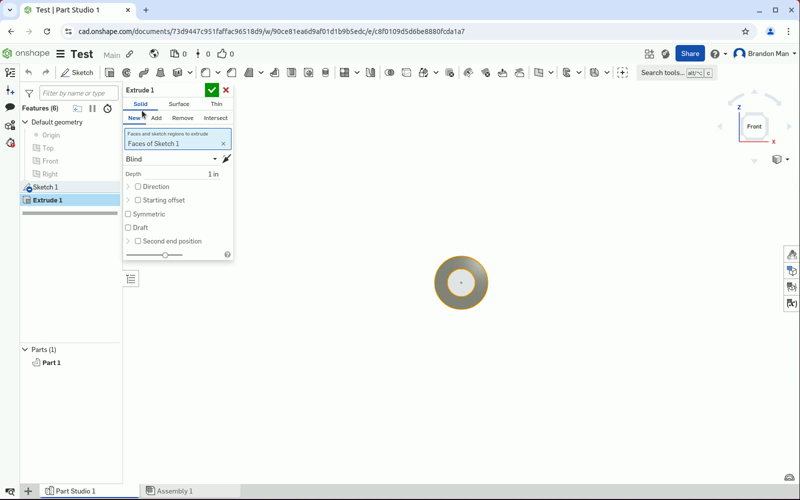
mouse_move(137, 120)
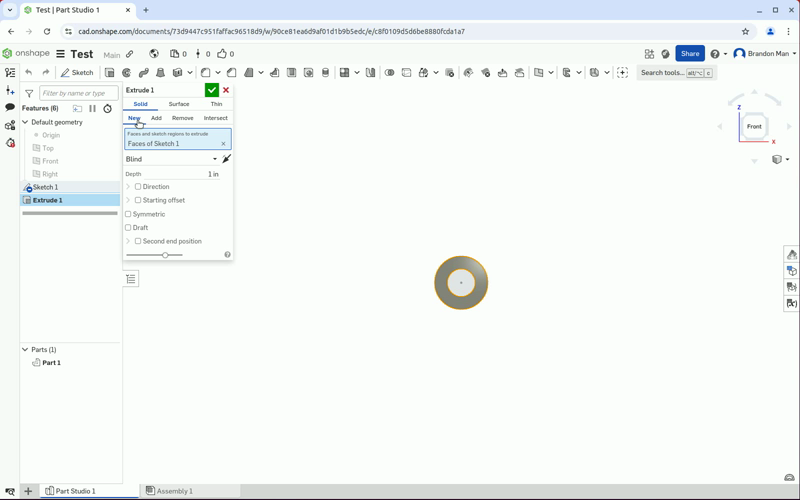
click(137, 120)
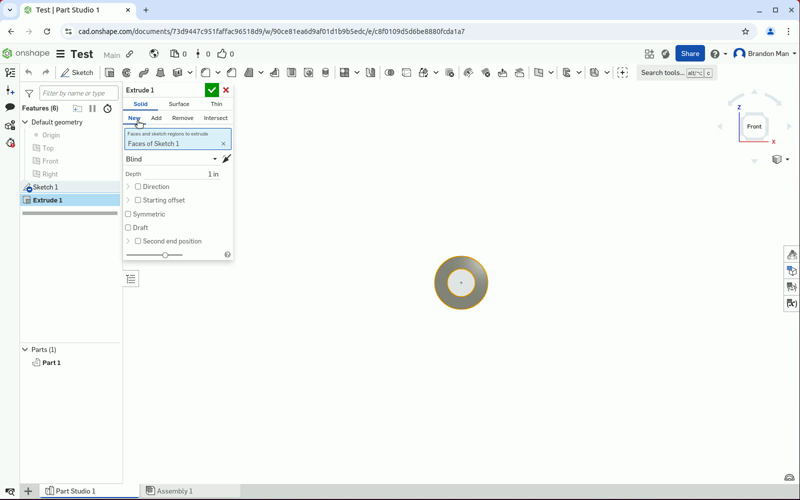
key(tab, 4)
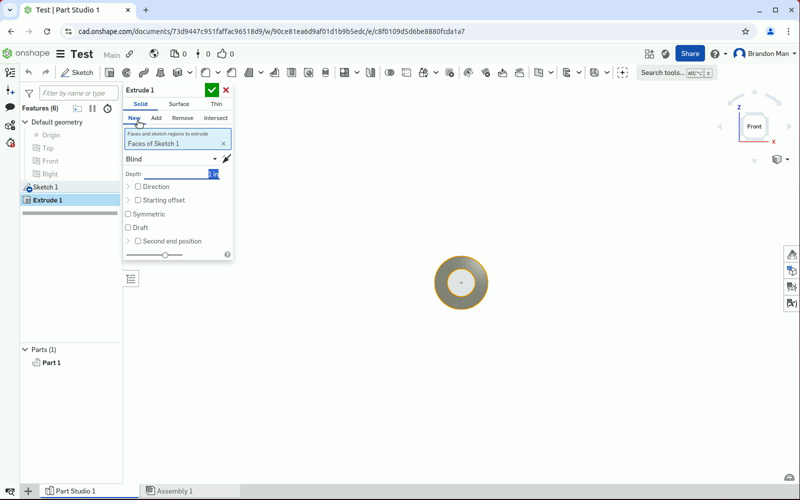
text(8.184)
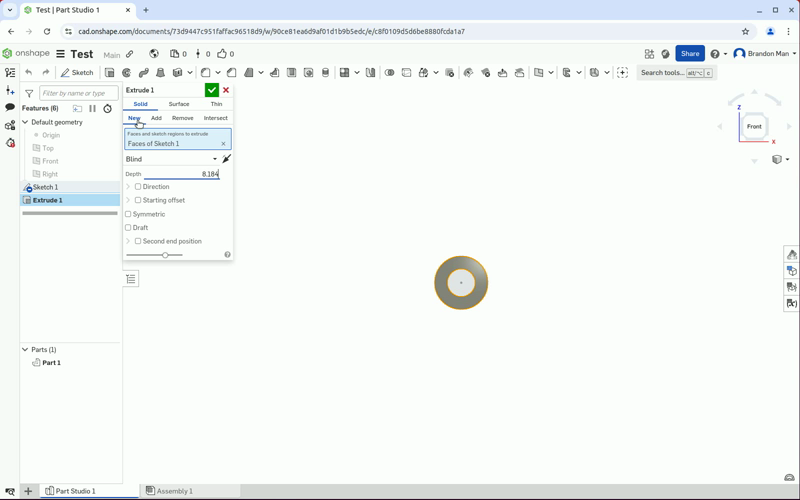
key(tab, 3)
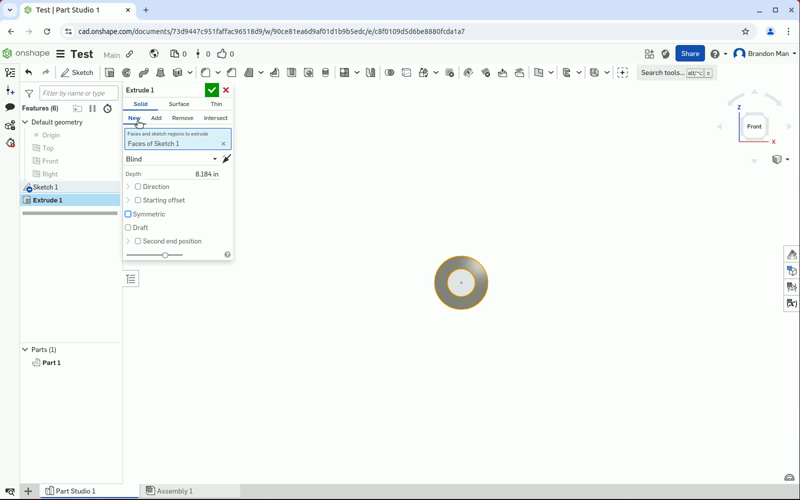
key(space)
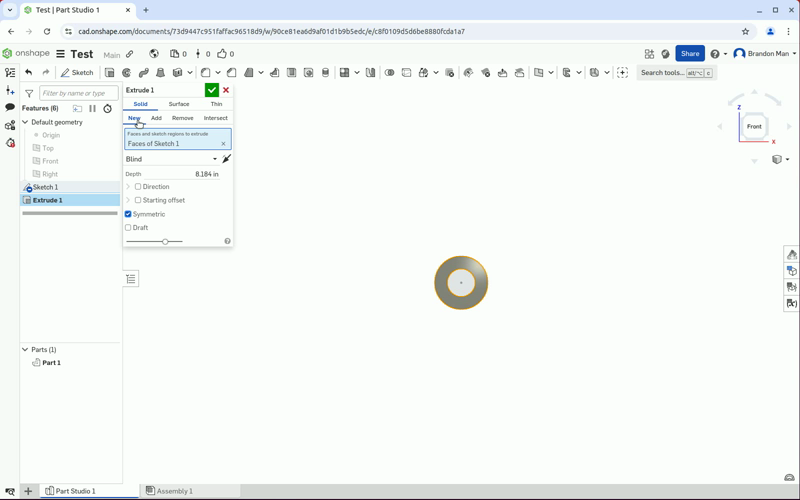
key(enter)
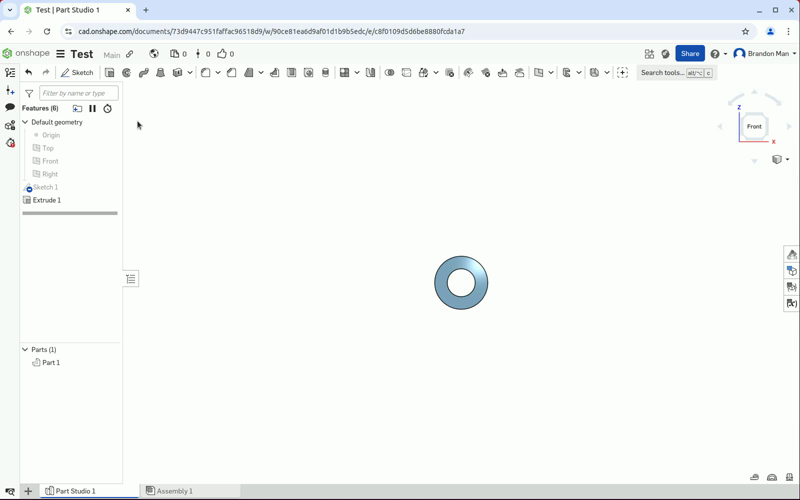
key(shift+h)
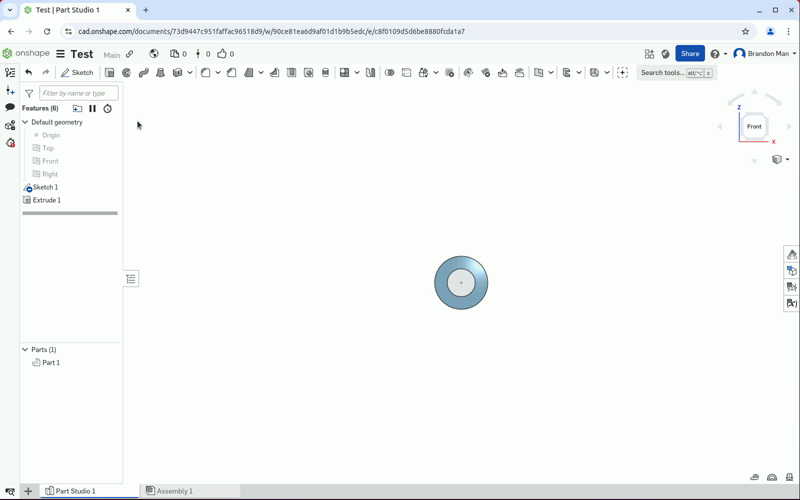
key(shift+h)
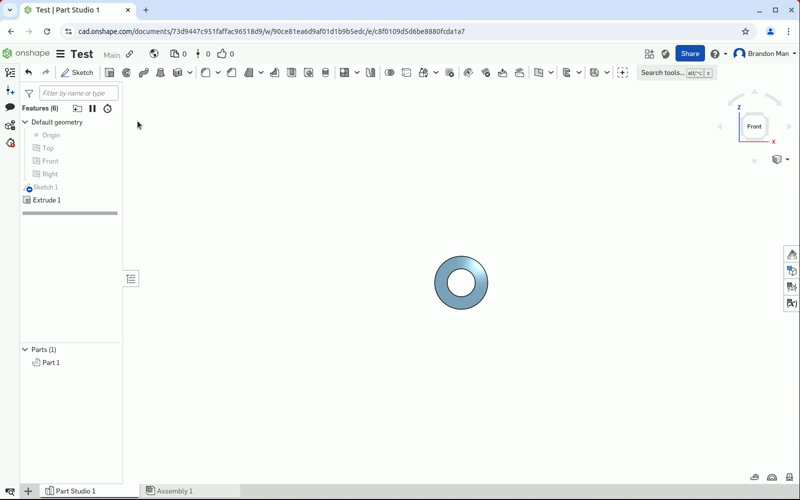
mouse_move(73, 189)
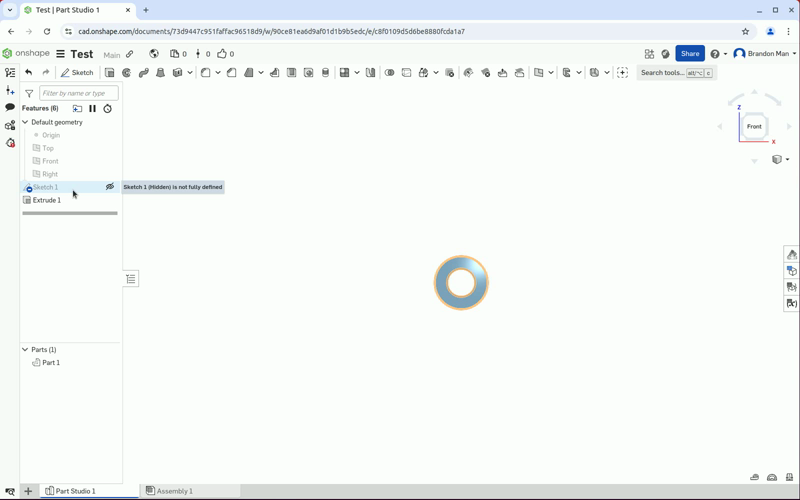
click(73, 189)
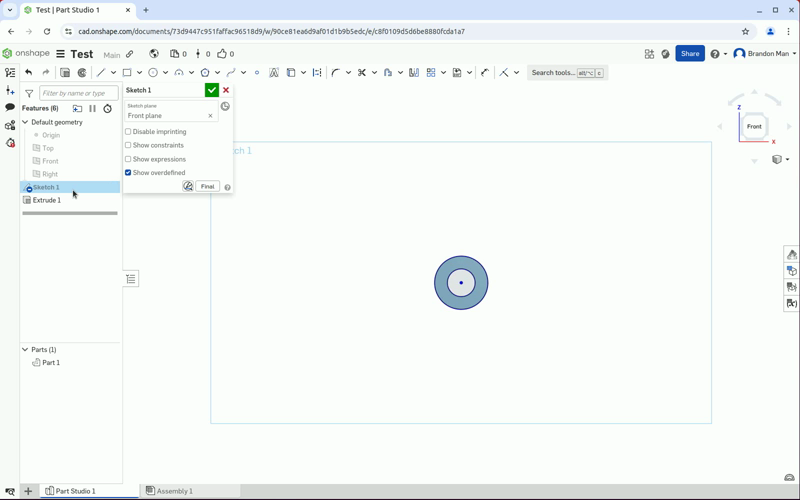
mouse_move(229, 92)
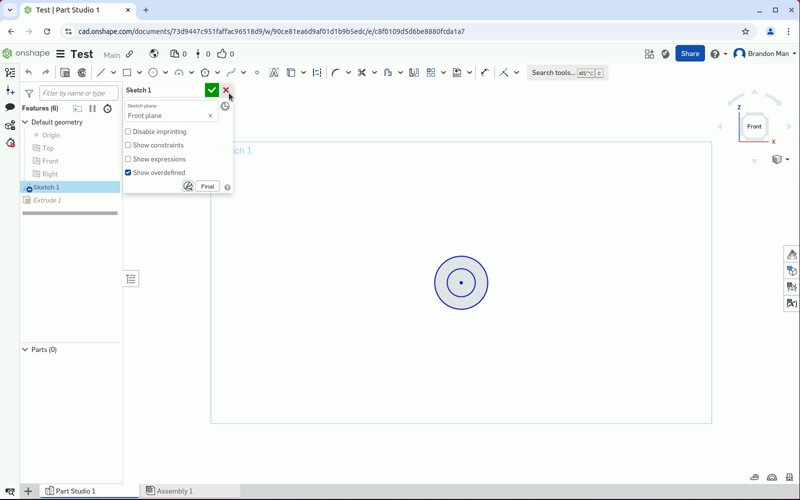
click(229, 92)
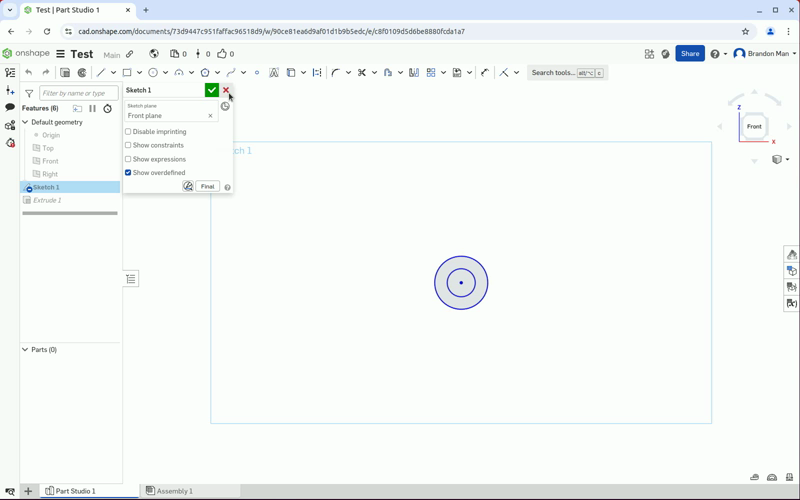
key(shift+s)
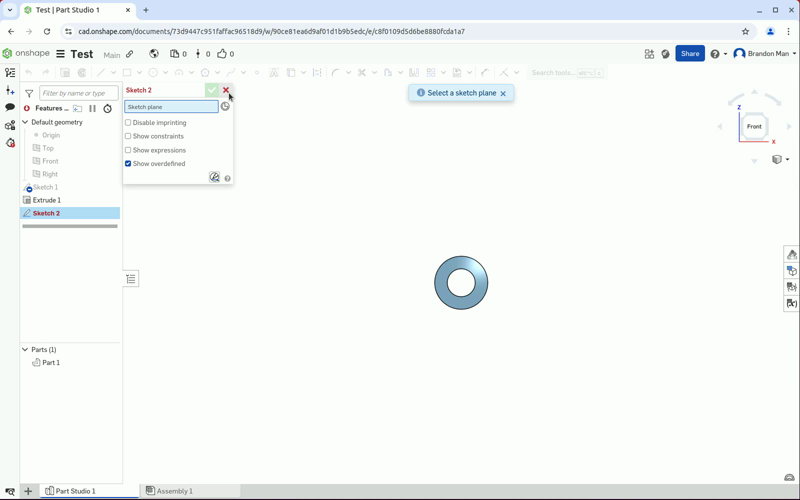
mouse_move(73, 163)
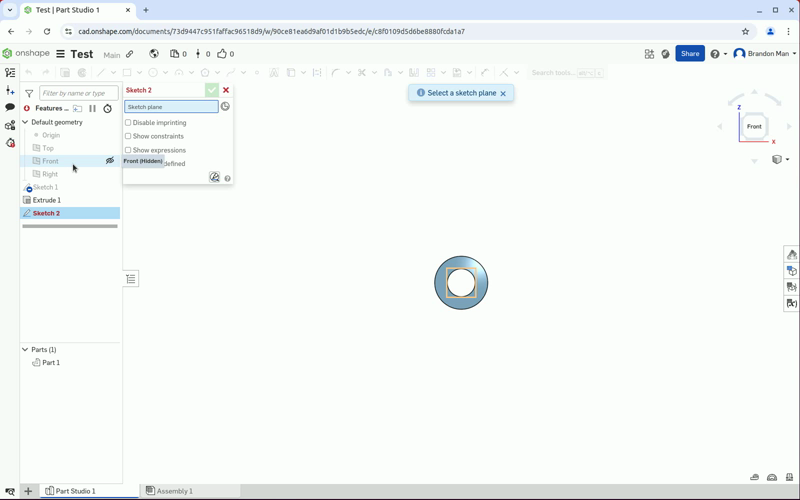
click(73, 163)
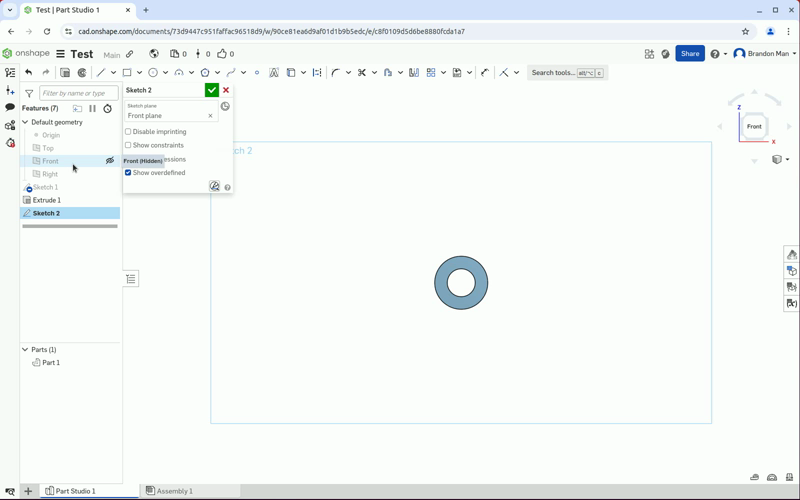
mouse_move(73, 352)
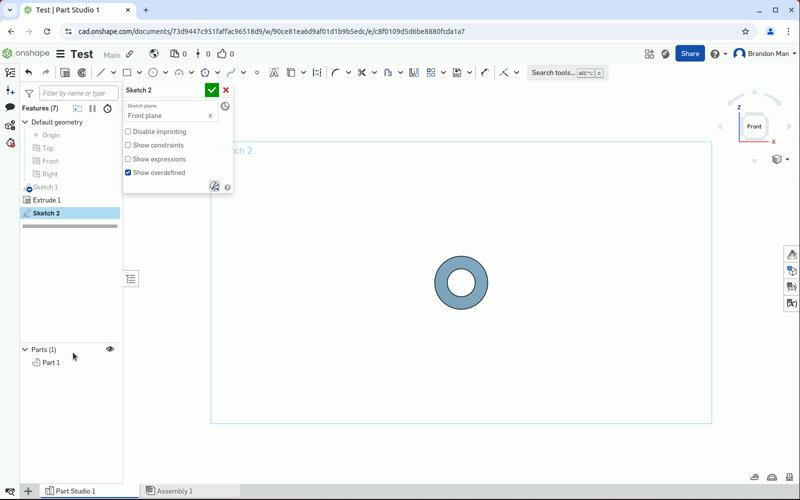
key(y)
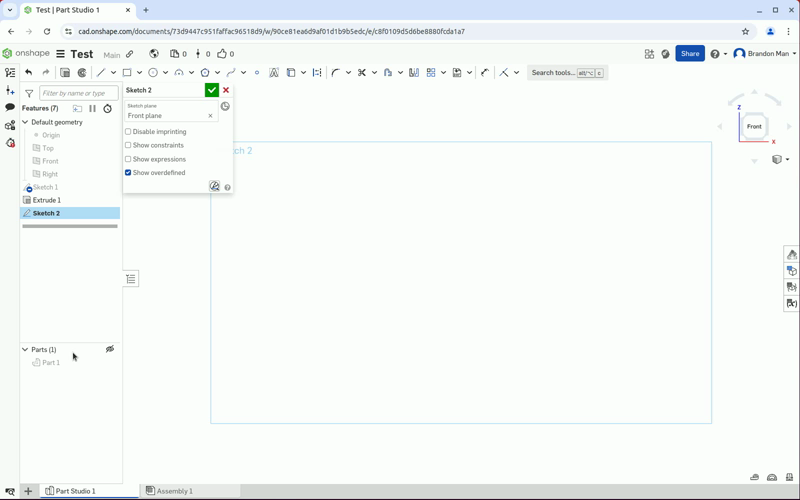
key(c)
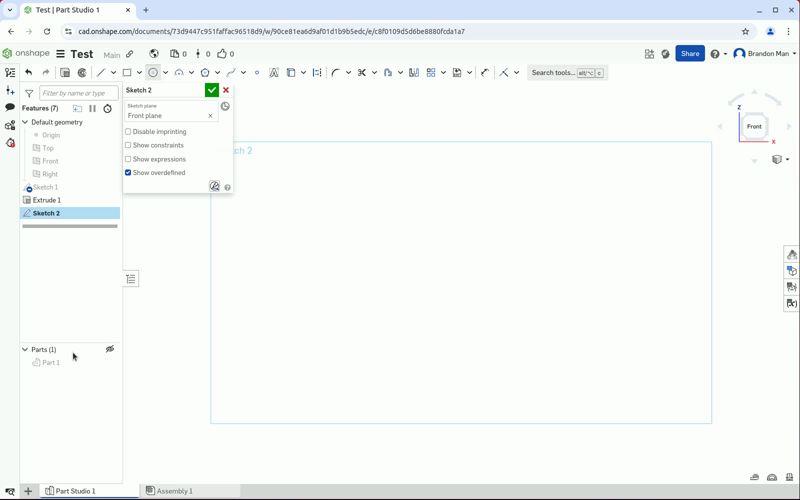
key_down(shift)
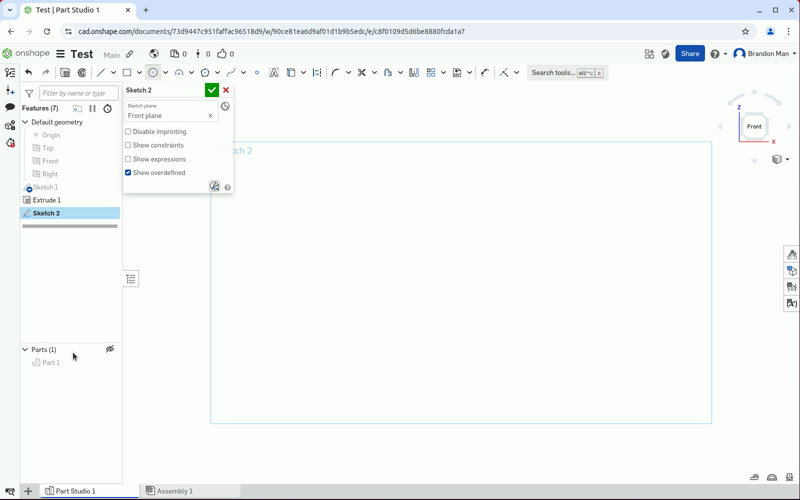
mouse_move(361, 354)
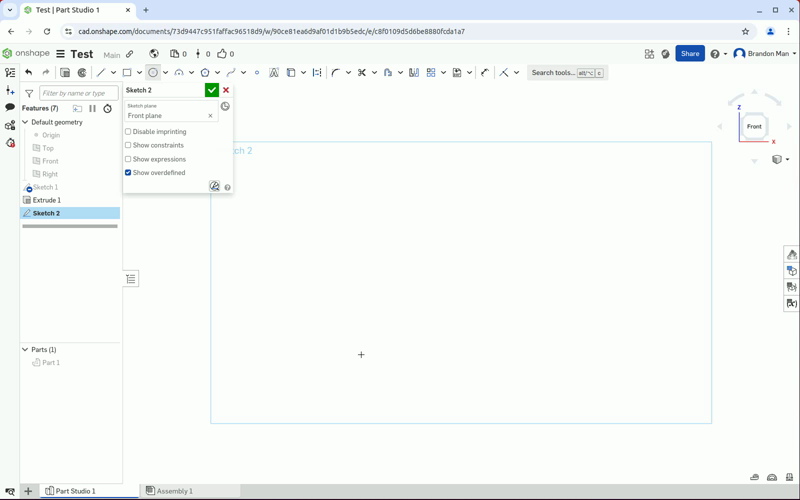
click(361, 354)
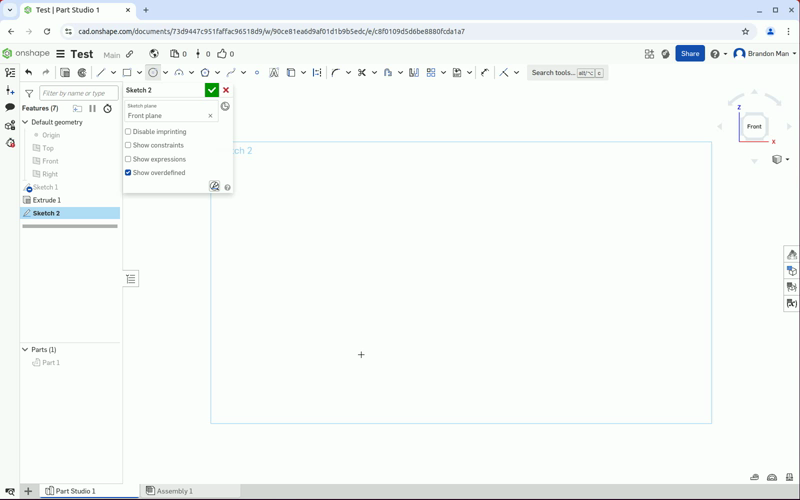
key_up(shift)
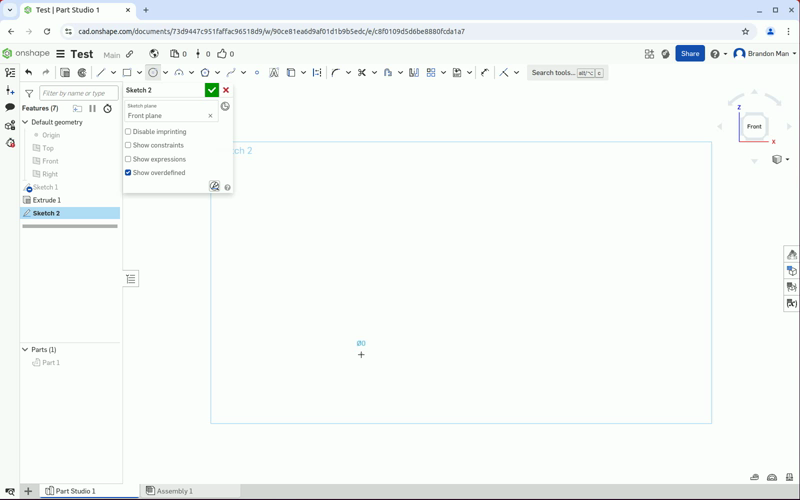
mouse_move(374, 354)
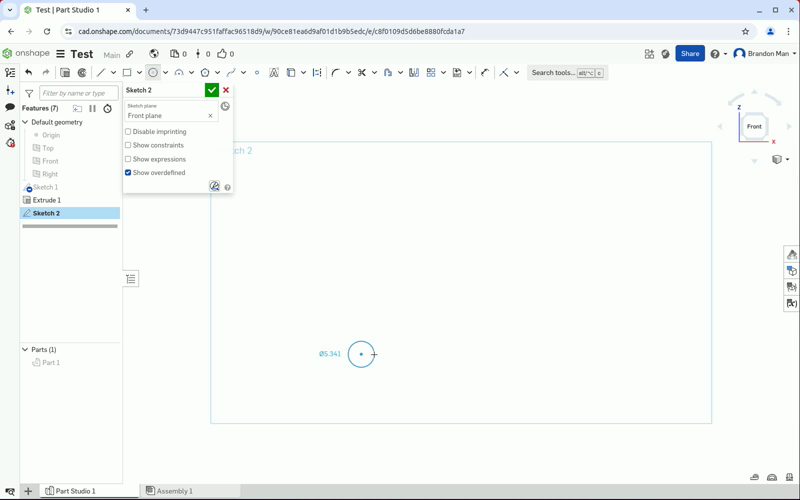
click(374, 354)
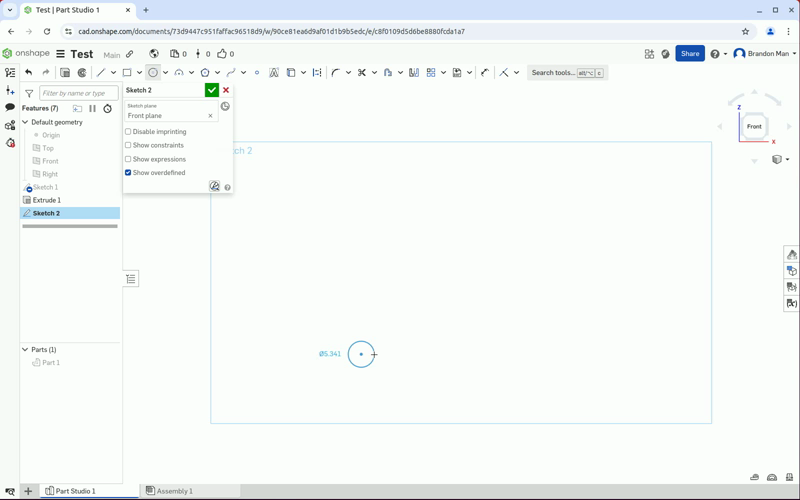
key(esc)
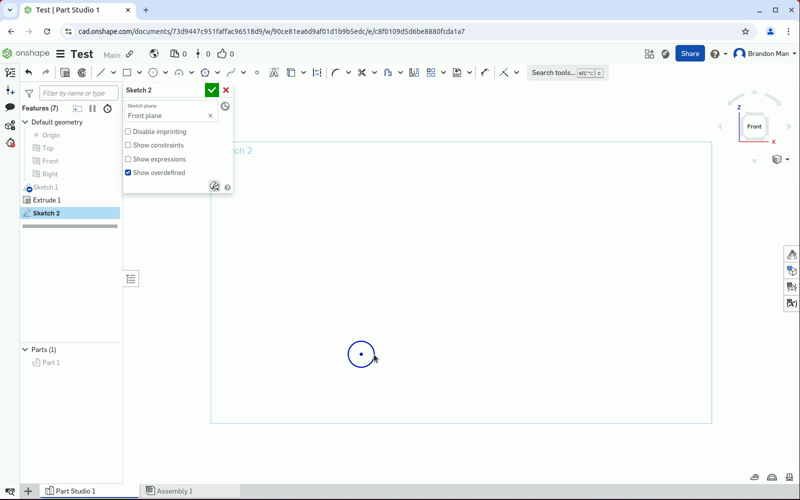
key(c)
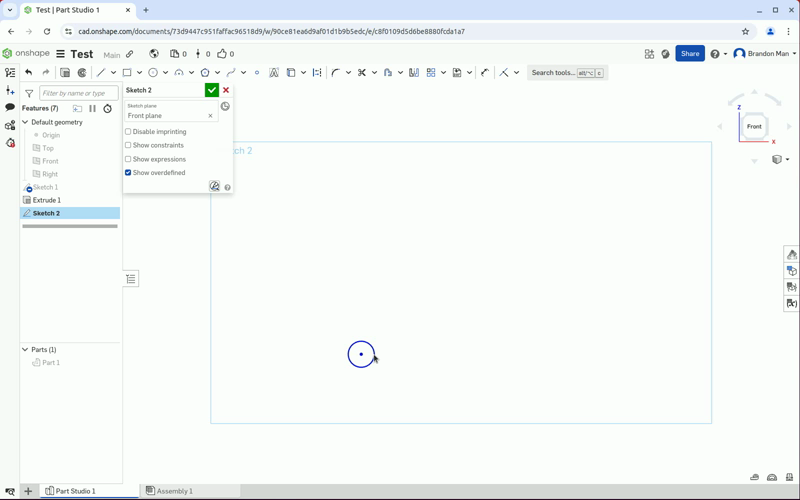
key_down(shift)
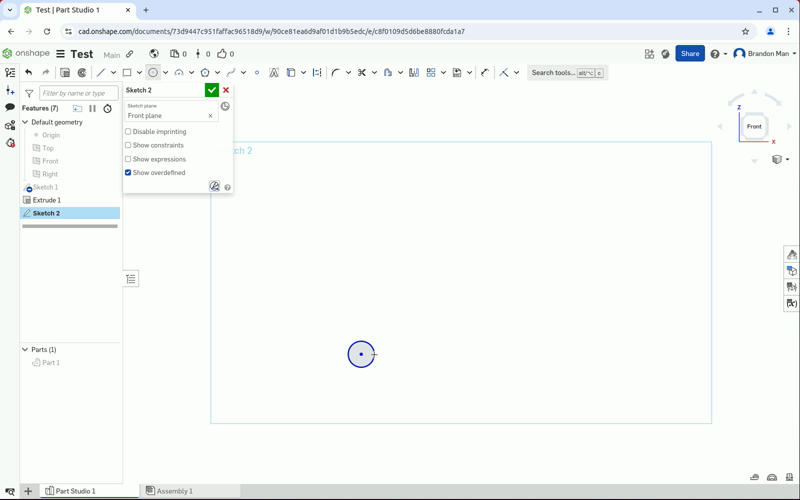
mouse_move(361, 354)
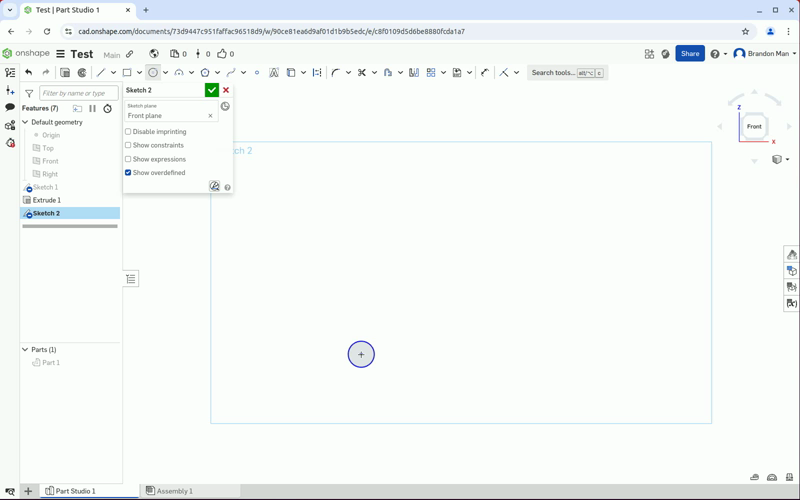
click(361, 354)
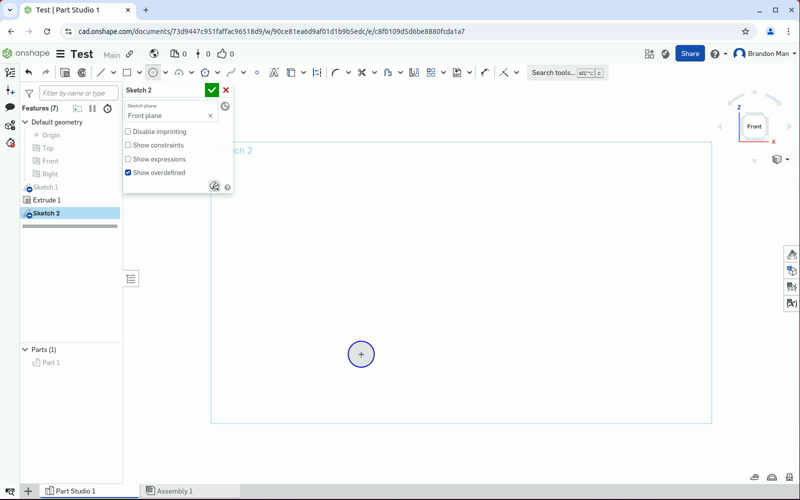
key_up(shift)
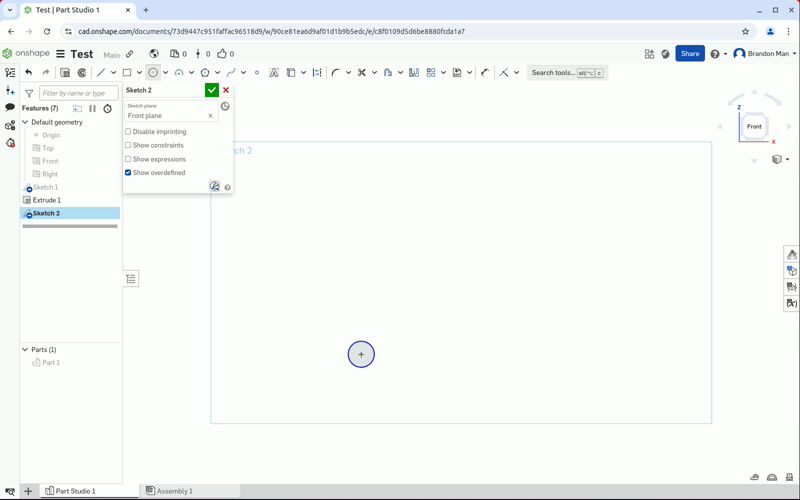
mouse_move(367, 354)
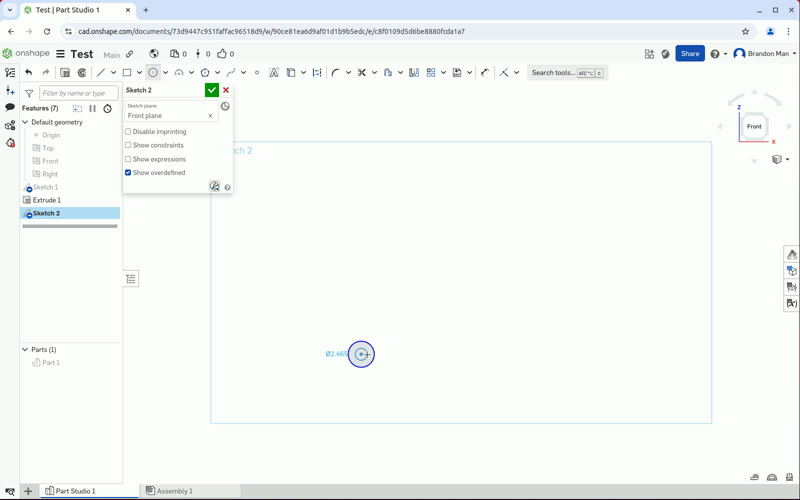
click(367, 354)
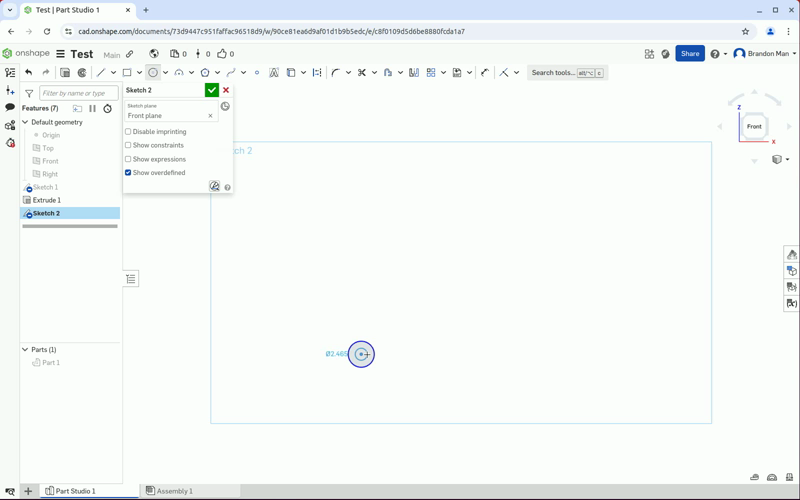
key(esc)
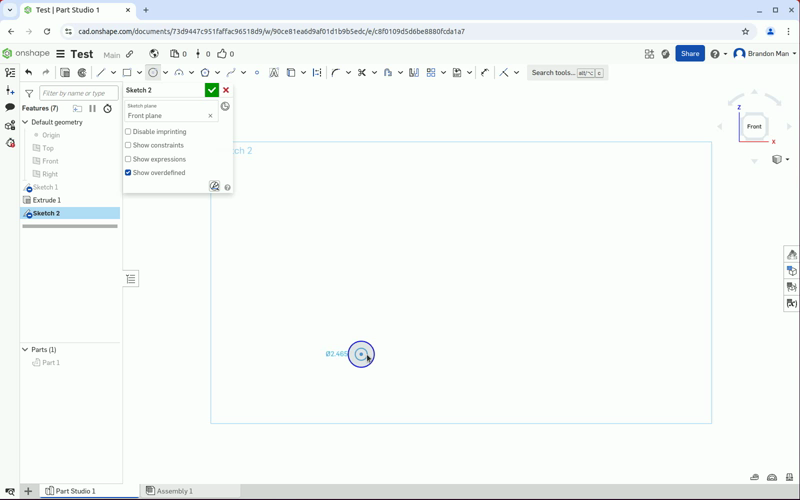
mouse_move(366, 346)
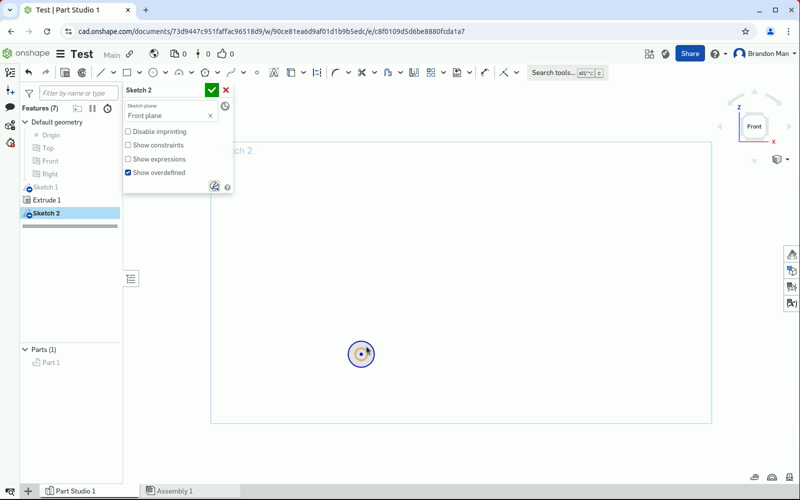
scroll(6)
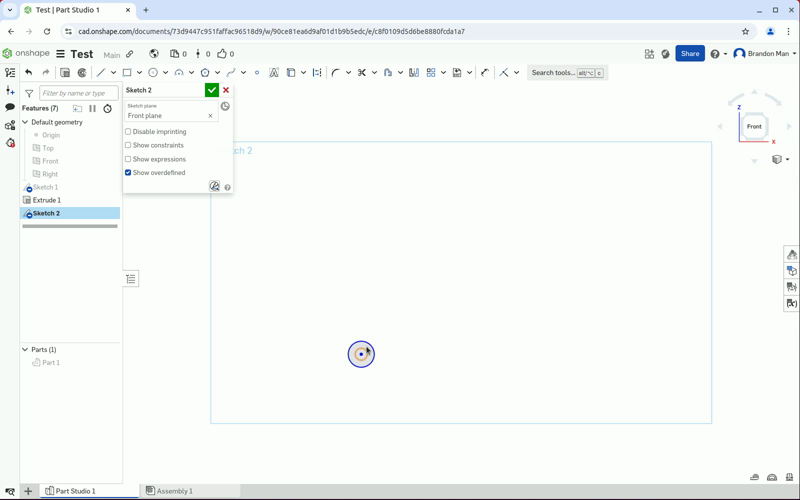
scroll(6)
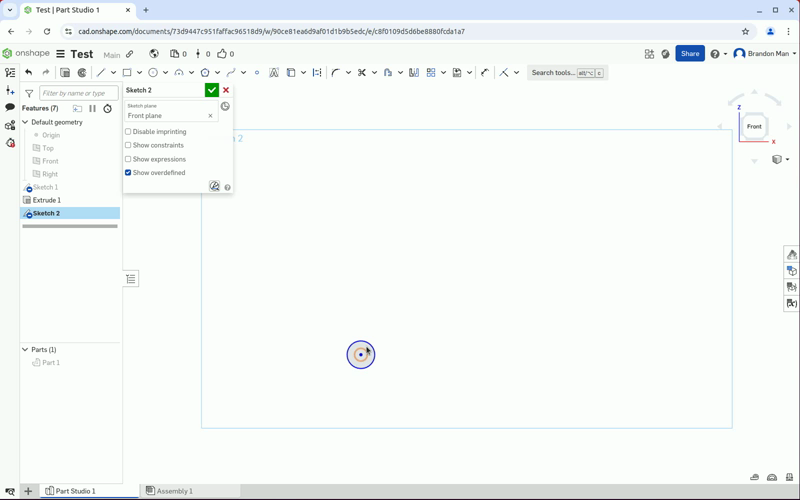
scroll(6)
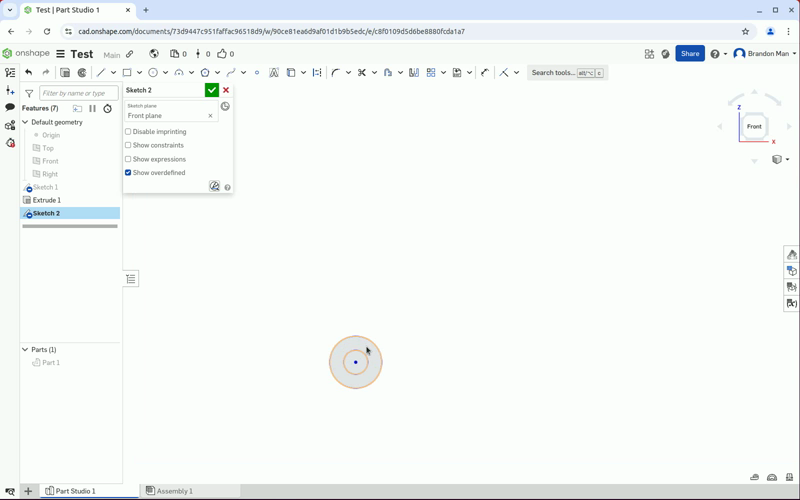
scroll(6)
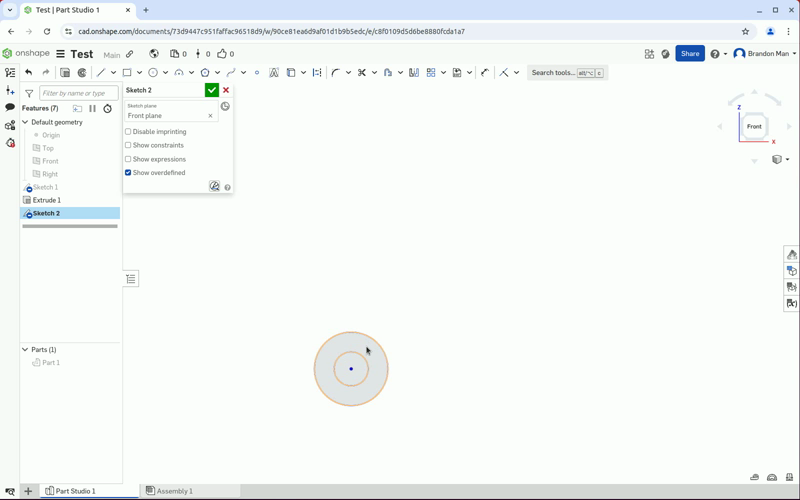
scroll(6)
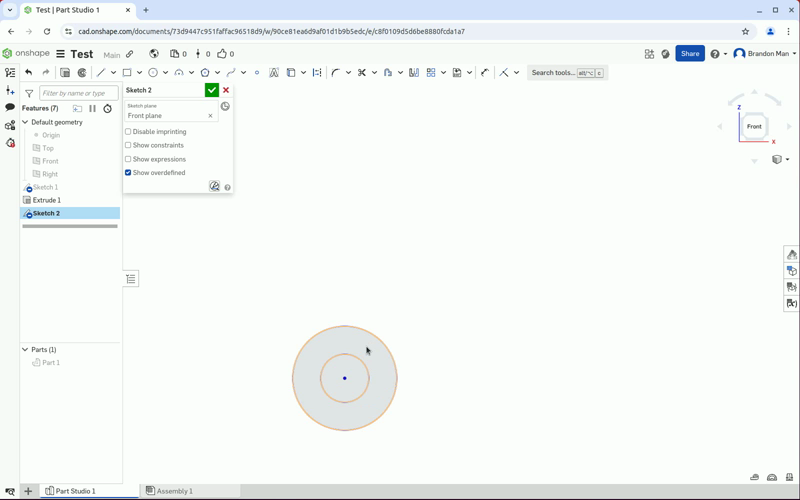
scroll(6)
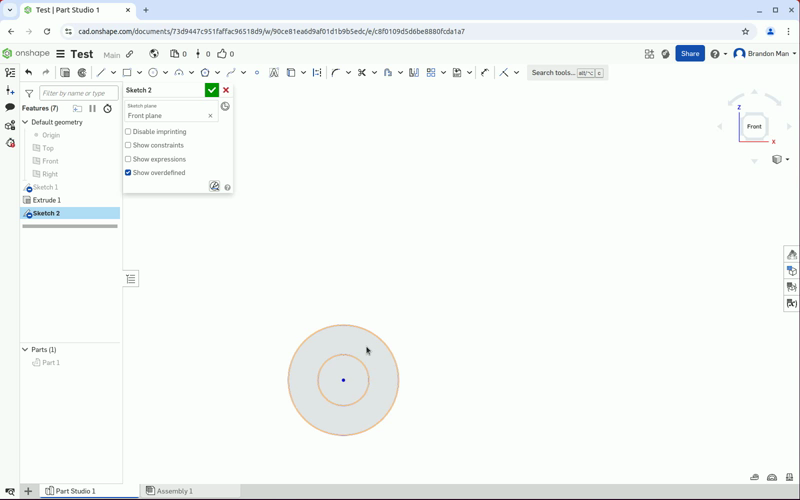
scroll(6)
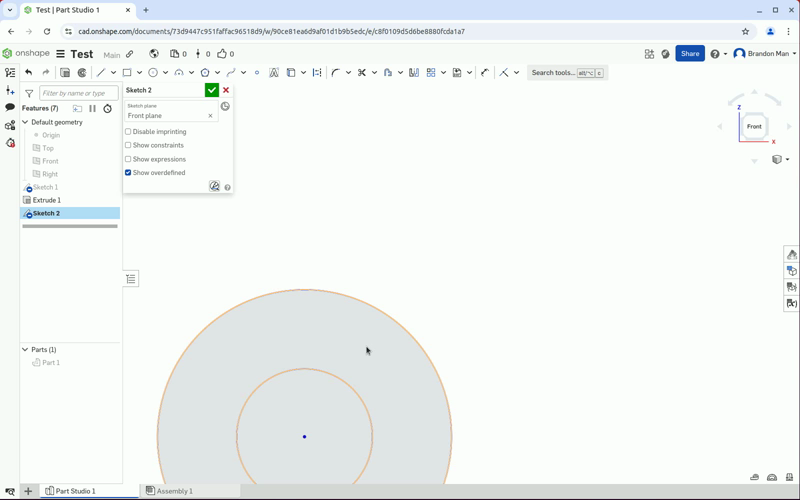
click(366, 346)
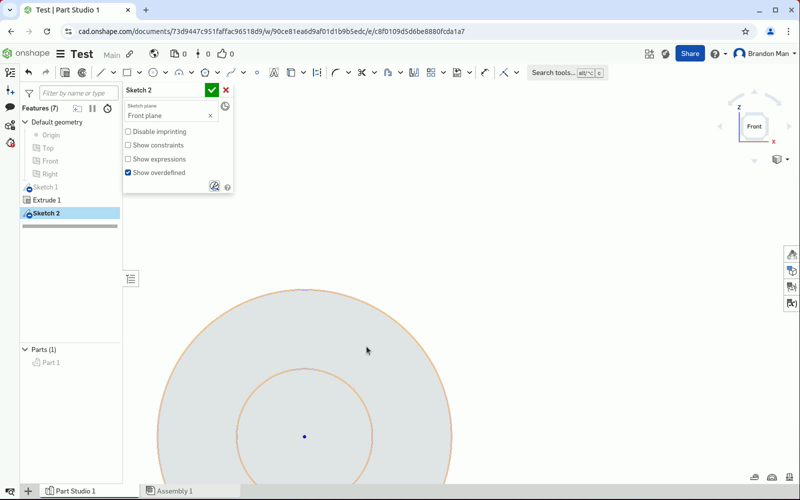
scroll(-6)
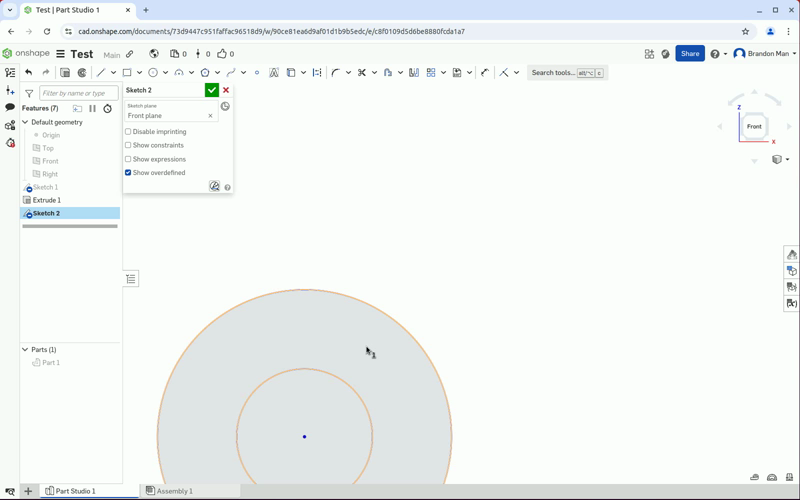
scroll(-6)
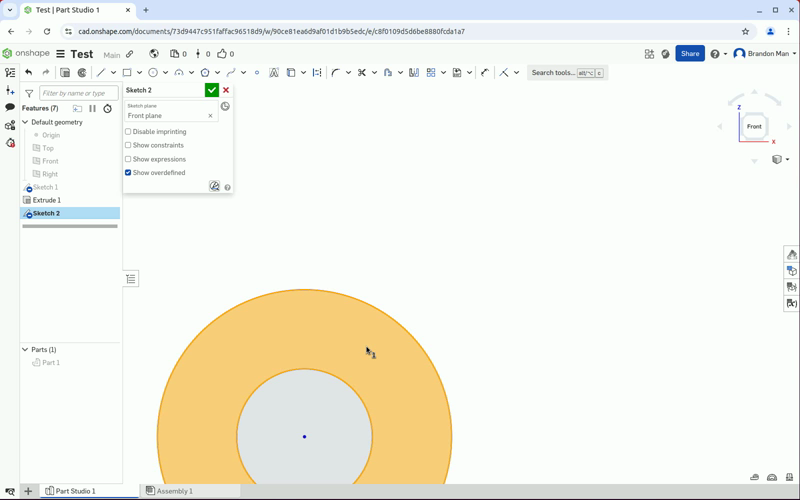
scroll(-6)
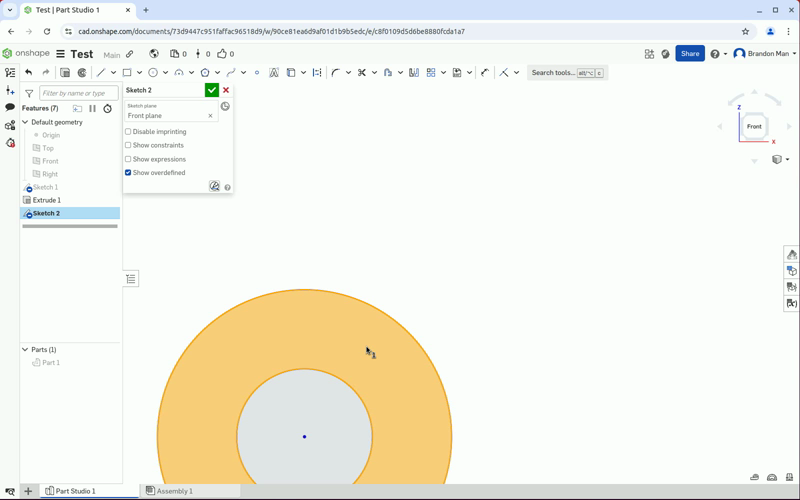
scroll(-6)
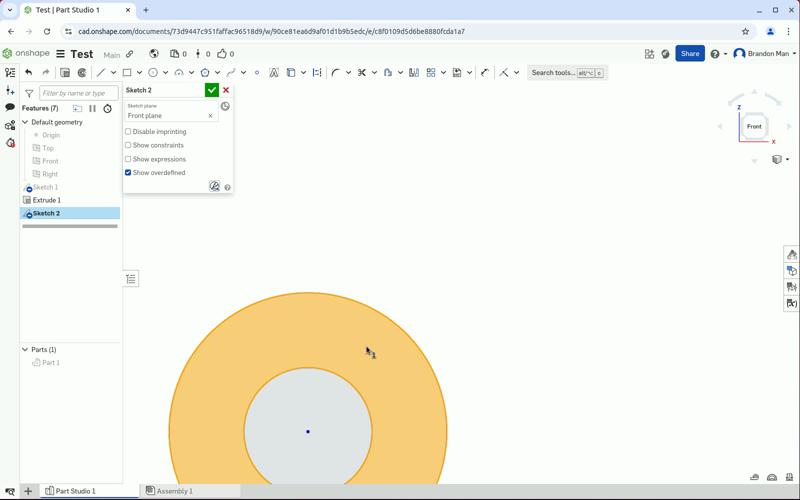
scroll(-6)
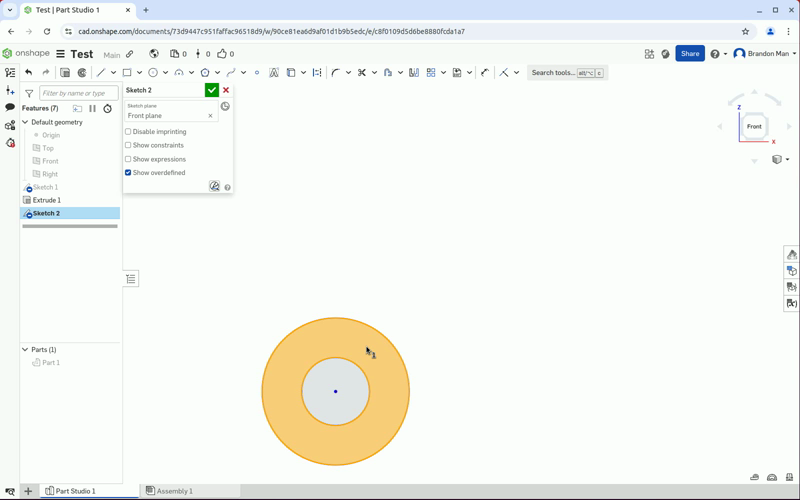
scroll(-6)
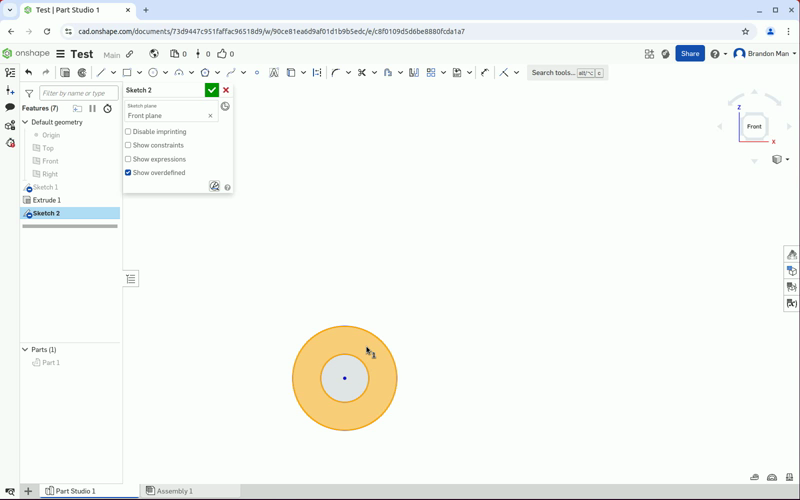
scroll(-6)
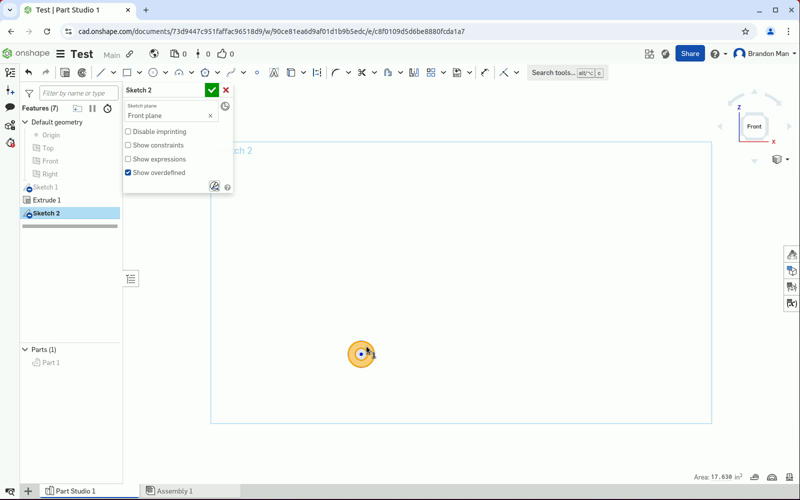
mouse_move(73, 352)
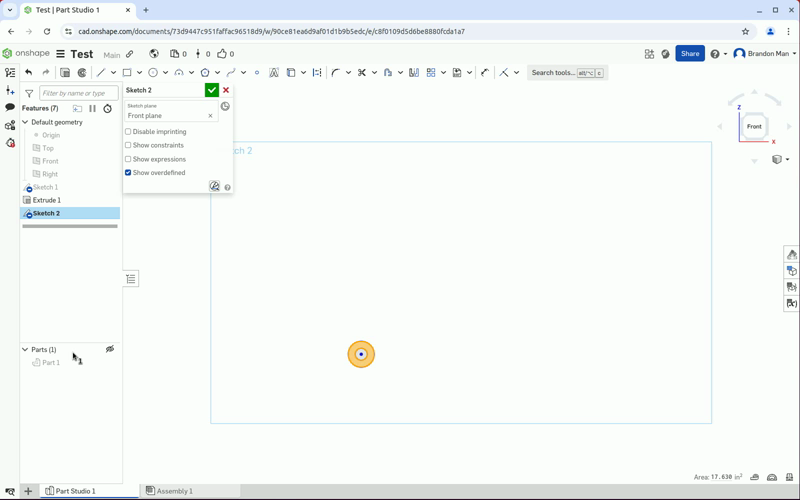
key(shift+y)
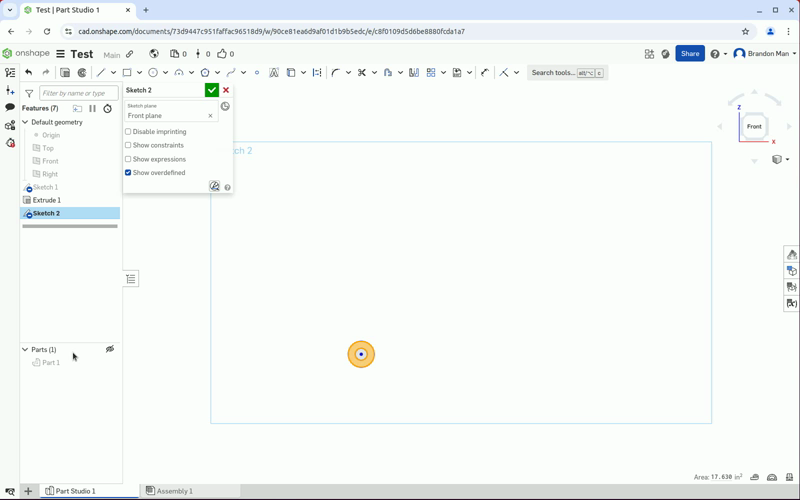
key(shift+e)
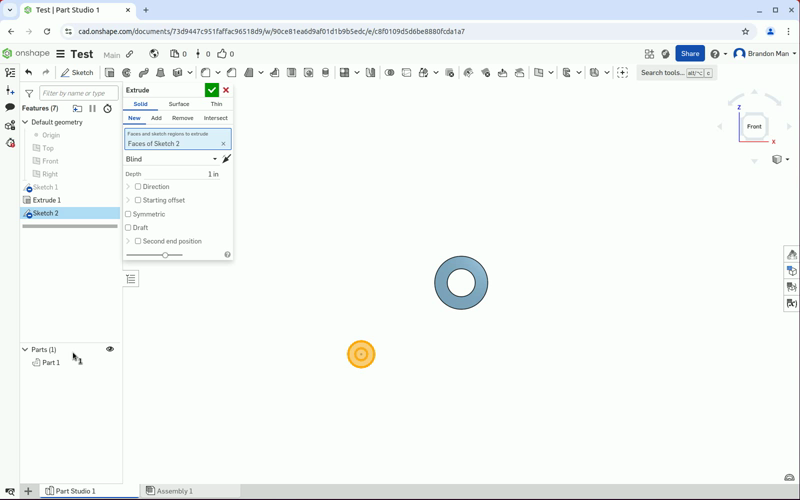
mouse_move(143, 106)
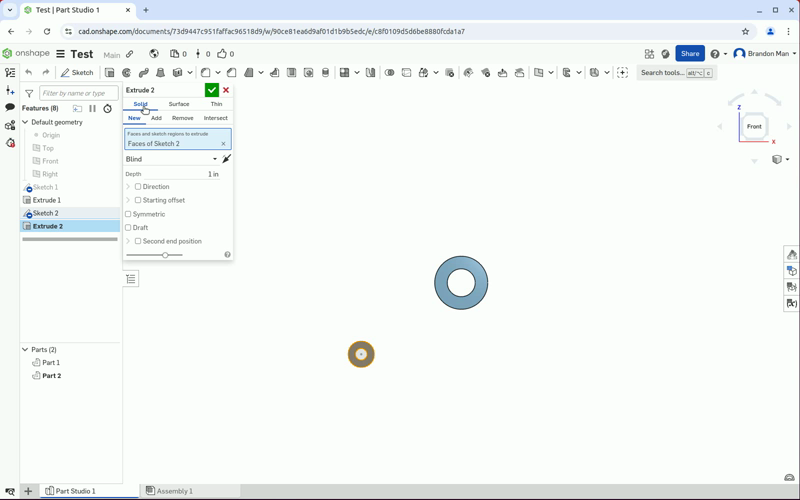
click(143, 106)
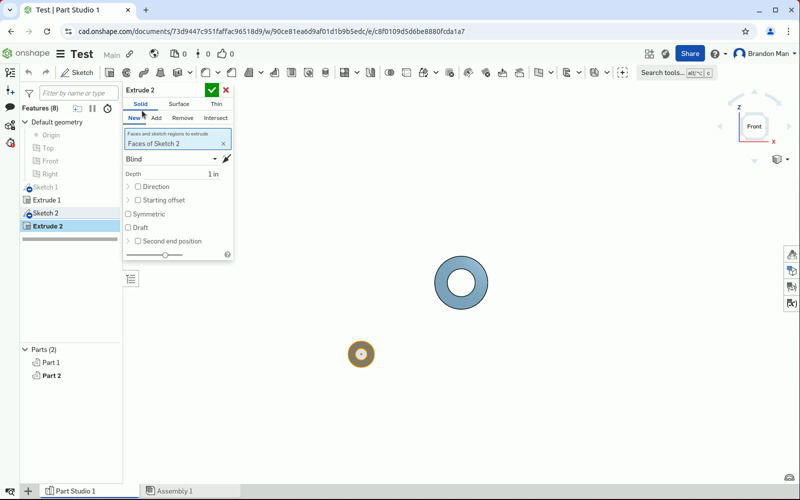
mouse_move(137, 120)
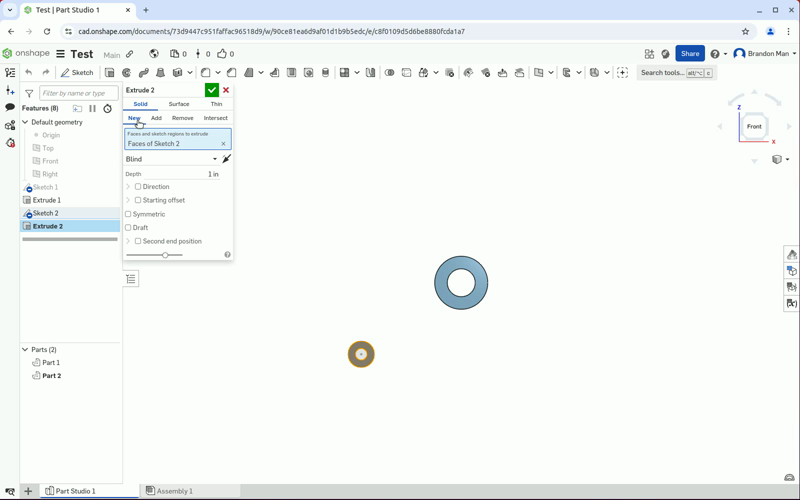
click(137, 120)
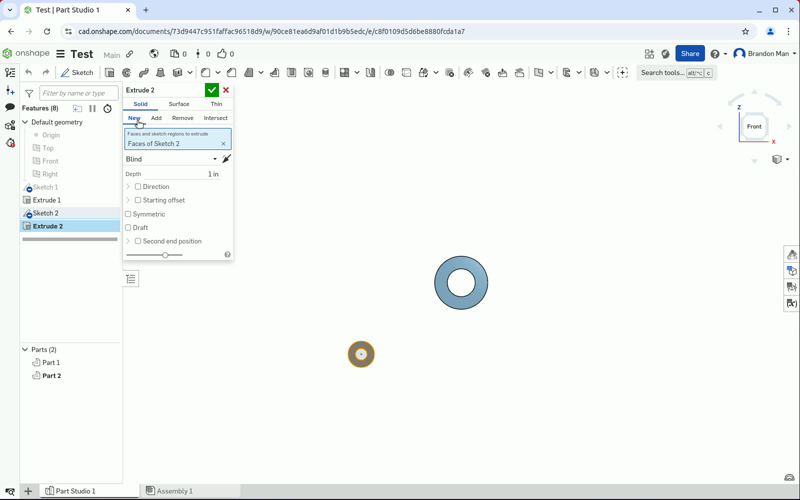
key(tab, 4)
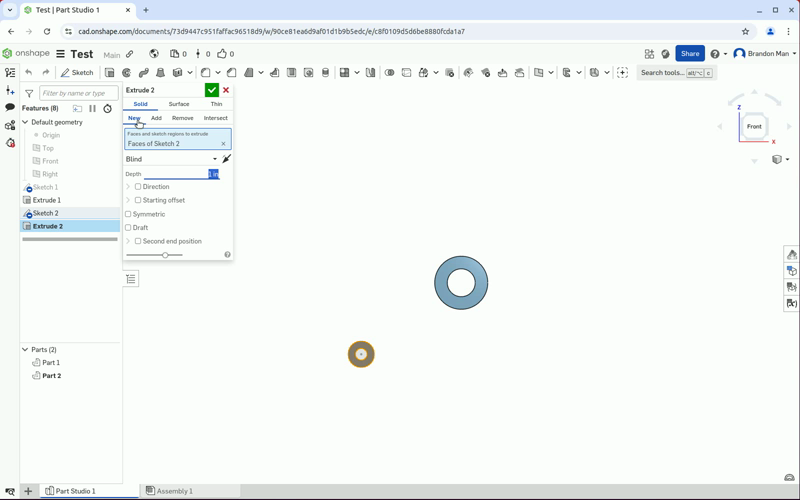
text(6.74)
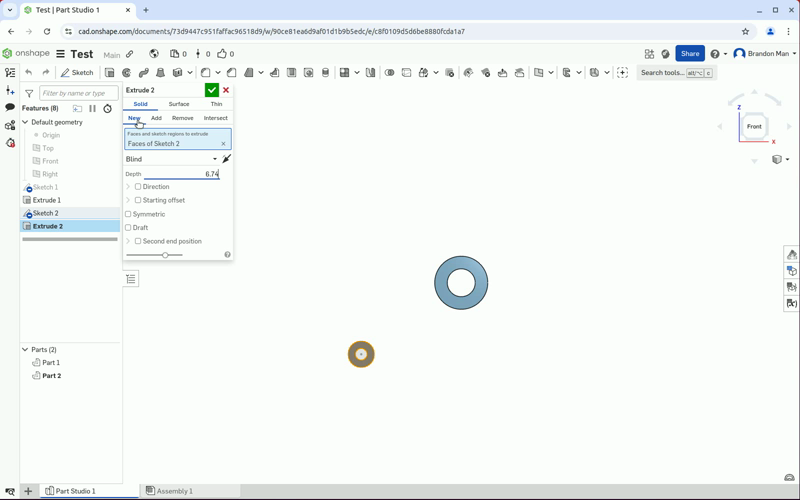
key(tab, 3)
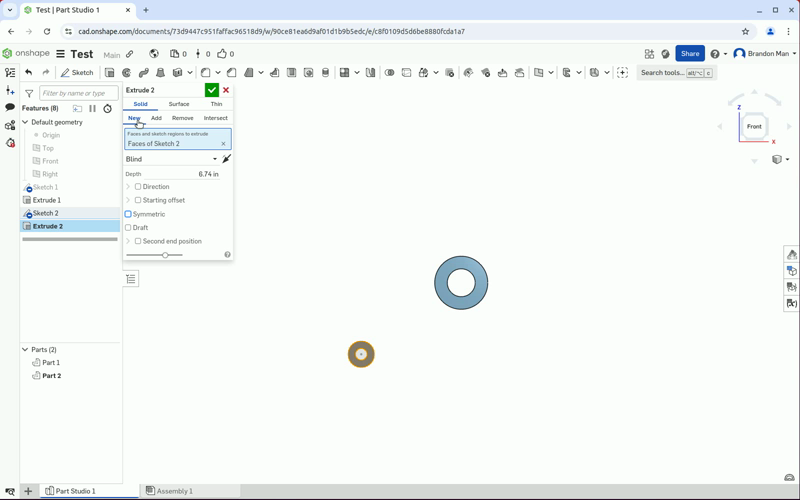
key(space)
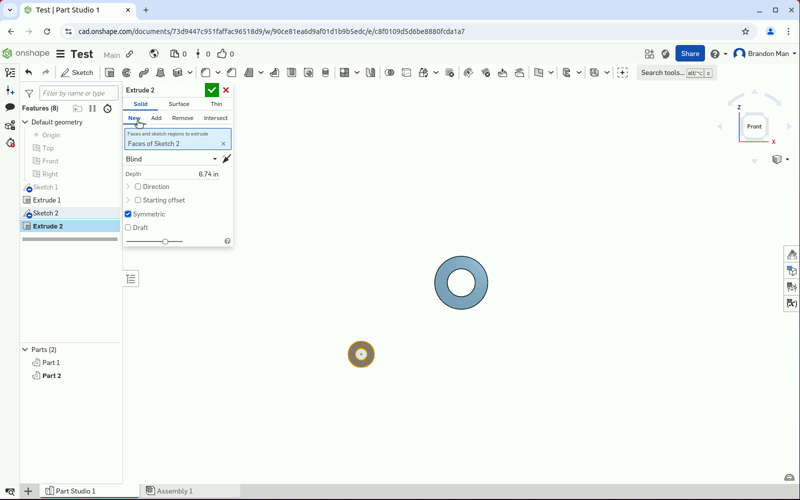
key(enter)
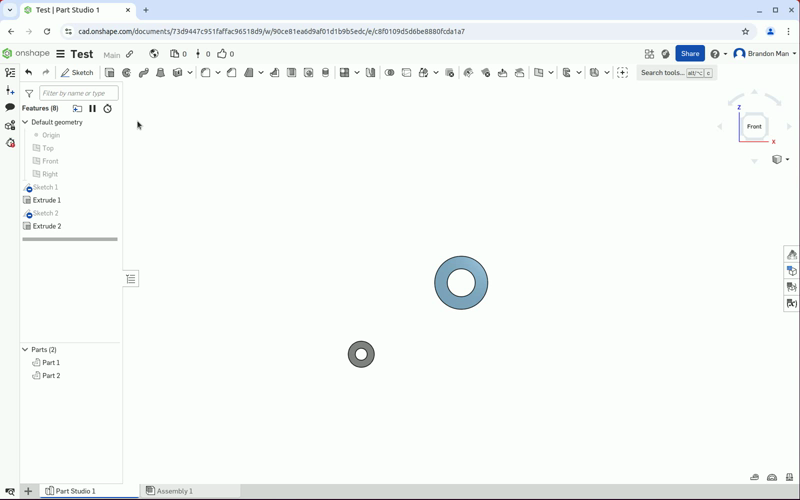
key(shift+h)
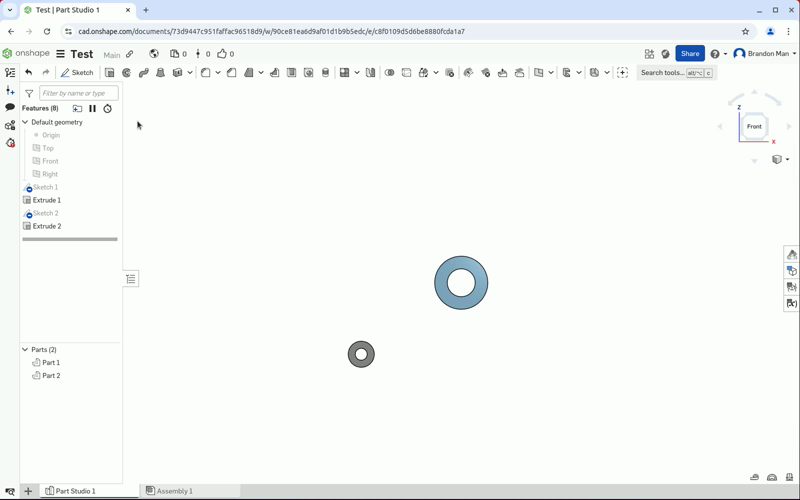
key(shift+h)
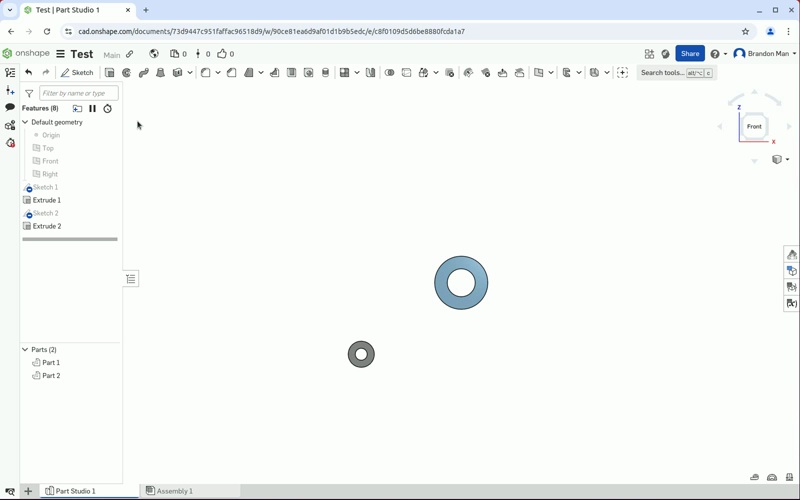
mouse_move(73, 189)
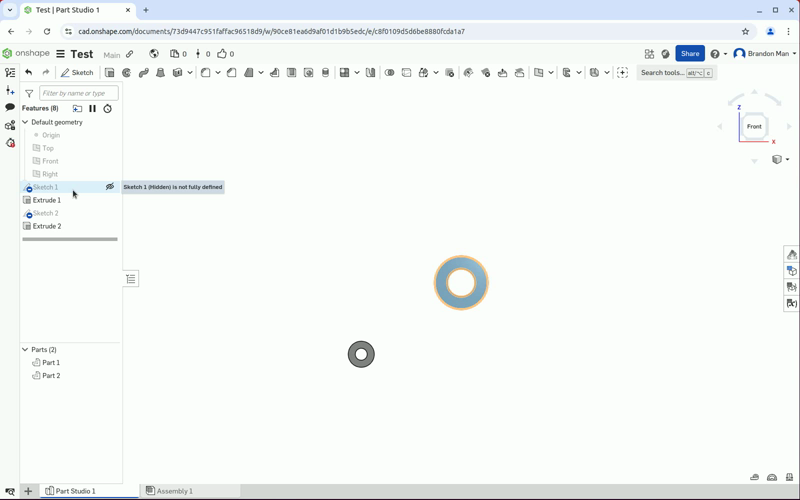
click(73, 189)
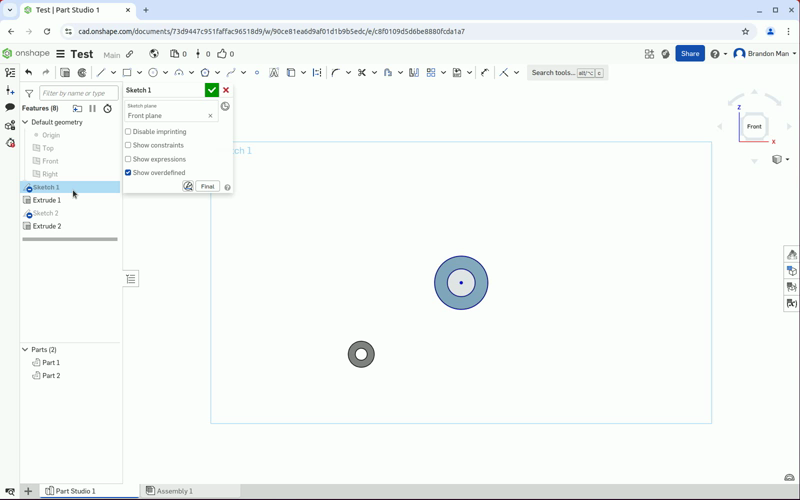
mouse_move(229, 92)
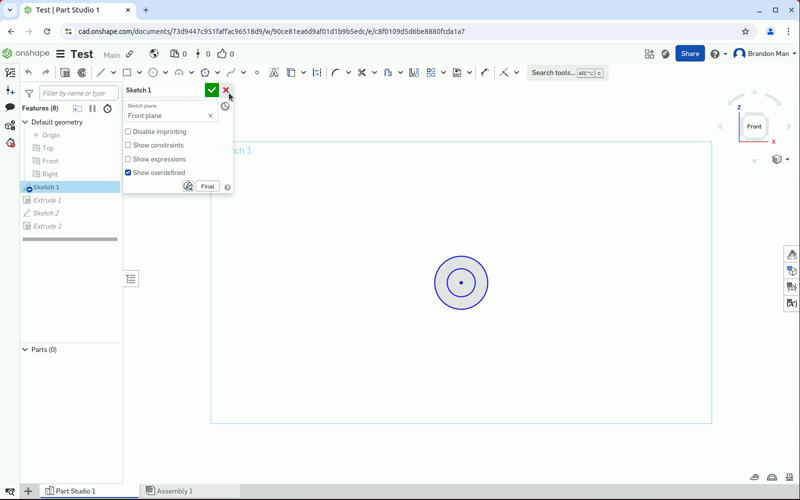
click(229, 92)
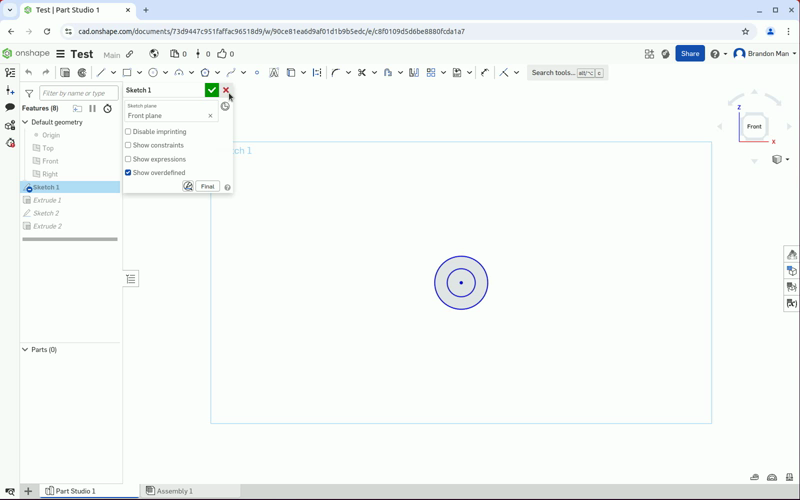
key(shift+s)
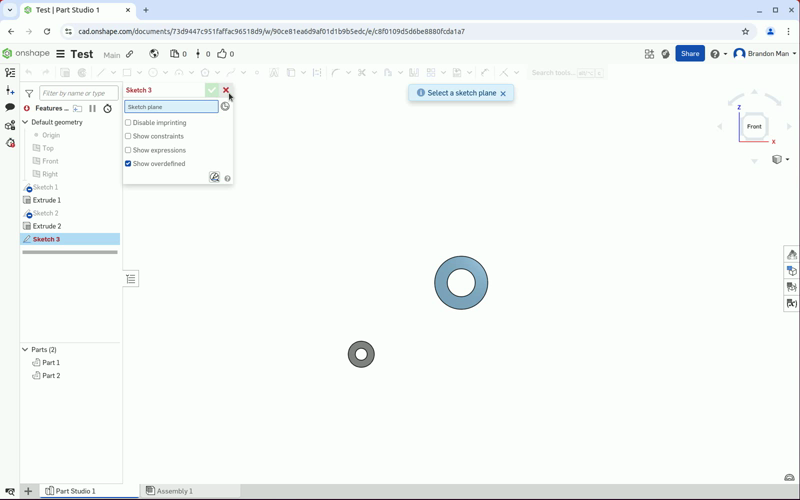
mouse_move(73, 163)
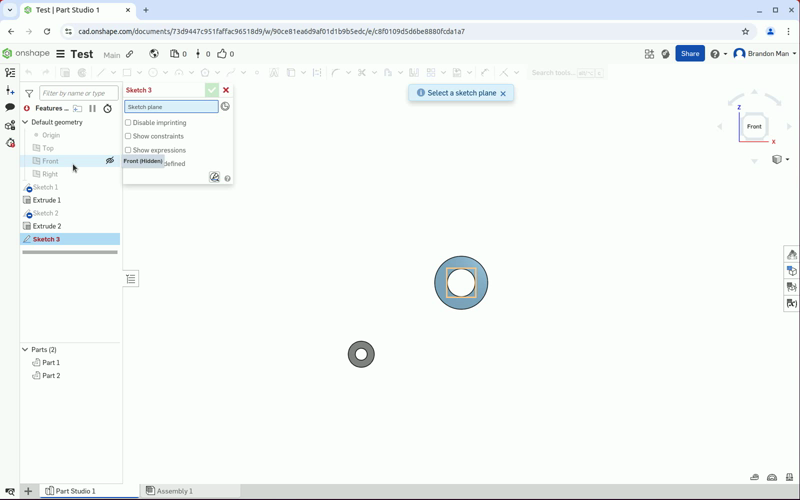
click(73, 163)
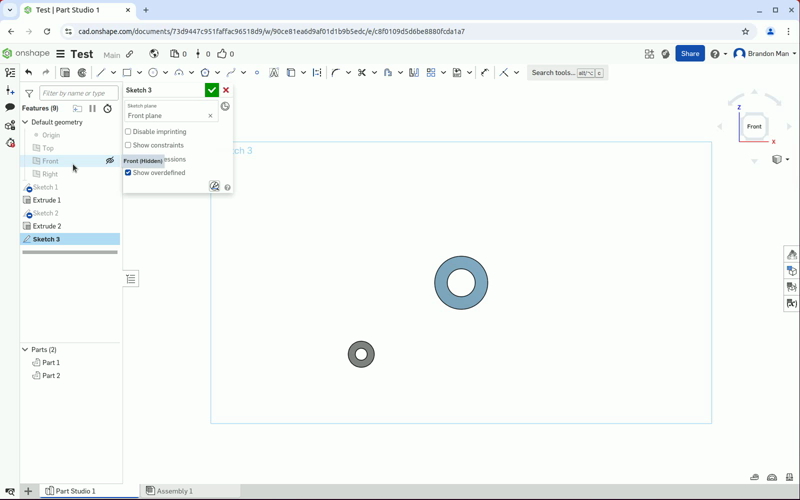
mouse_move(73, 352)
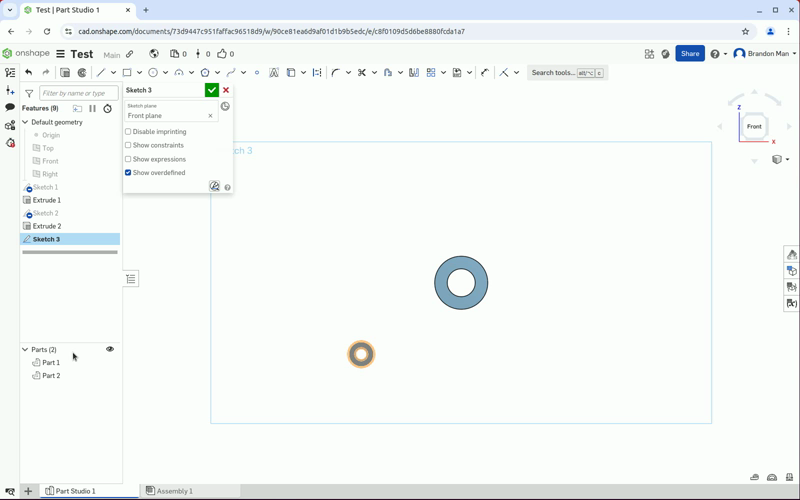
key(y)
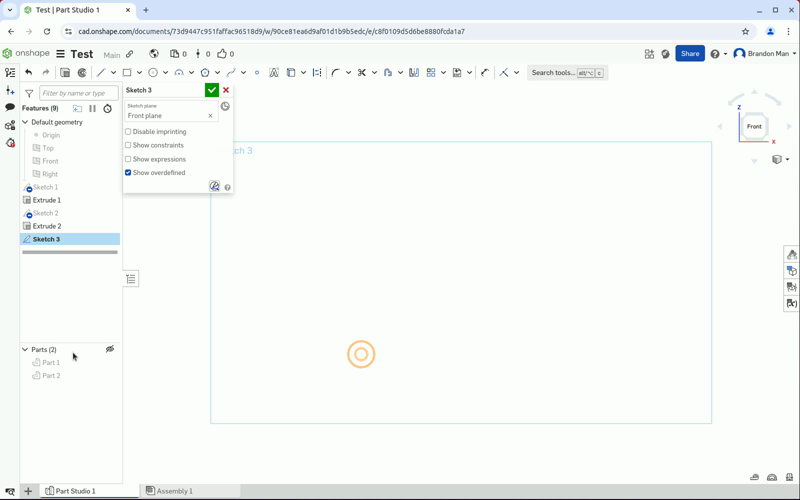
key(c)
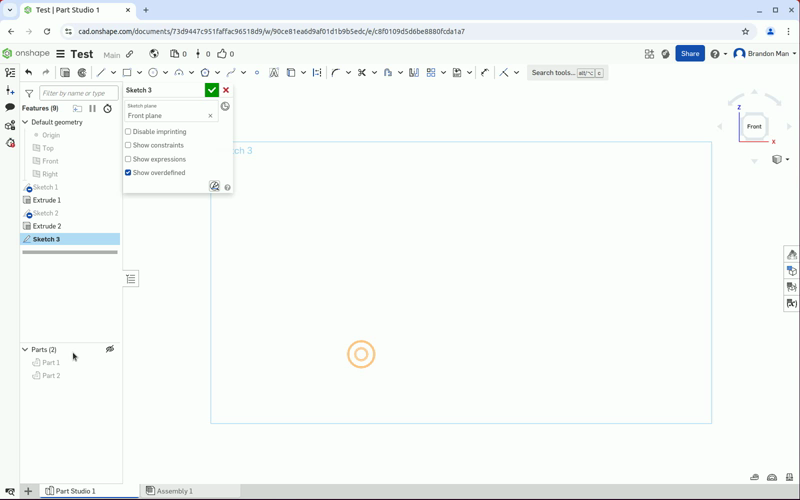
key_down(shift)
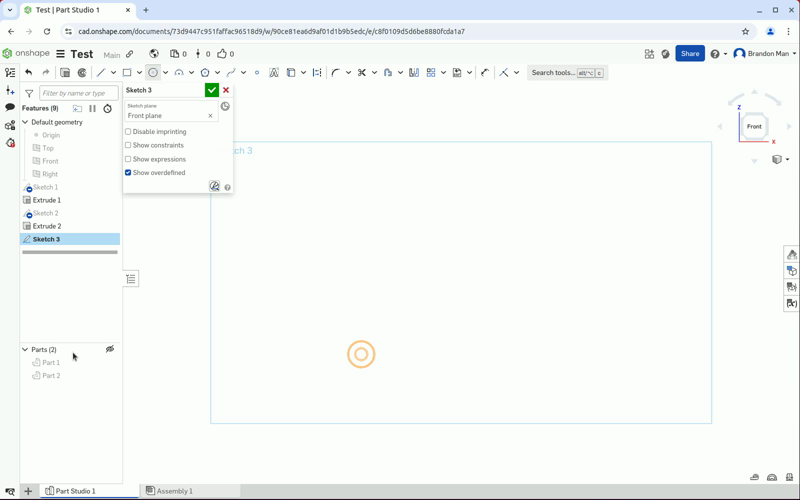
mouse_move(361, 313)
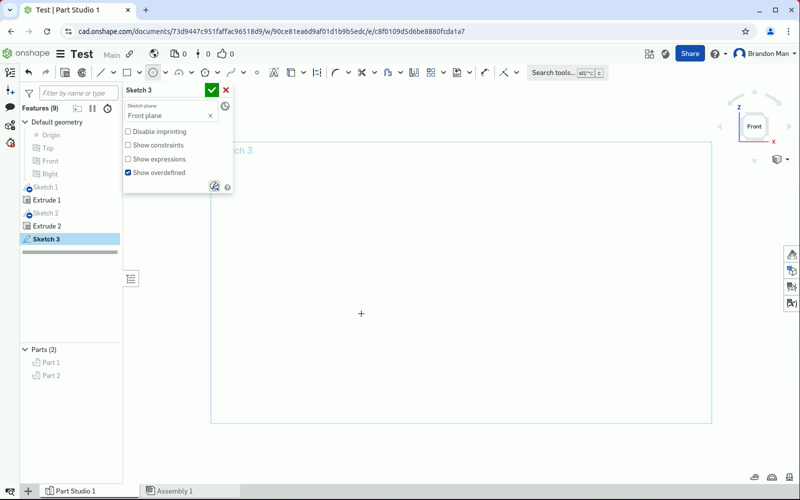
click(361, 313)
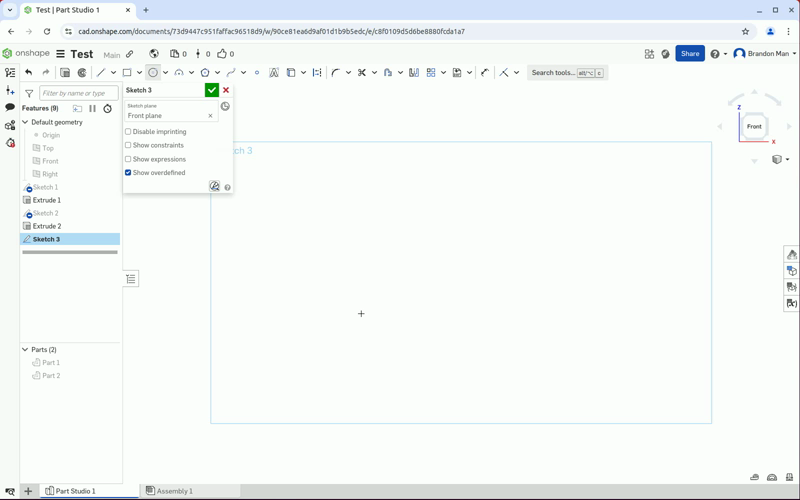
key_up(shift)
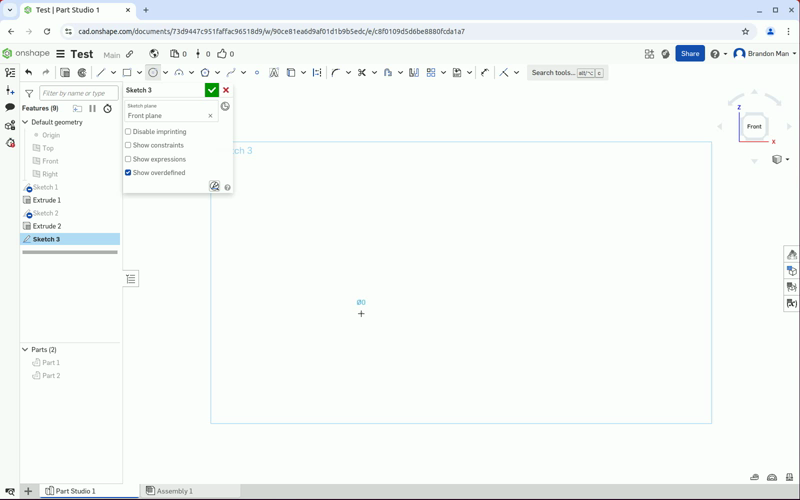
mouse_move(374, 313)
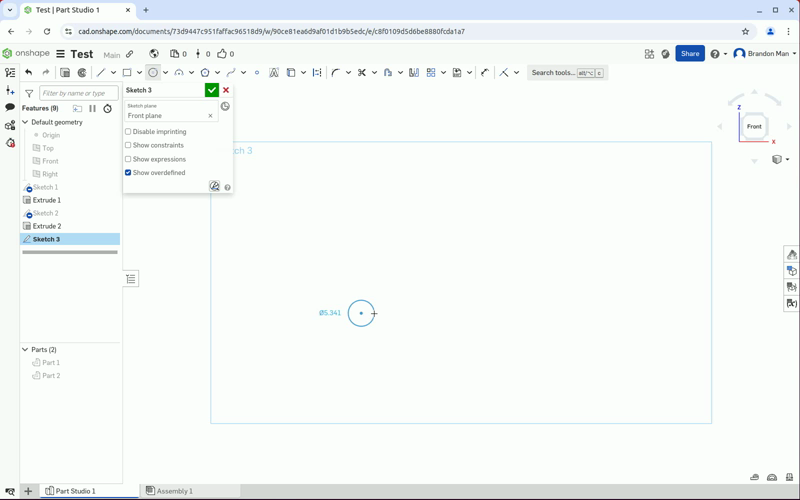
click(374, 313)
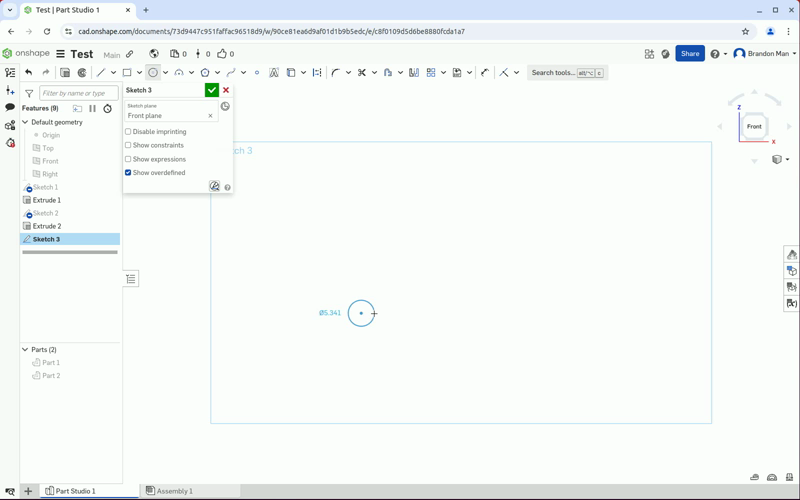
key(esc)
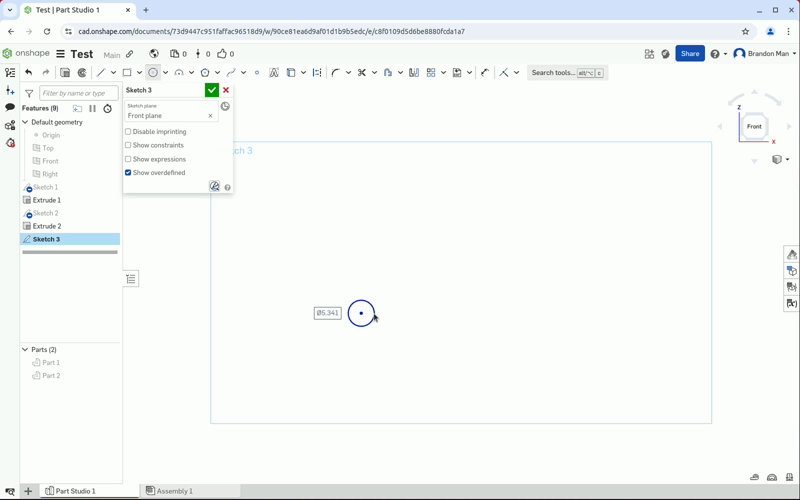
key(c)
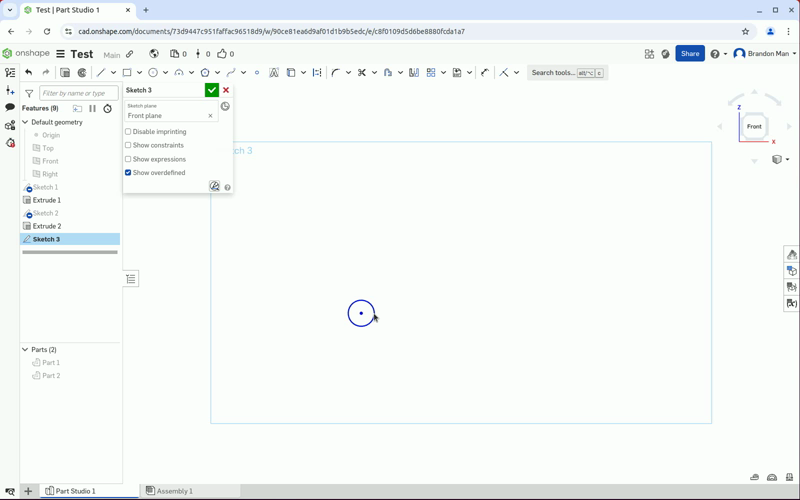
key_down(shift)
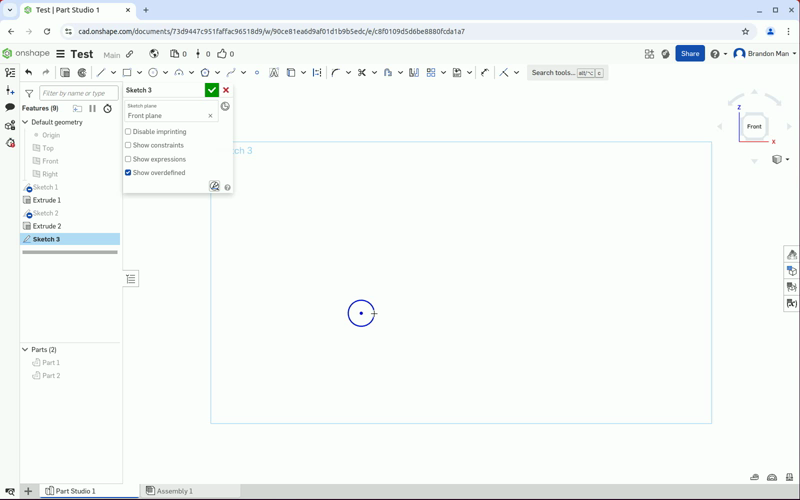
mouse_move(361, 313)
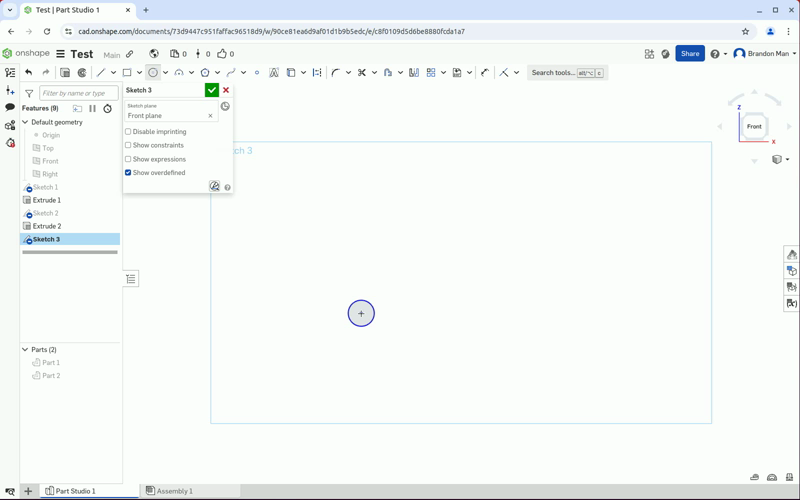
click(361, 313)
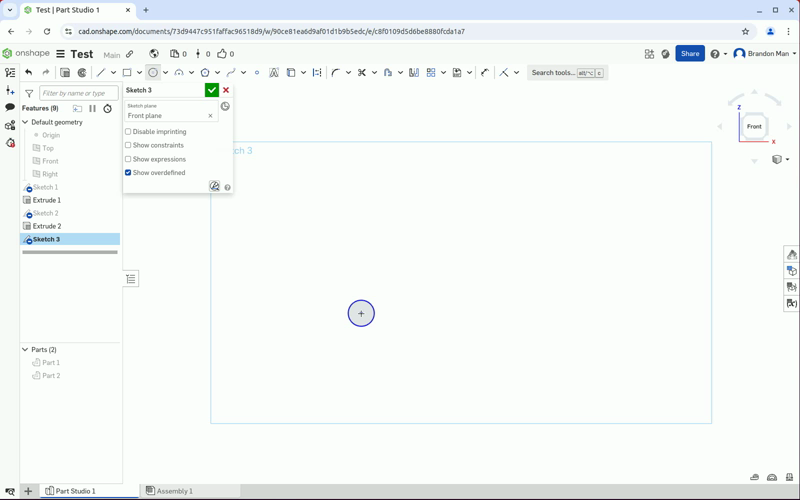
key_up(shift)
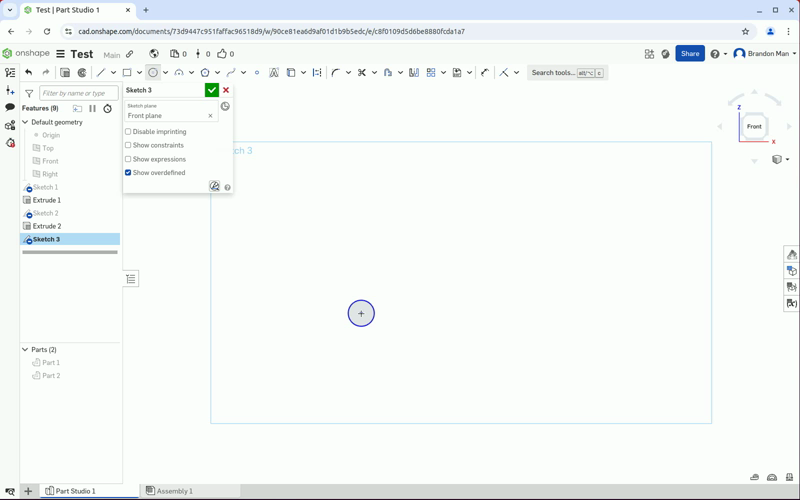
mouse_move(367, 313)
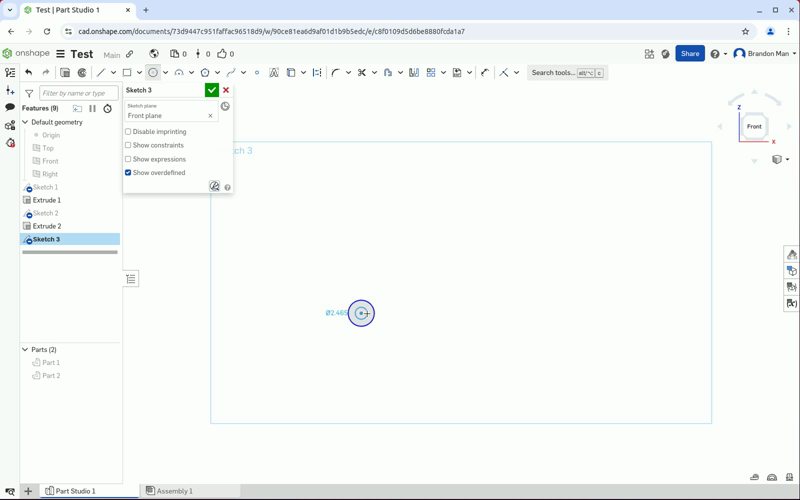
click(367, 313)
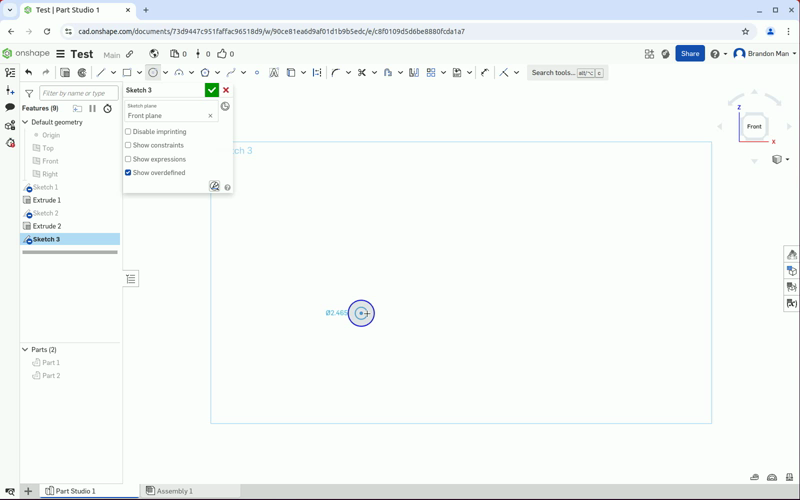
key(esc)
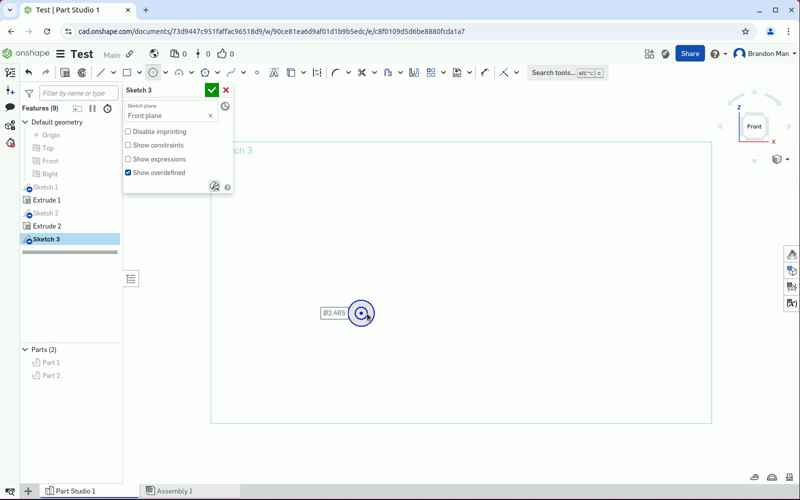
mouse_move(352, 312)
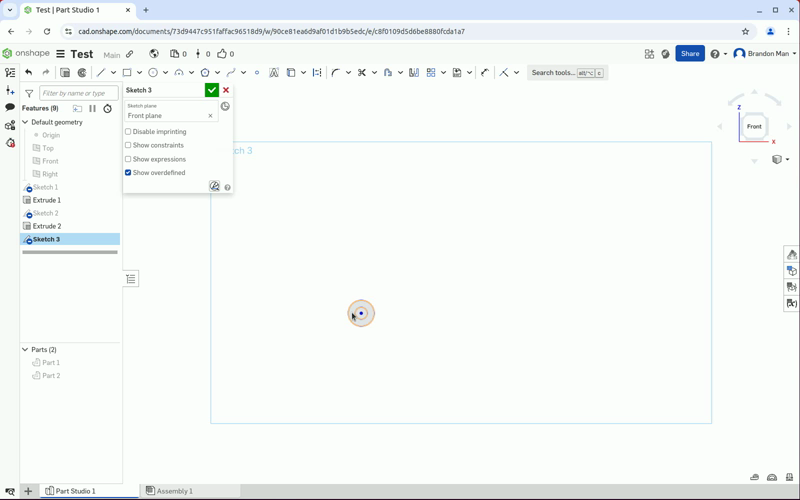
scroll(6)
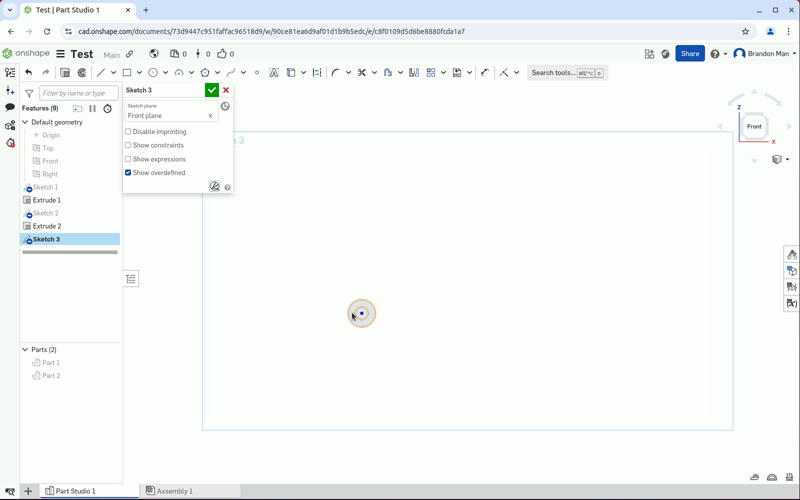
scroll(6)
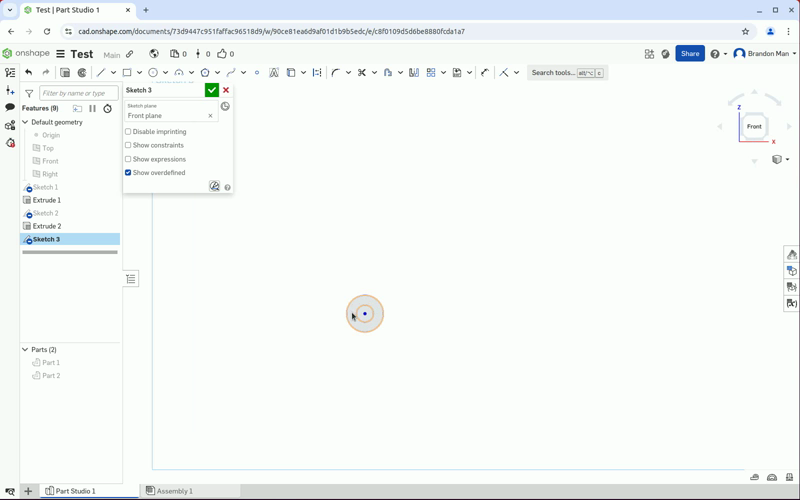
scroll(6)
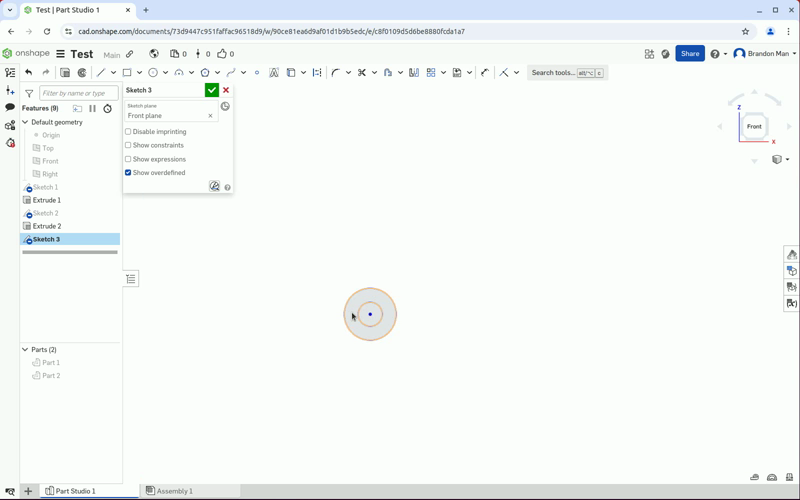
scroll(6)
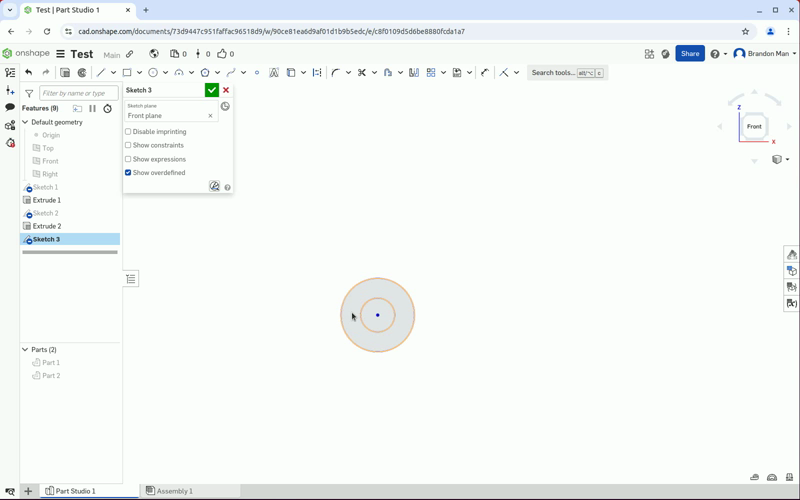
scroll(6)
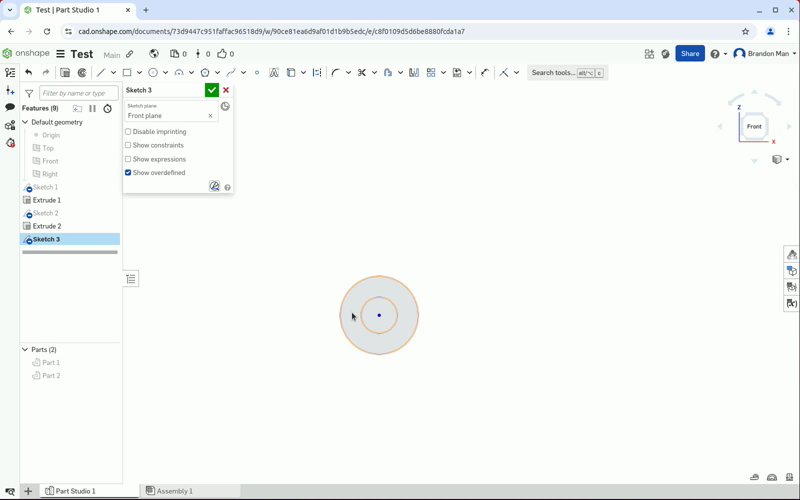
scroll(6)
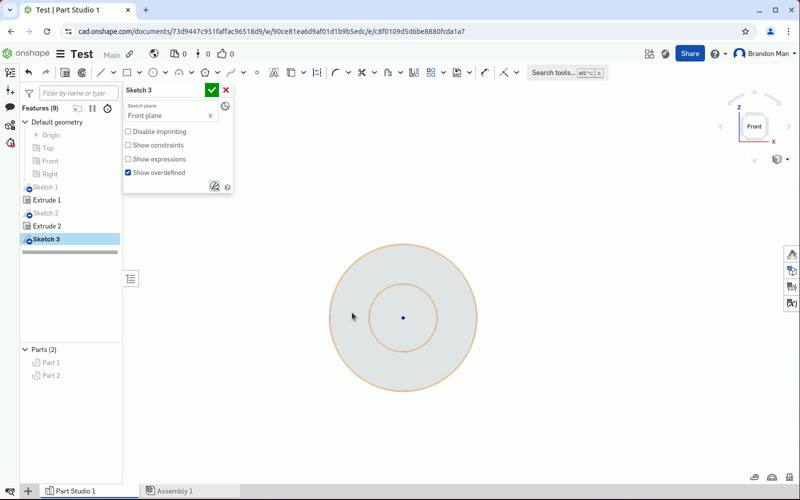
scroll(6)
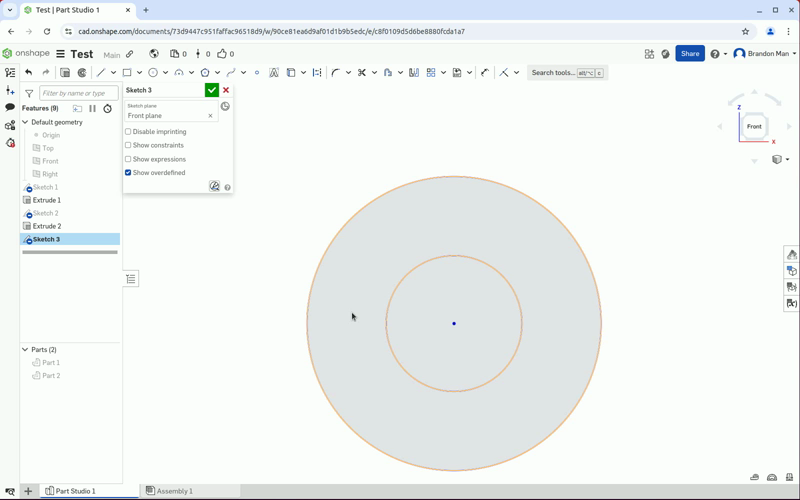
click(352, 312)
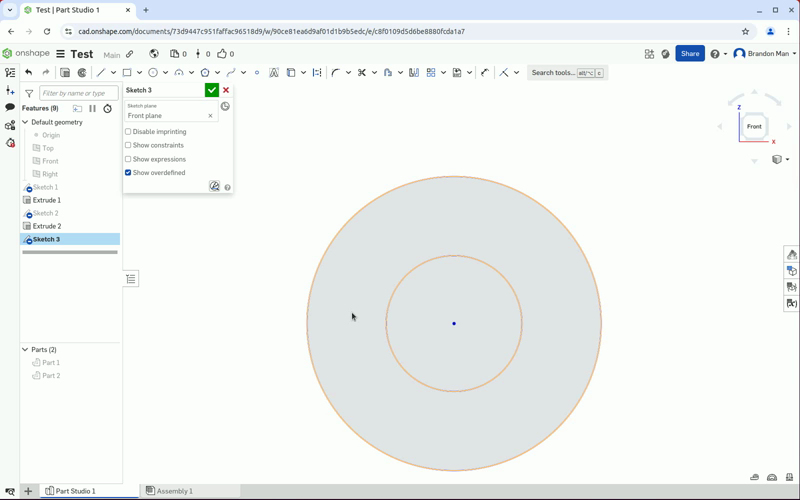
scroll(-6)
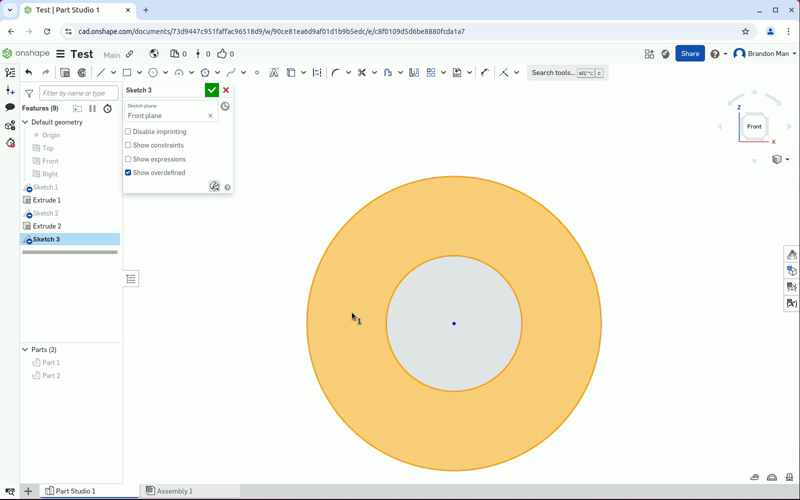
scroll(-6)
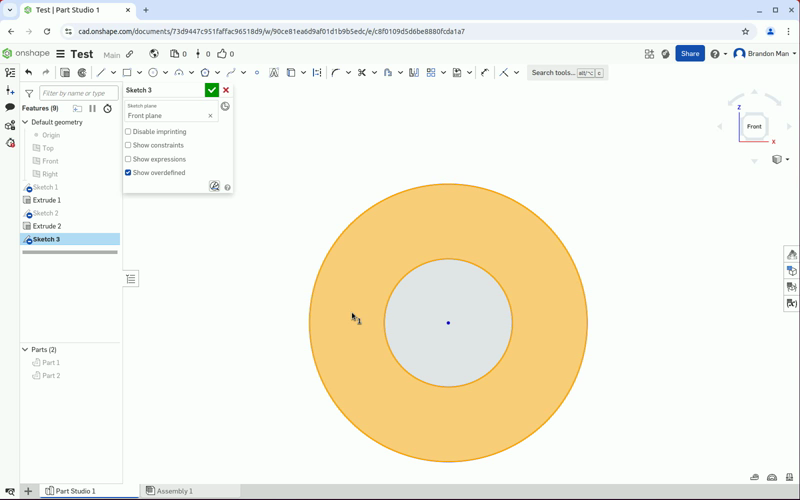
scroll(-6)
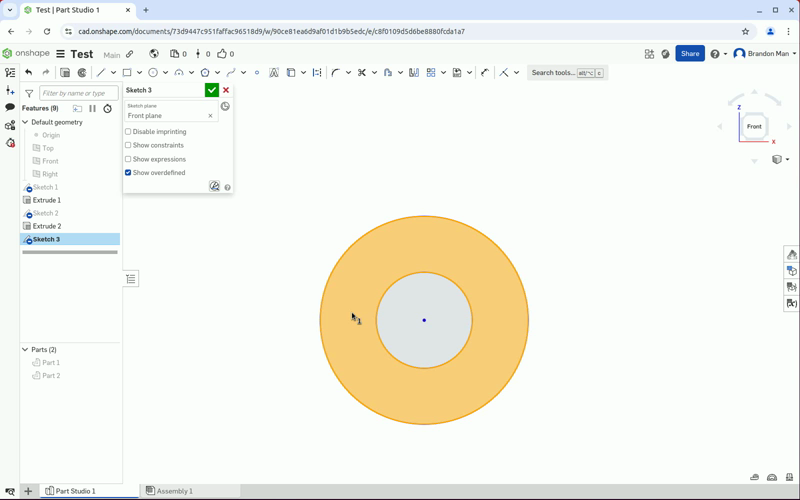
scroll(-6)
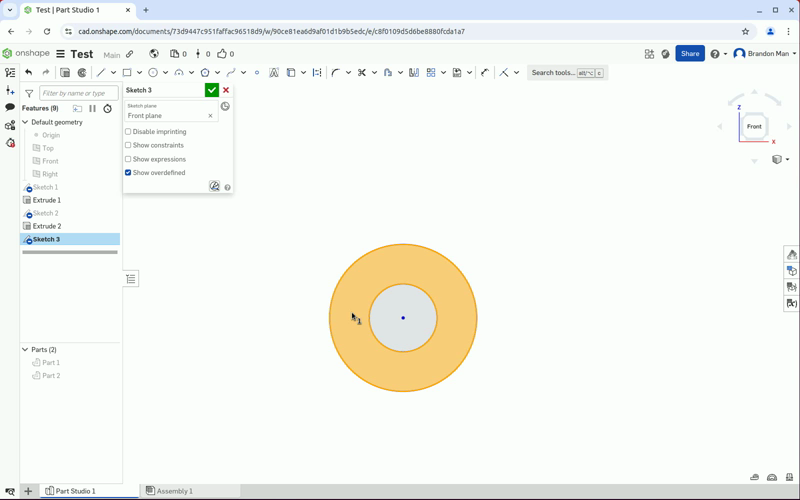
scroll(-6)
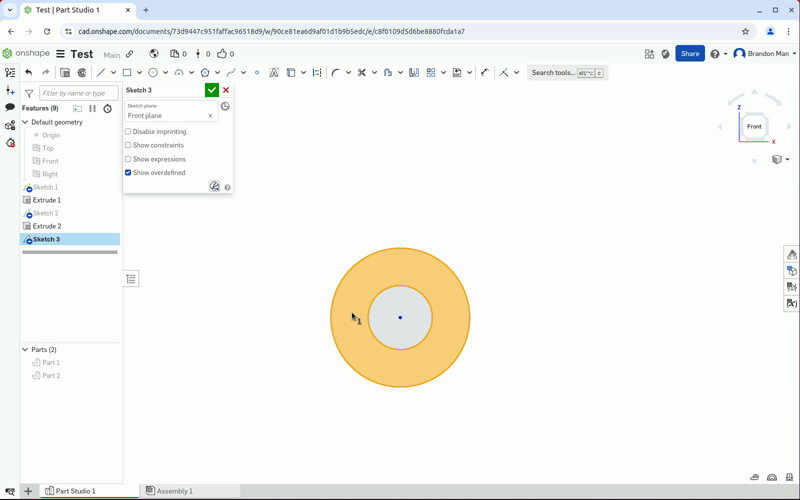
scroll(-6)
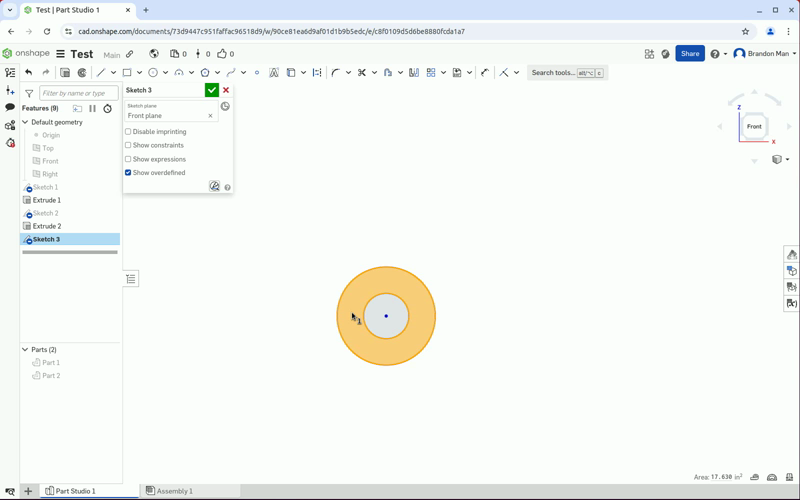
scroll(-6)
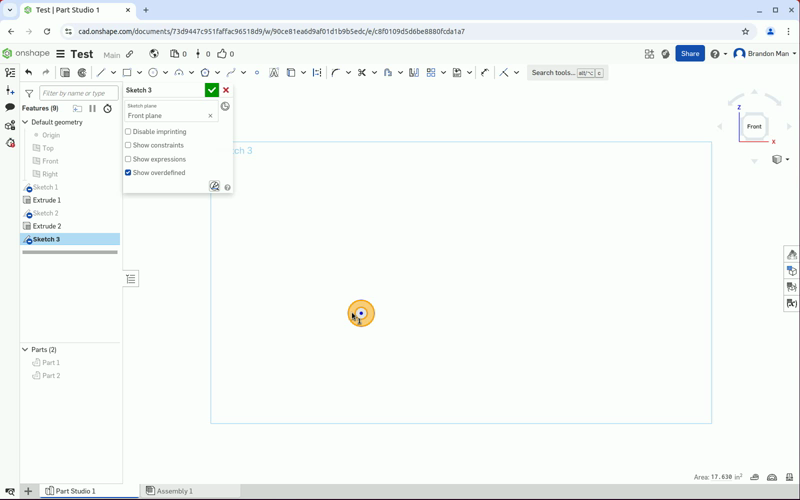
mouse_move(73, 352)
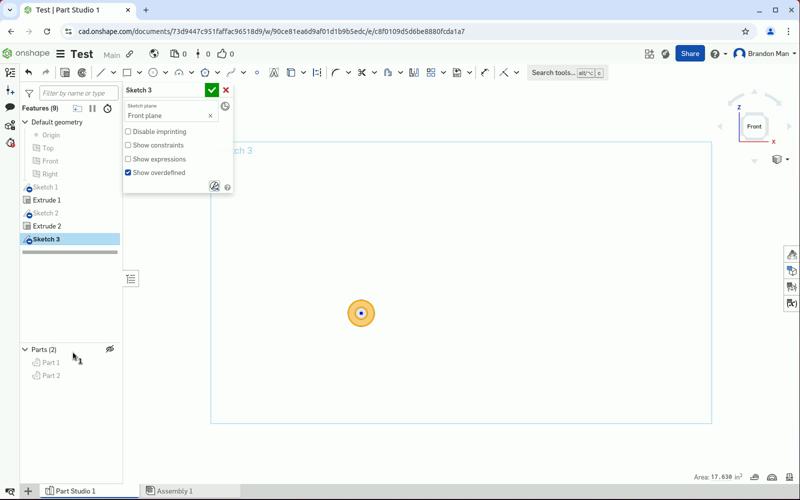
key(shift+y)
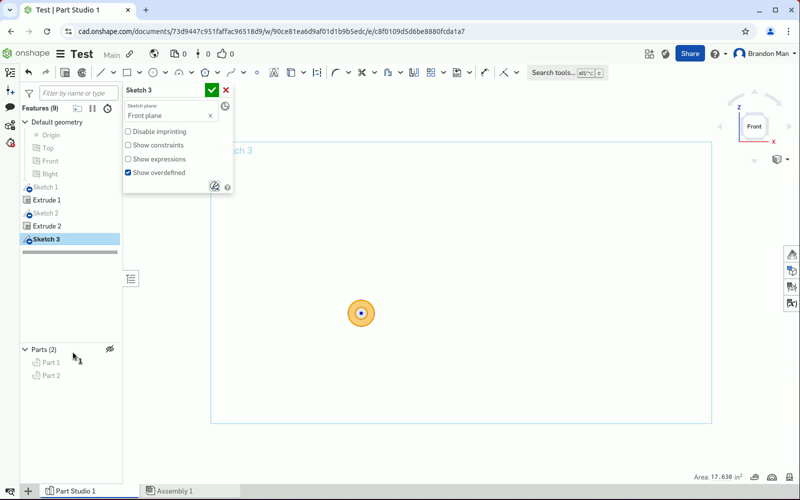
key(shift+e)
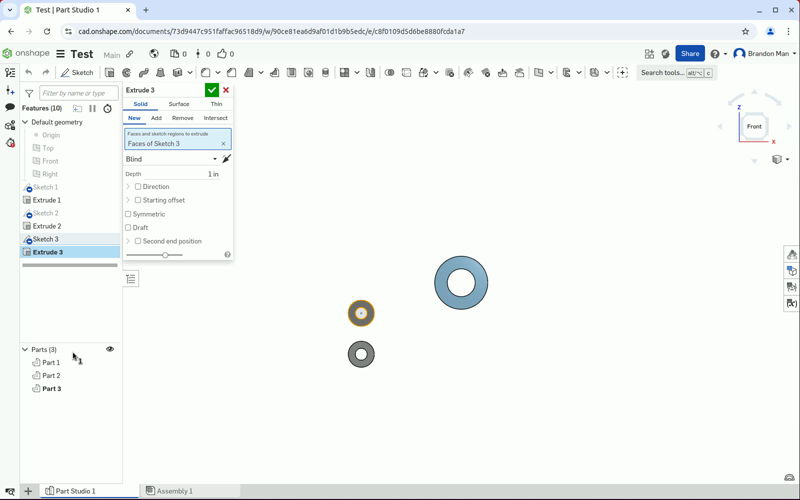
mouse_move(143, 106)
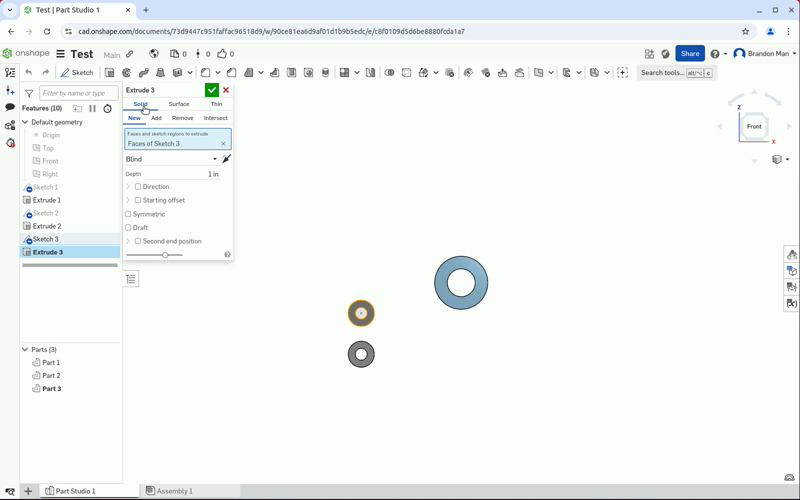
click(143, 106)
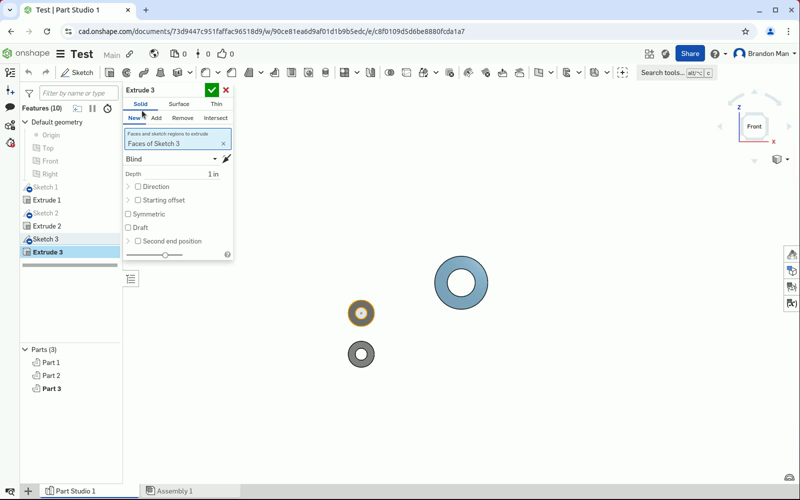
mouse_move(137, 120)
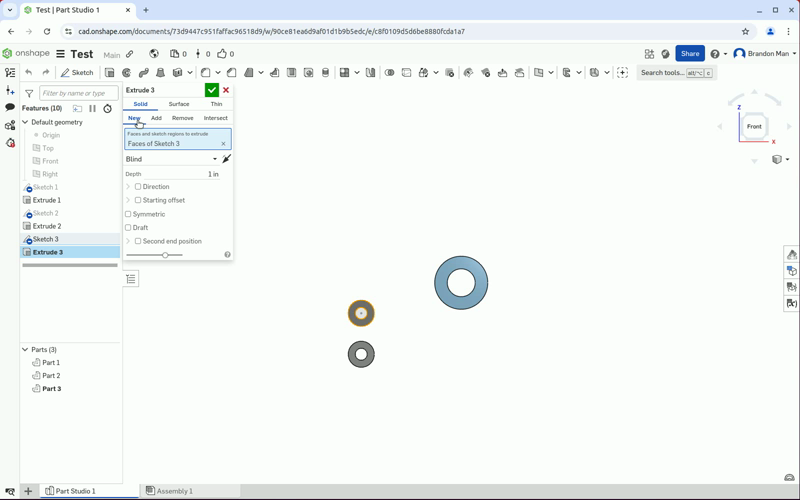
click(137, 120)
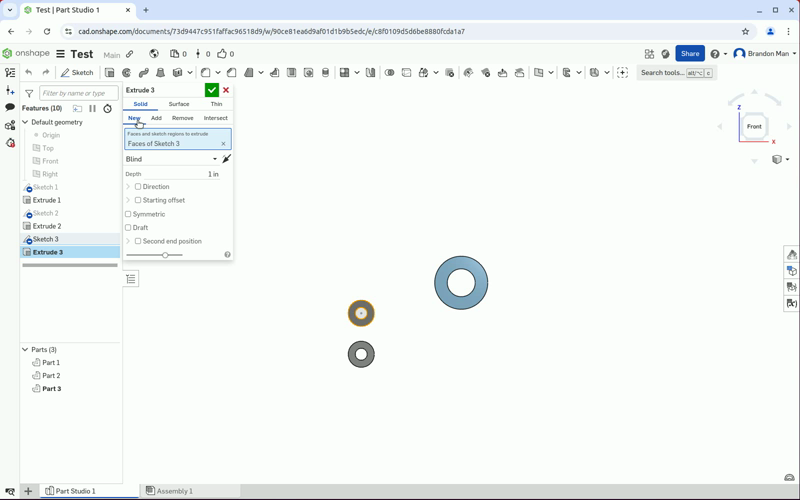
key(tab, 4)
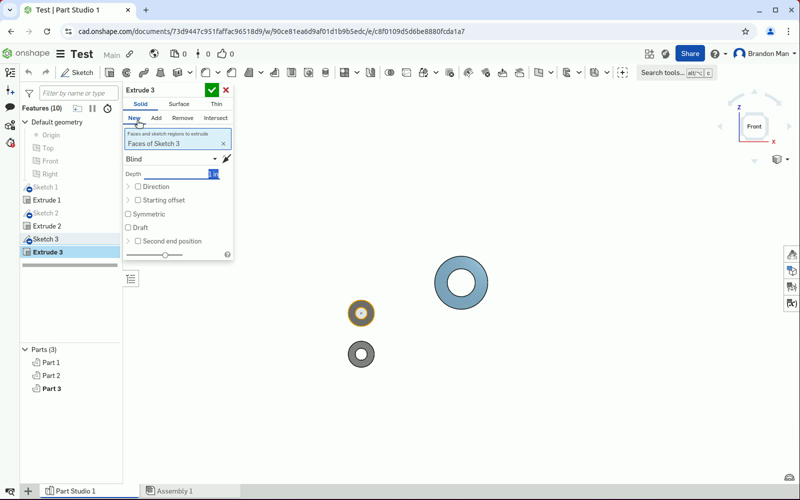
text(6.74)
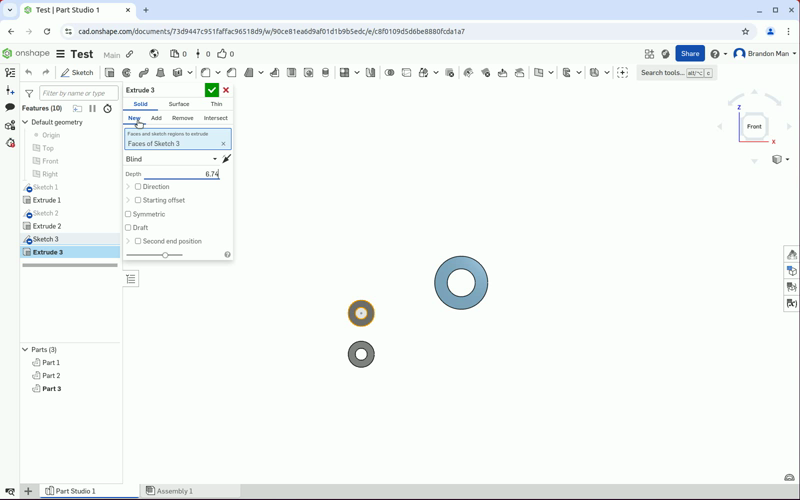
key(tab, 3)
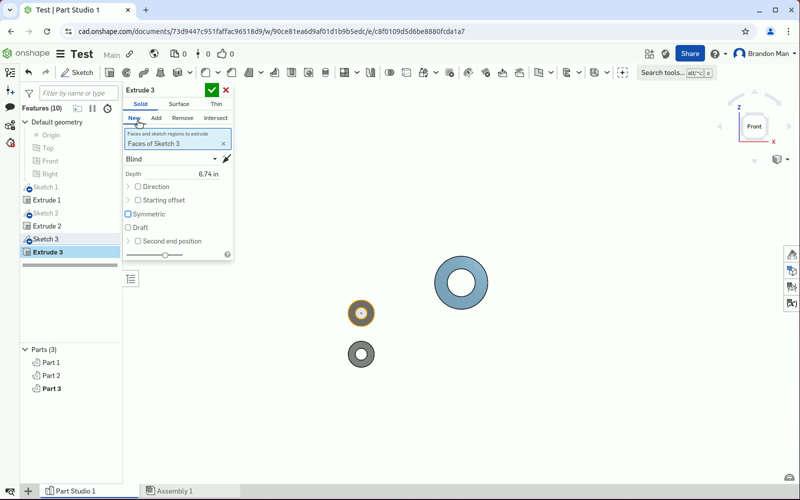
key(space)
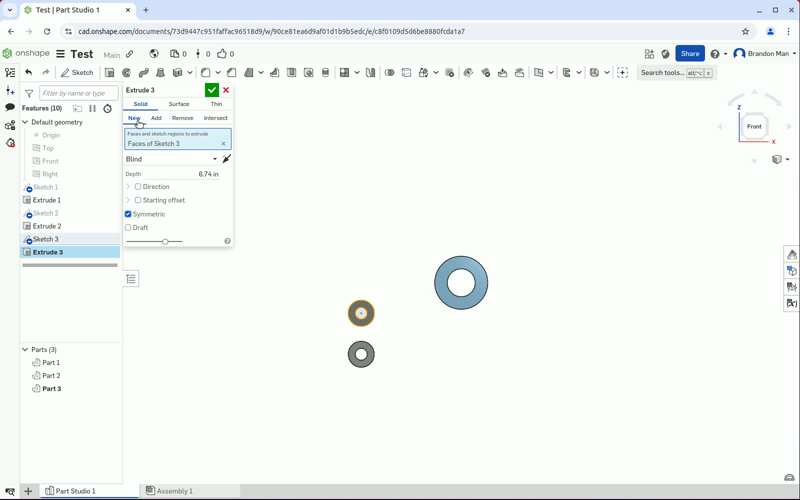
key(enter)
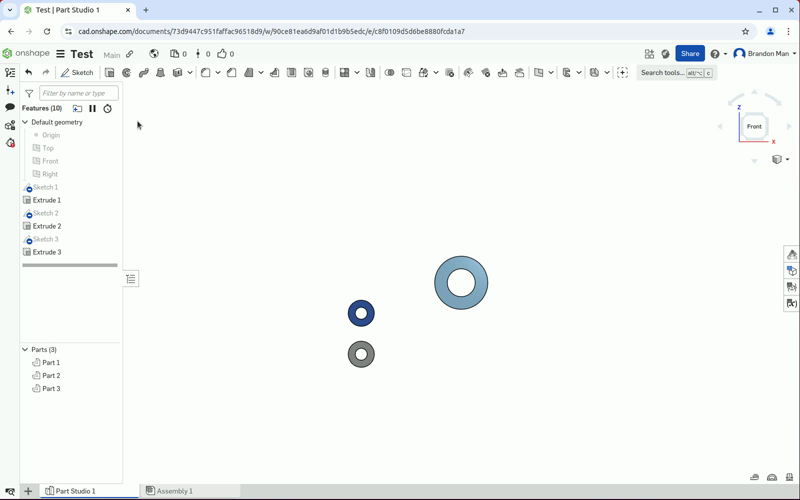
key(shift+h)
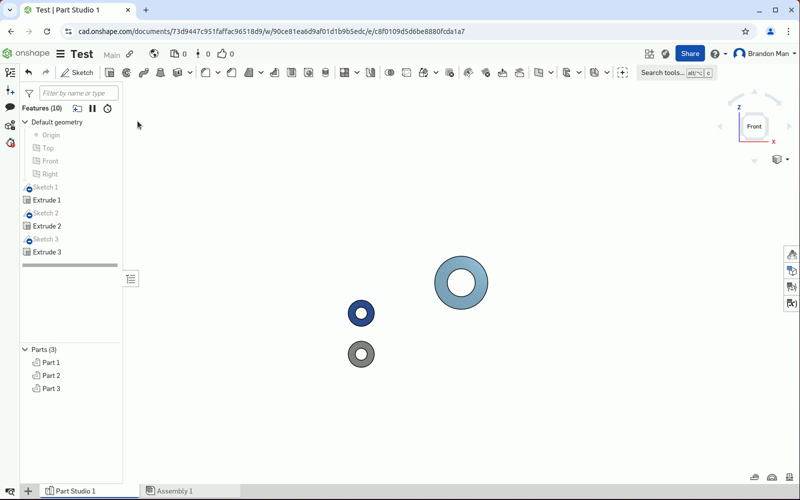
key(shift+h)
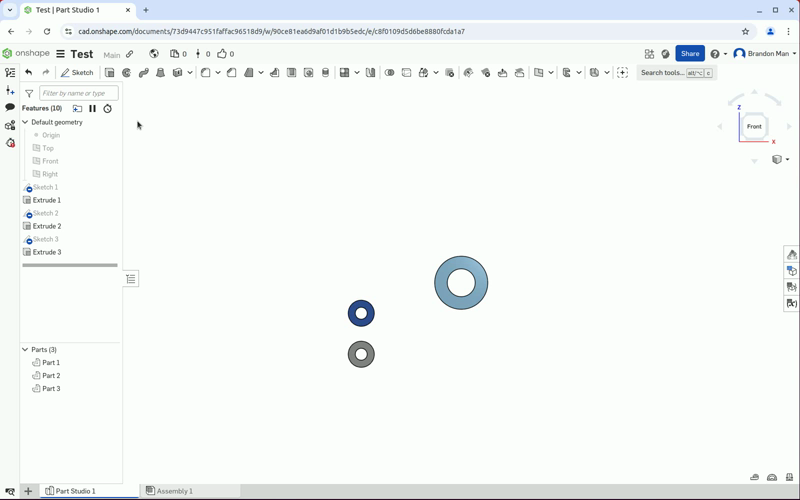
mouse_move(73, 189)
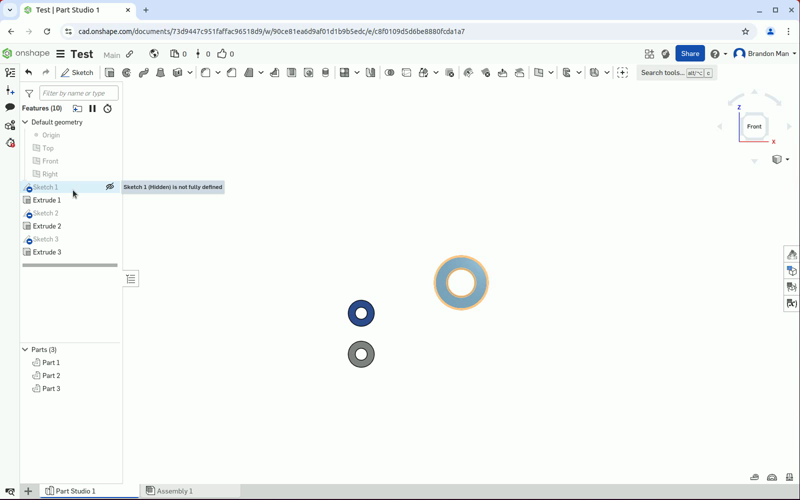
click(73, 189)
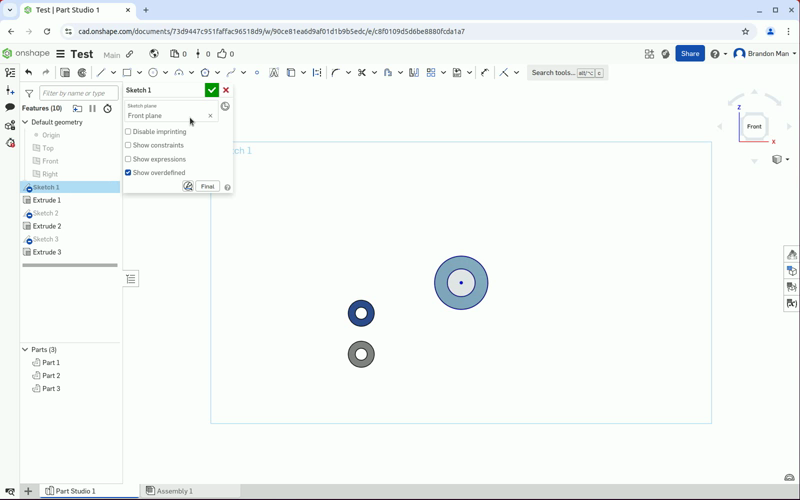
mouse_move(229, 92)
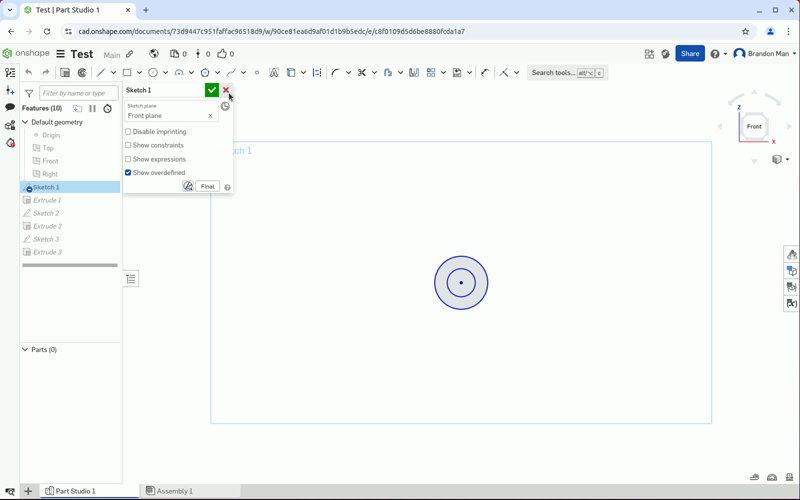
click(229, 92)
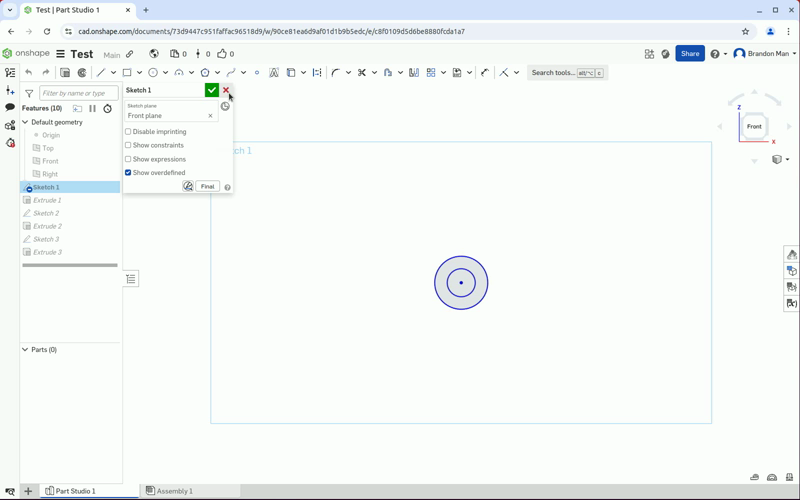
key(shift+s)
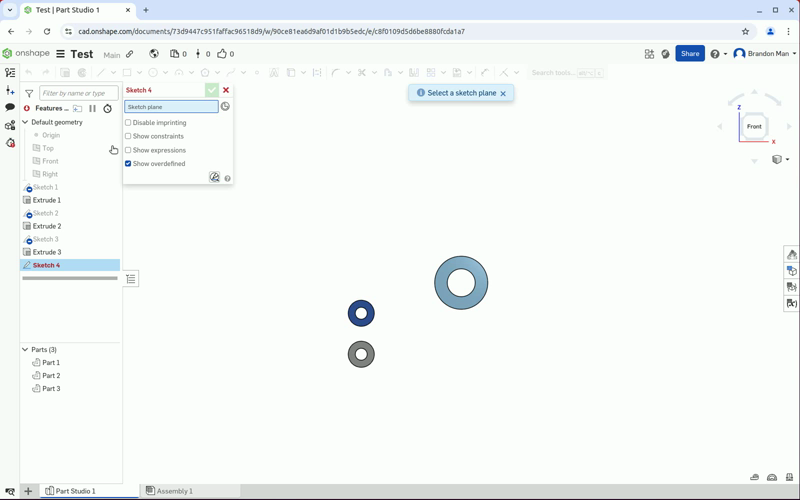
mouse_move(73, 163)
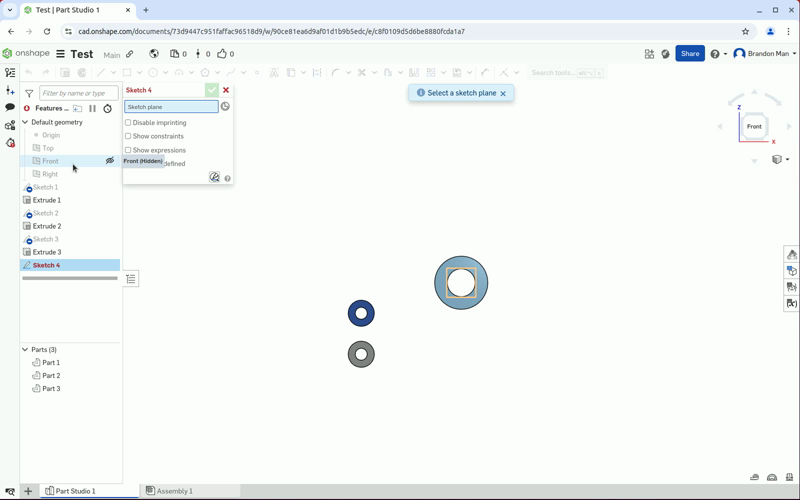
click(73, 163)
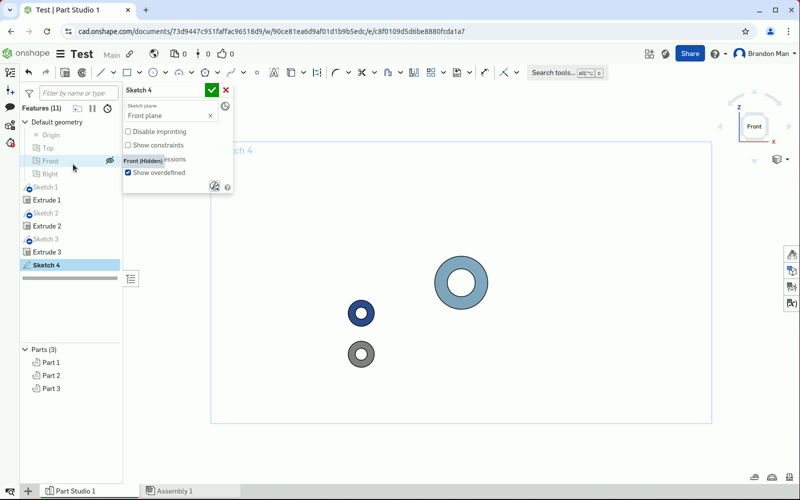
mouse_move(73, 352)
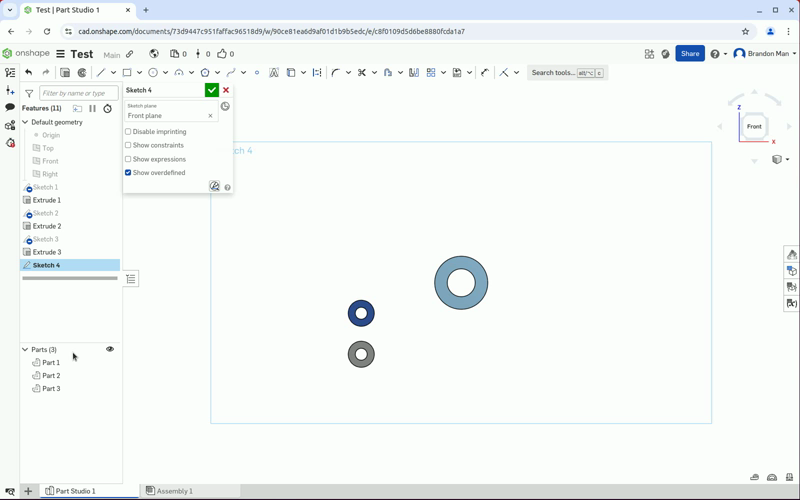
key(y)
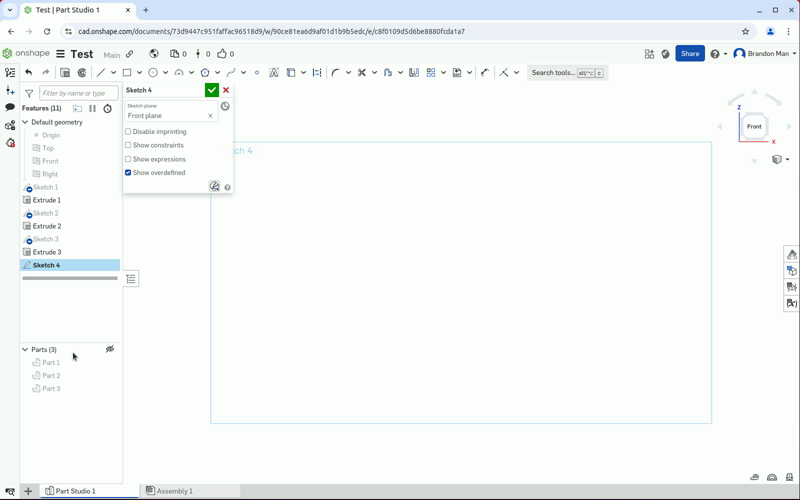
key(a)
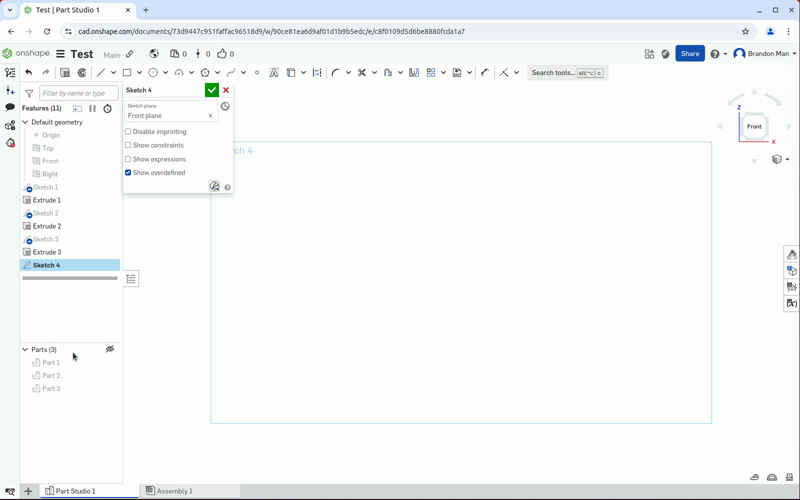
key_down(shift)
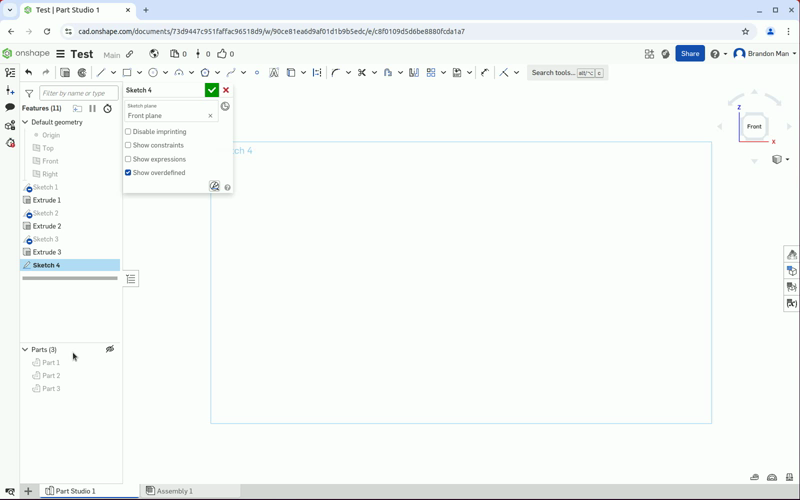
mouse_move(348, 354)
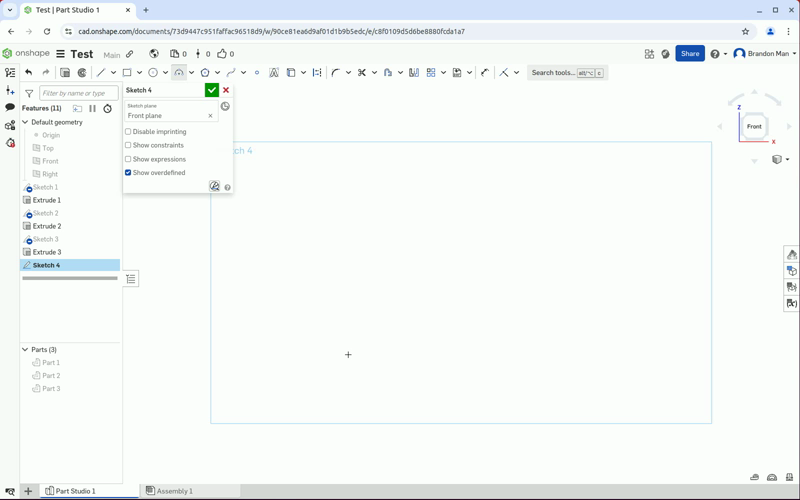
click(348, 354)
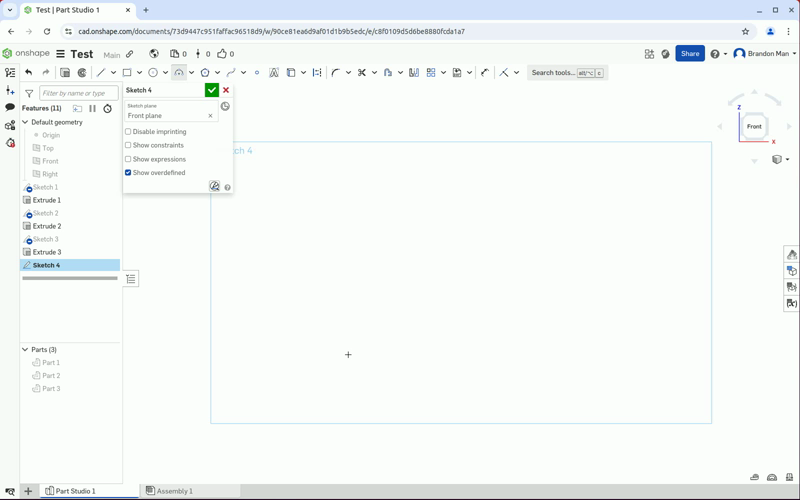
key_up(shift)
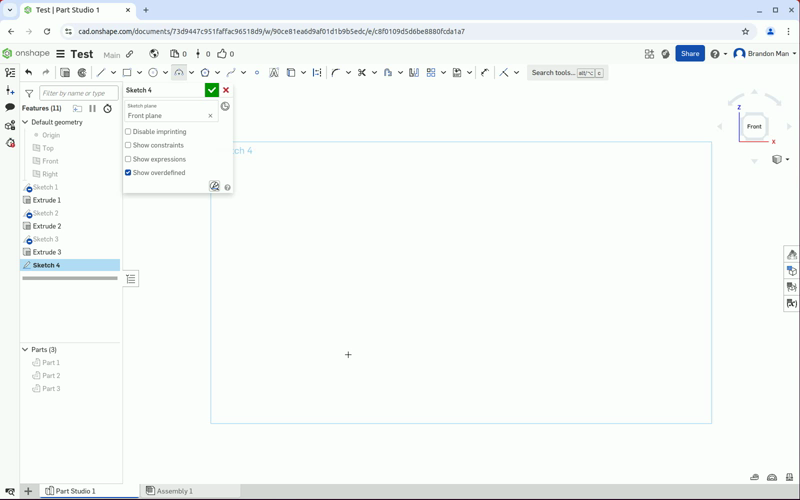
key_down(shift)
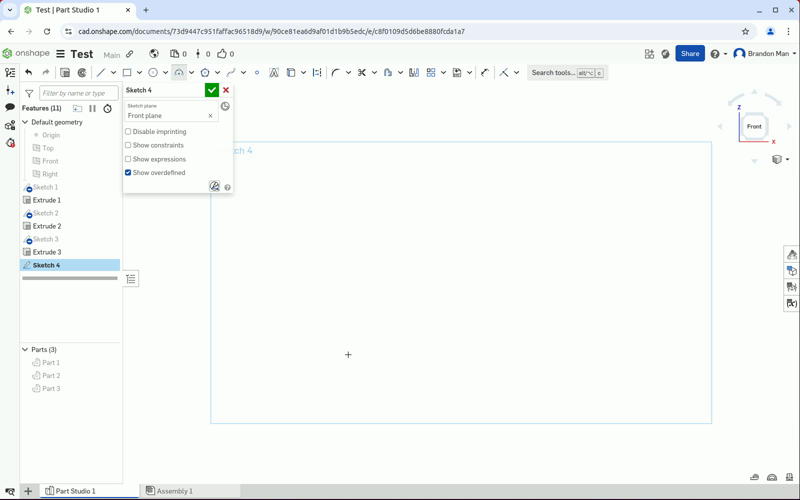
mouse_move(368, 364)
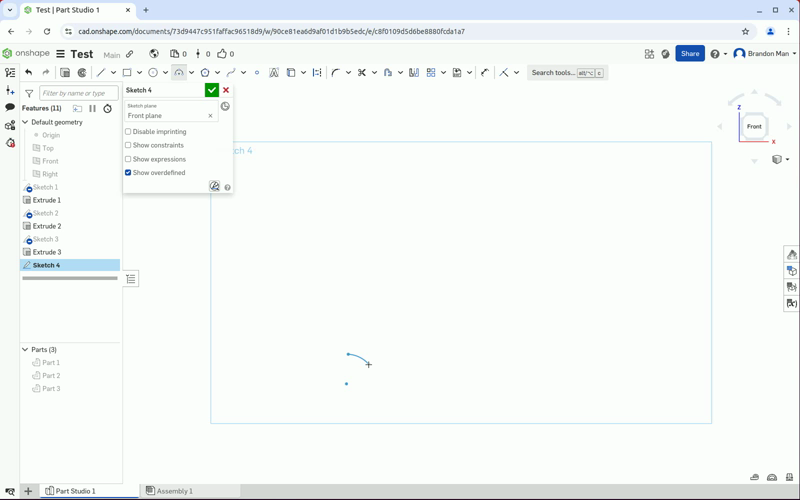
click(368, 364)
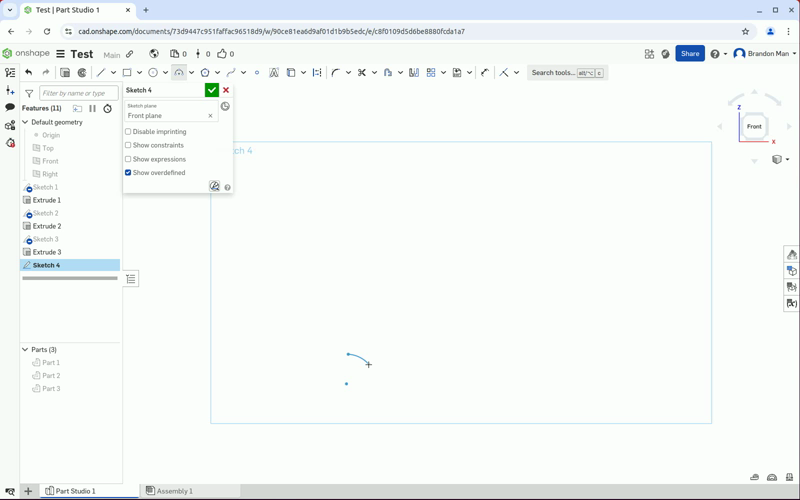
mouse_move(365, 343)
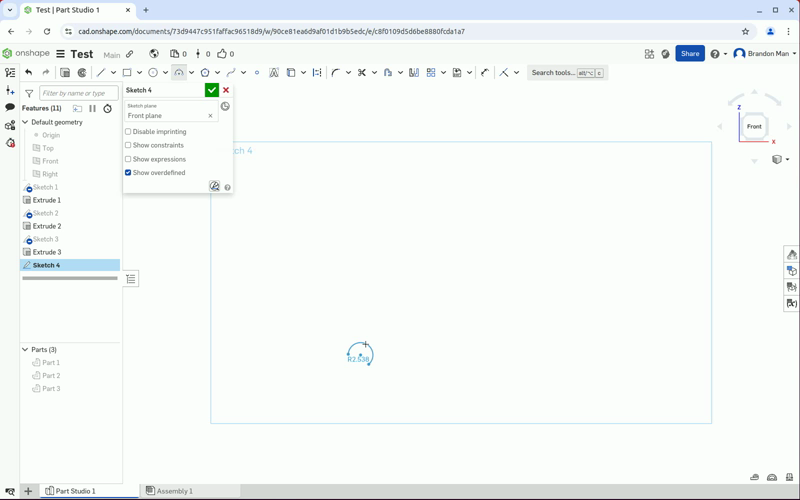
click(365, 343)
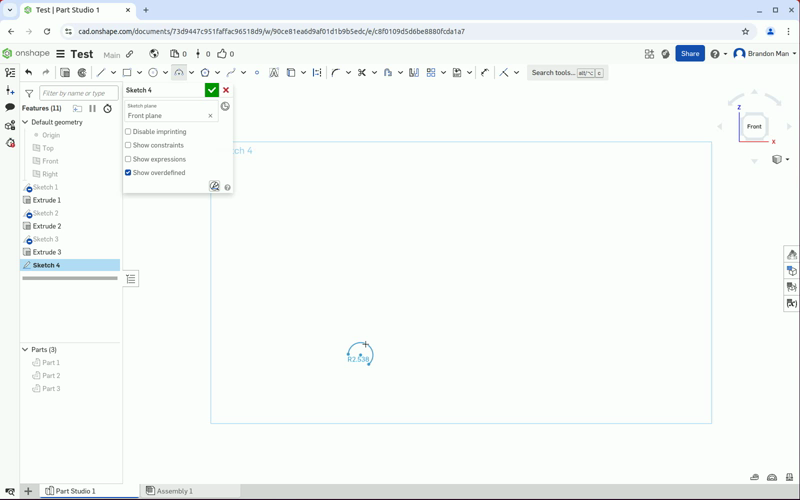
key_up(shift)
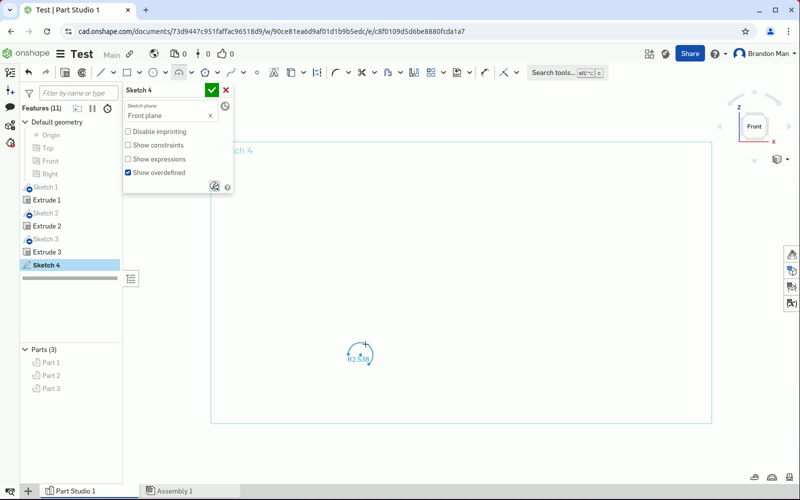
key(esc)
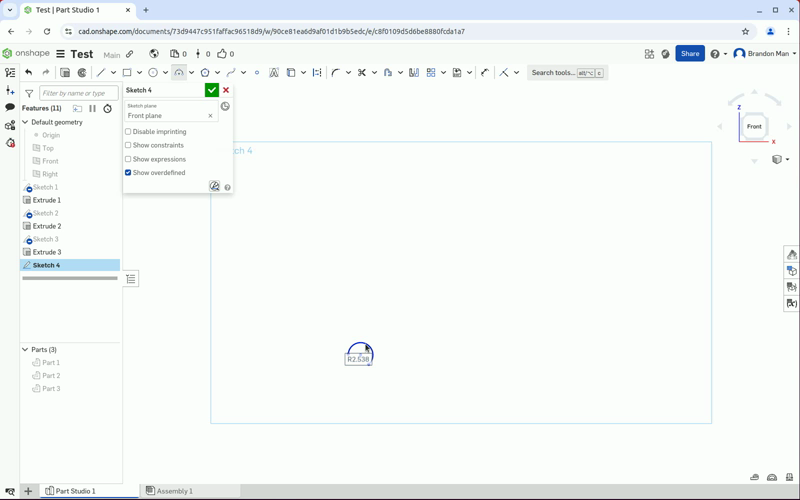
key(l)
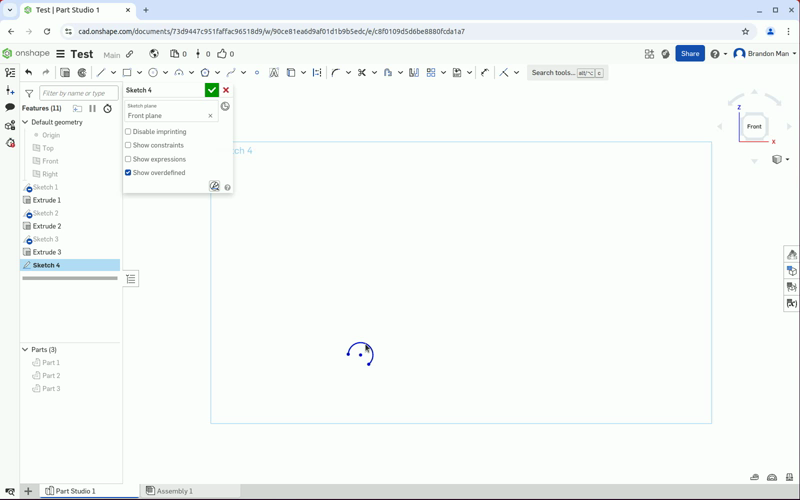
mouse_move(368, 364)
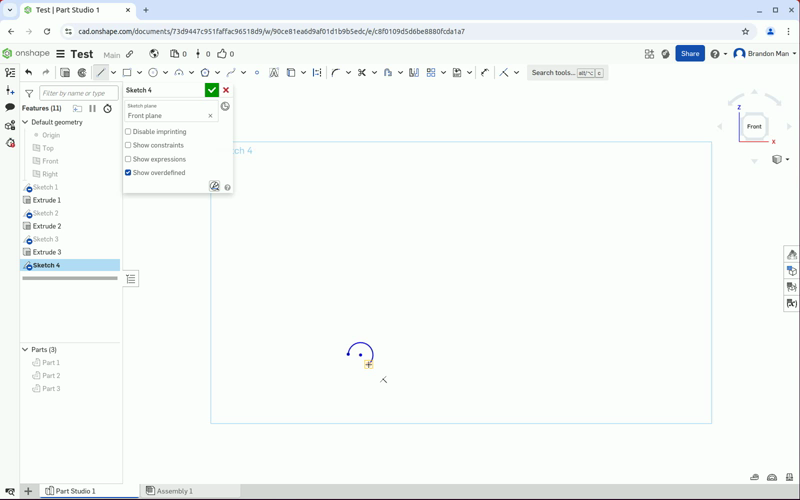
click(368, 364)
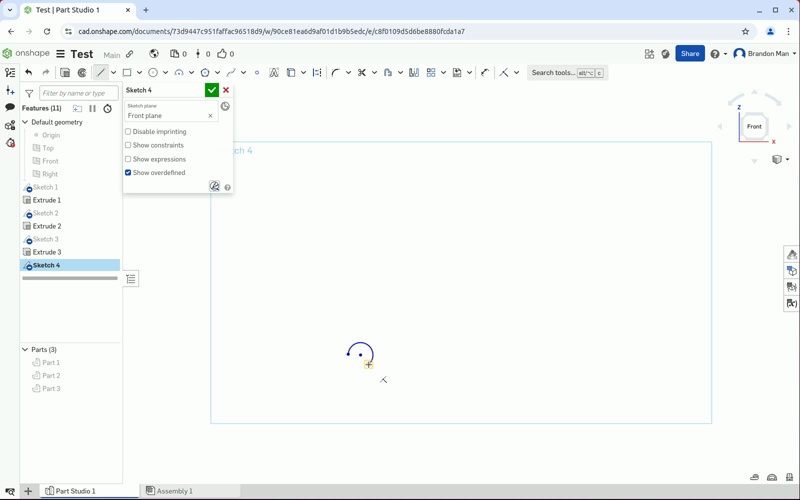
key_down(shift)
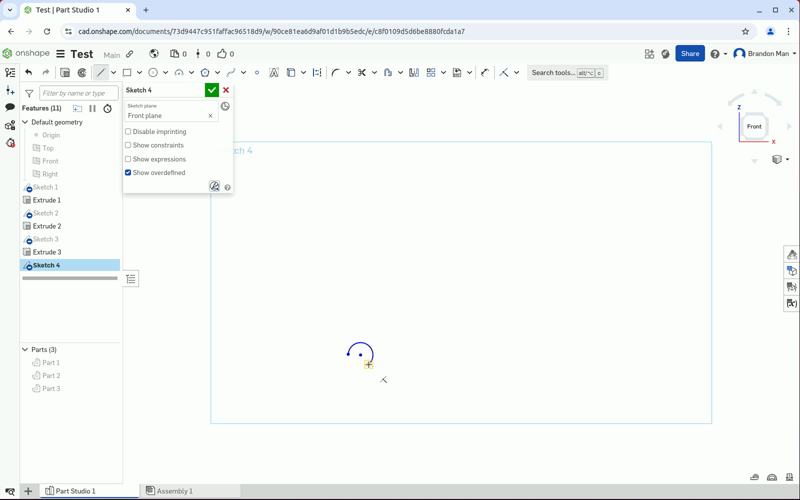
mouse_move(433, 306)
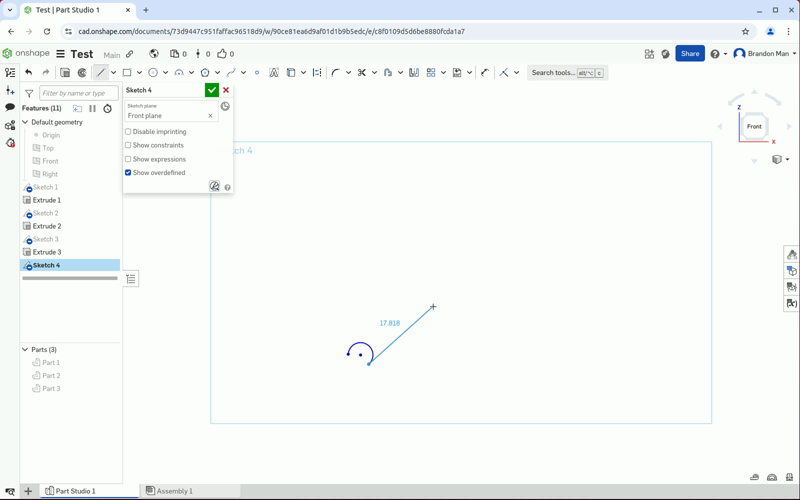
click(433, 306)
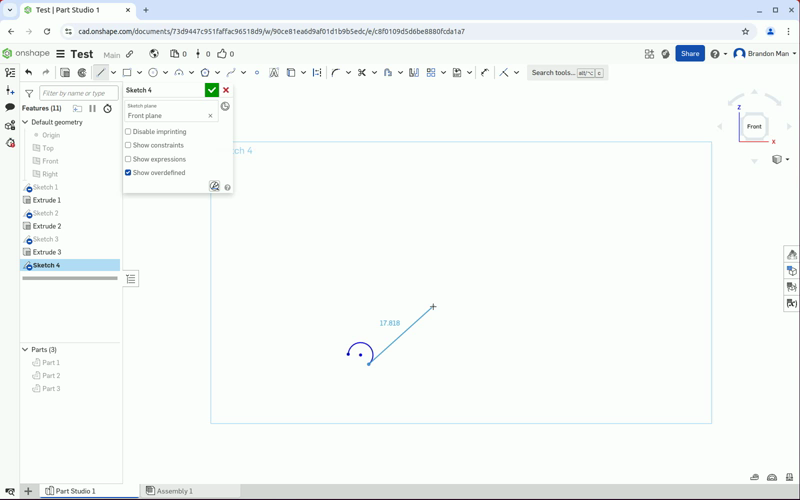
key_up(shift)
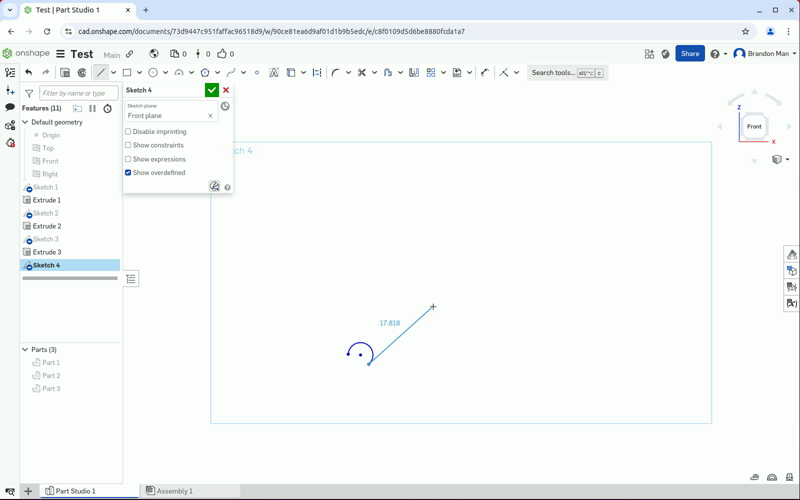
key(esc)
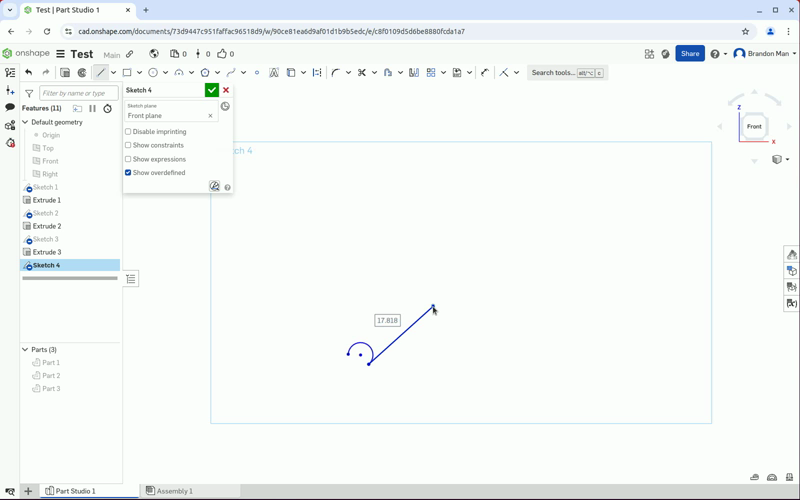
key(a)
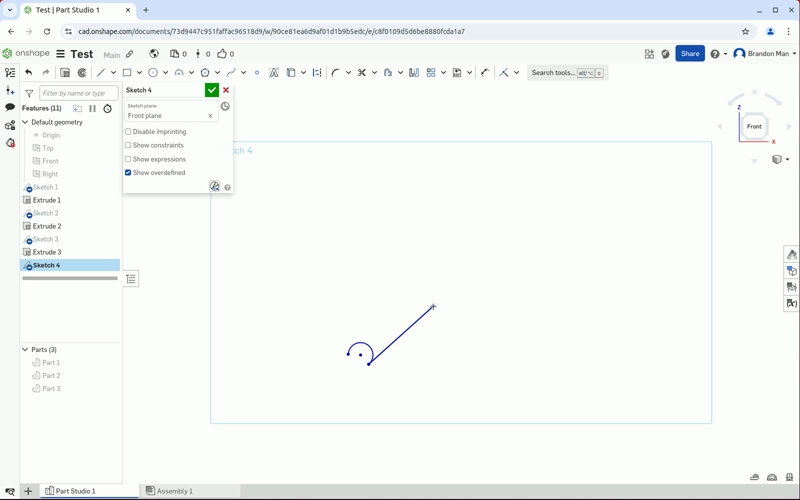
mouse_move(433, 306)
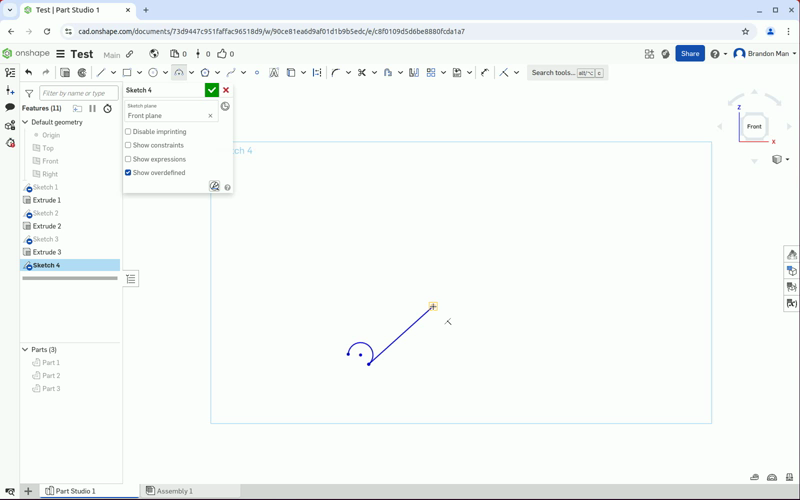
click(433, 306)
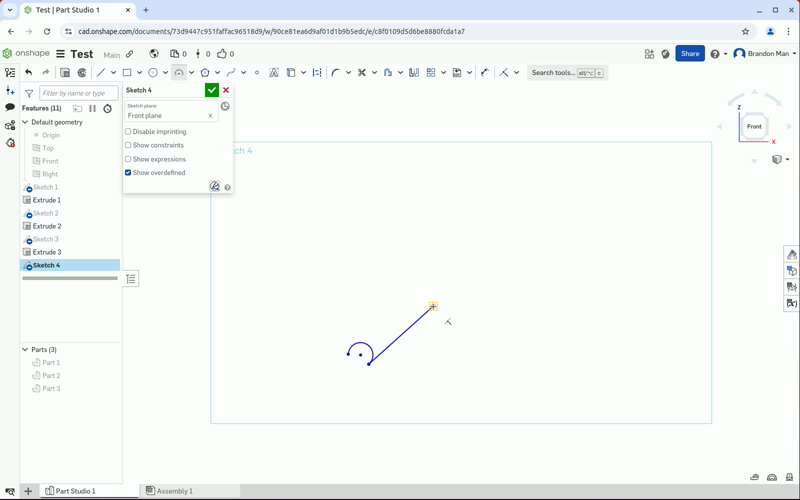
key_down(shift)
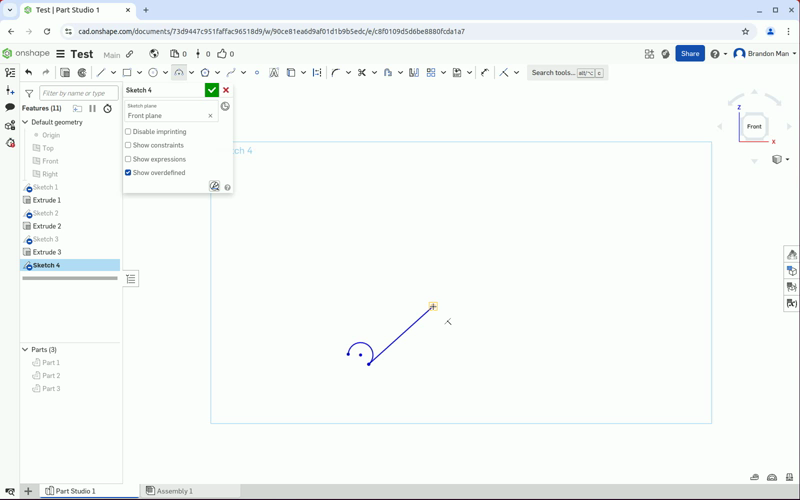
mouse_move(447, 305)
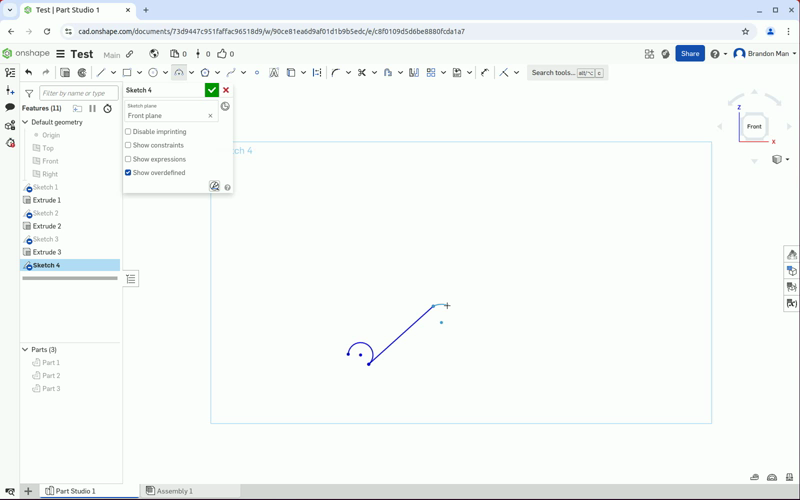
click(447, 305)
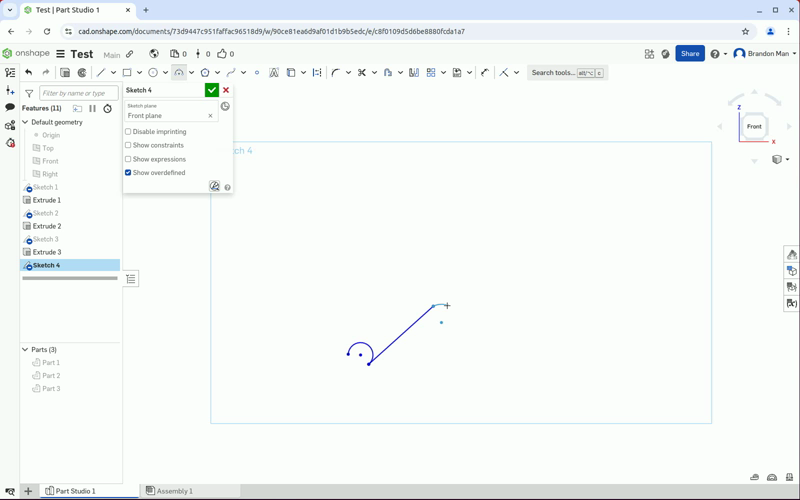
mouse_move(440, 303)
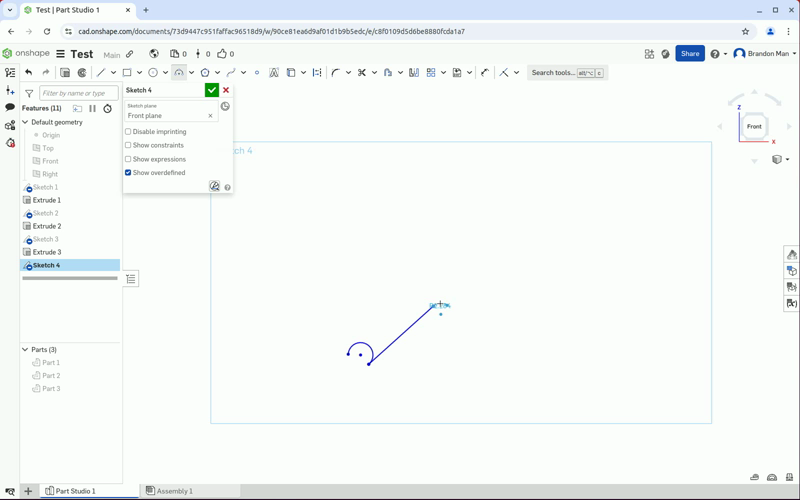
click(440, 303)
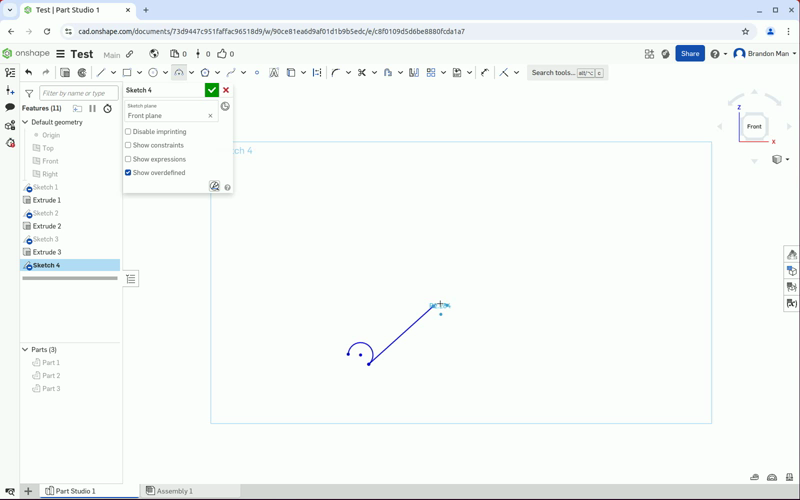
key_up(shift)
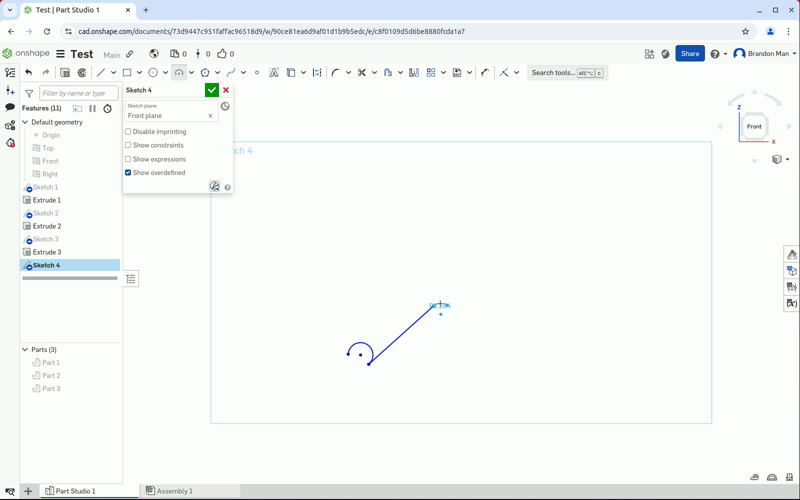
mouse_move(447, 305)
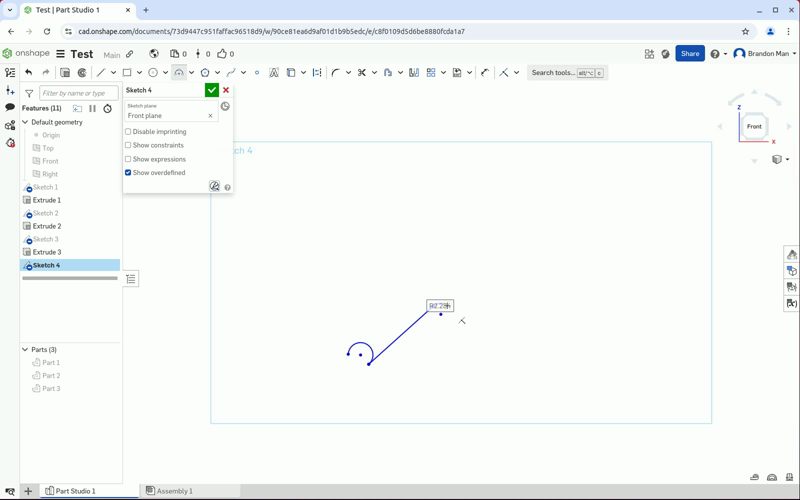
click(447, 305)
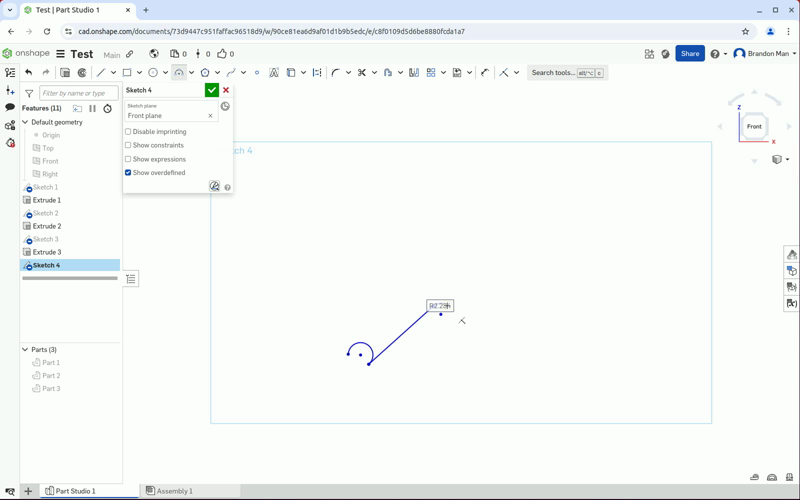
key_down(shift)
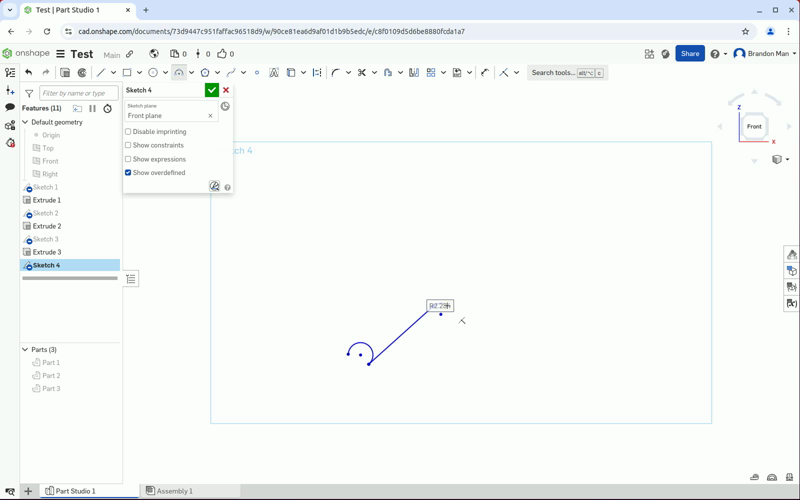
mouse_move(450, 259)
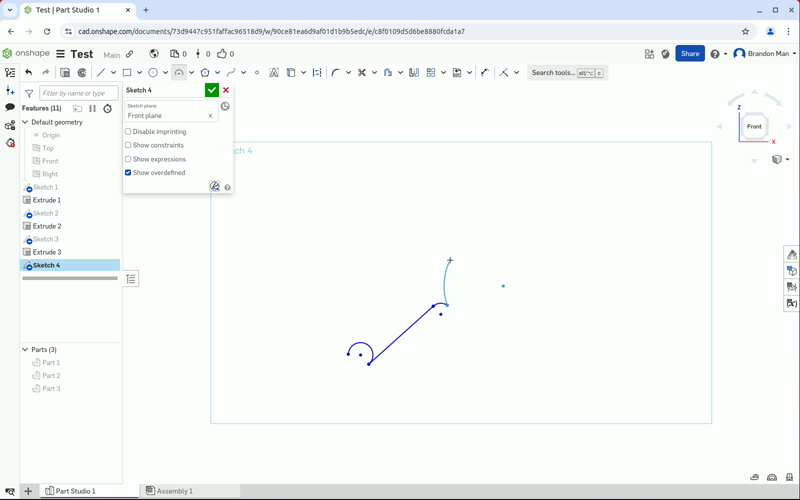
click(450, 259)
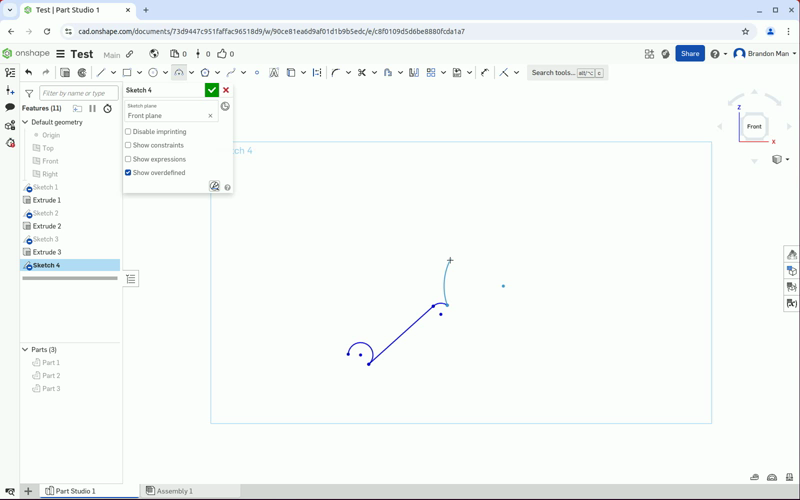
mouse_move(434, 281)
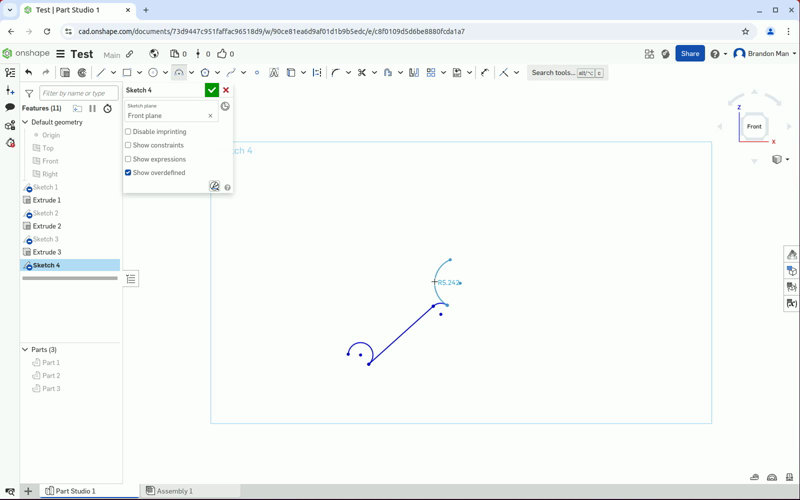
click(434, 281)
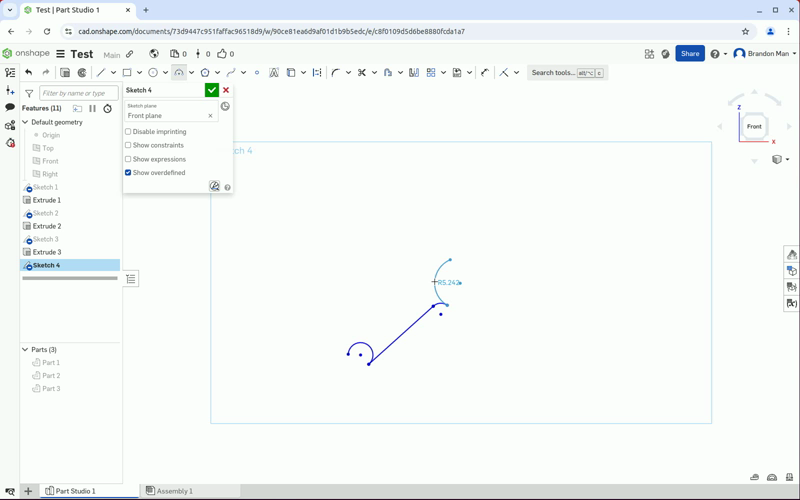
key_up(shift)
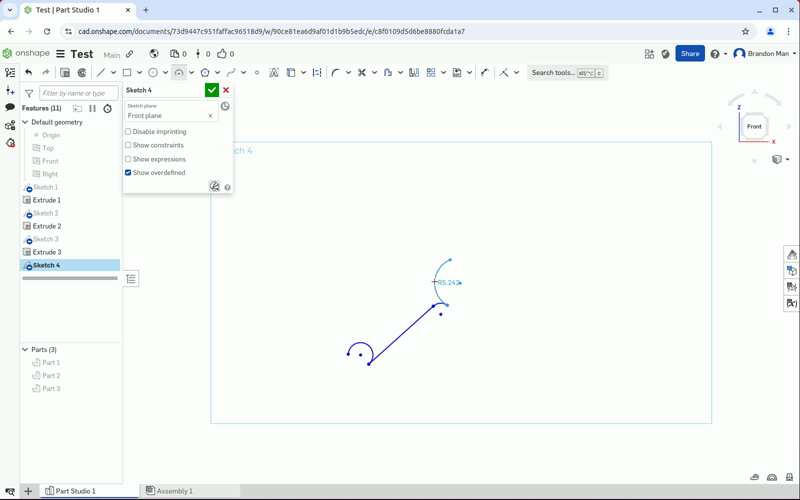
key(esc)
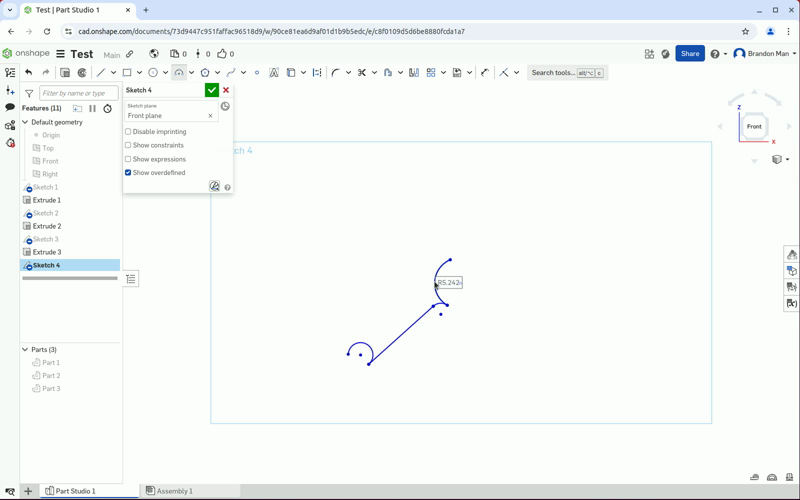
key(l)
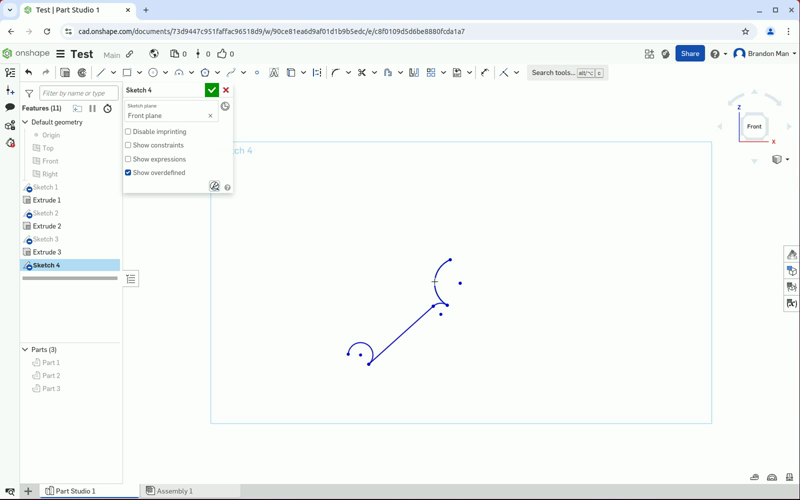
mouse_move(450, 259)
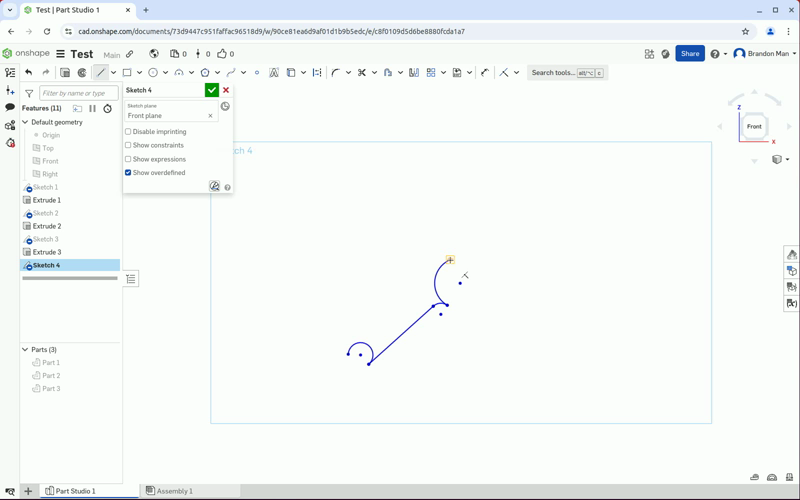
click(450, 259)
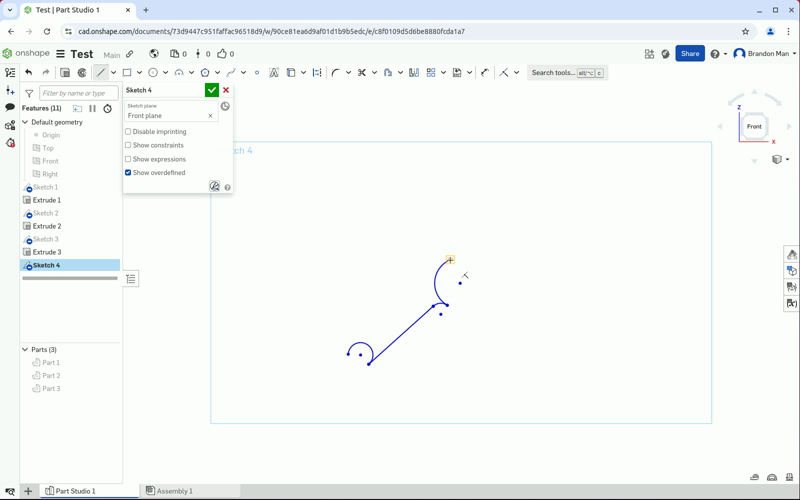
key_down(shift)
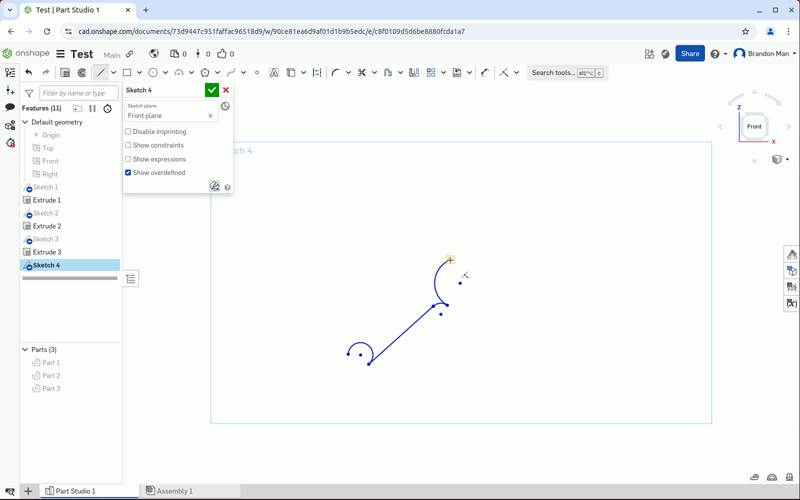
mouse_move(355, 301)
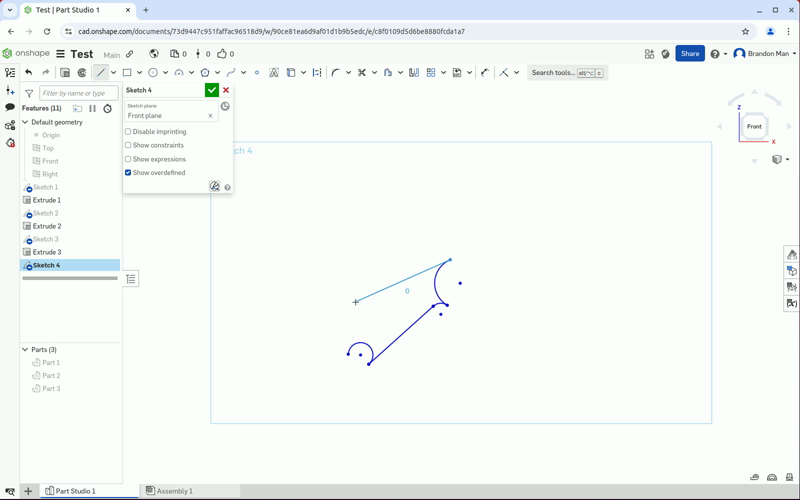
click(355, 301)
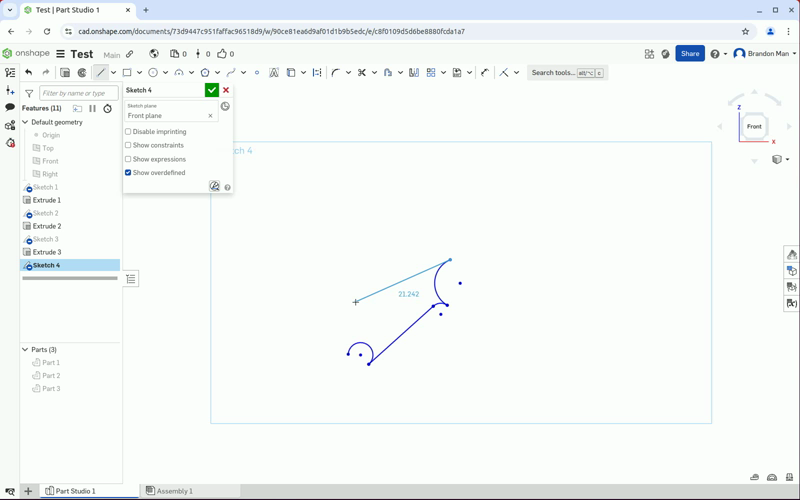
key_up(shift)
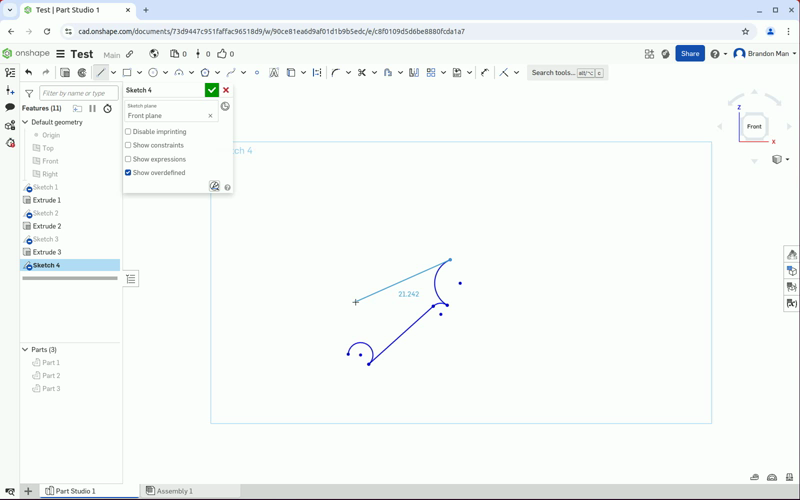
key(esc)
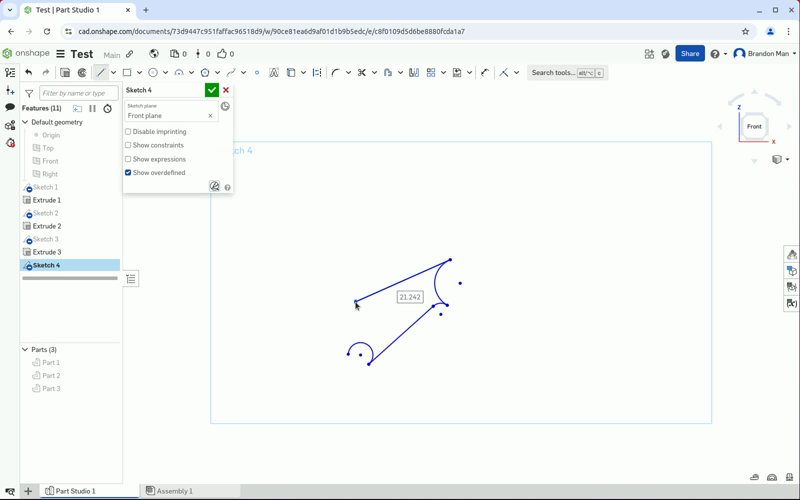
key(a)
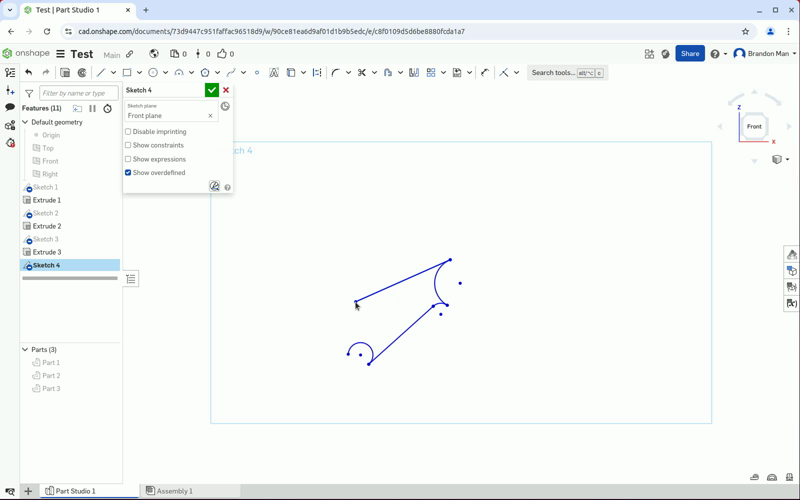
mouse_move(355, 301)
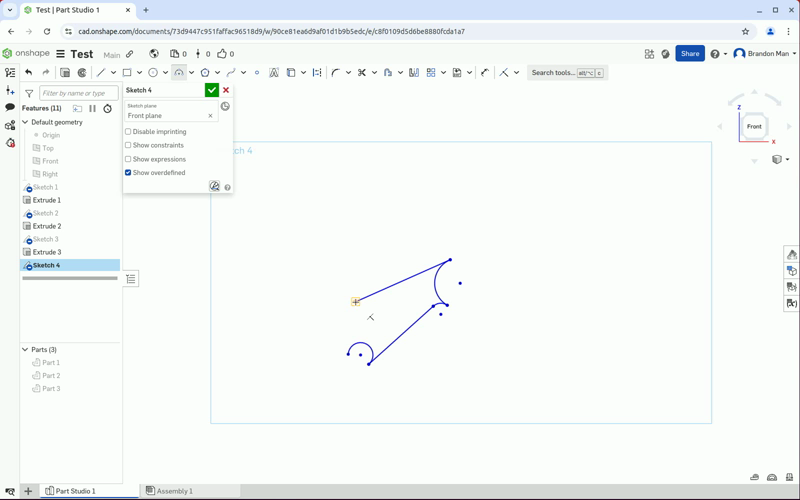
click(355, 301)
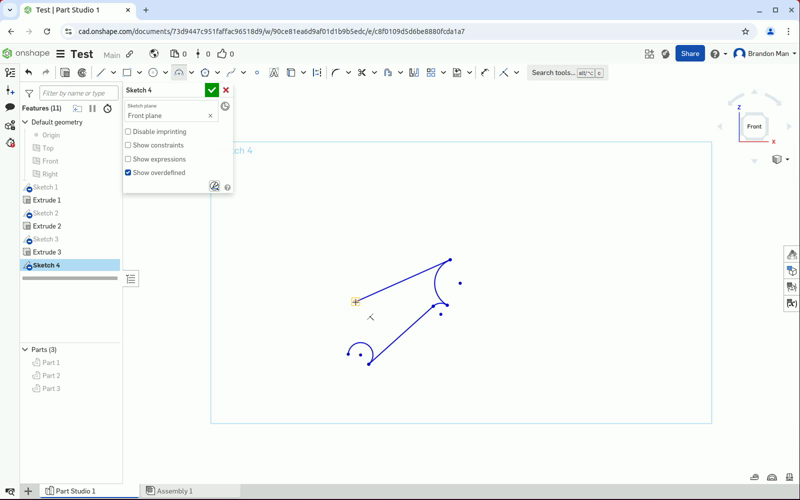
key_down(shift)
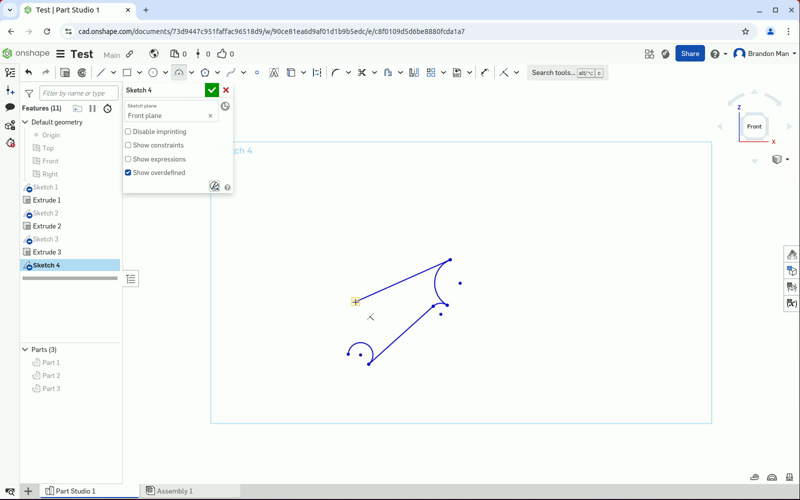
mouse_move(348, 313)
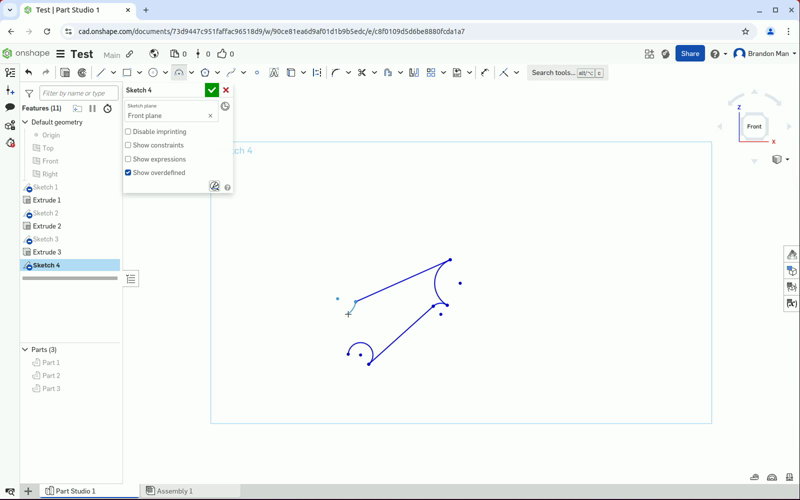
click(348, 313)
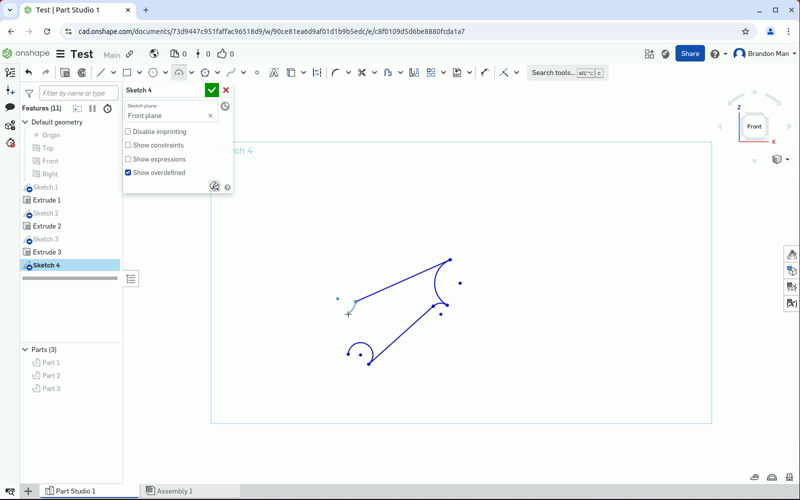
mouse_move(371, 320)
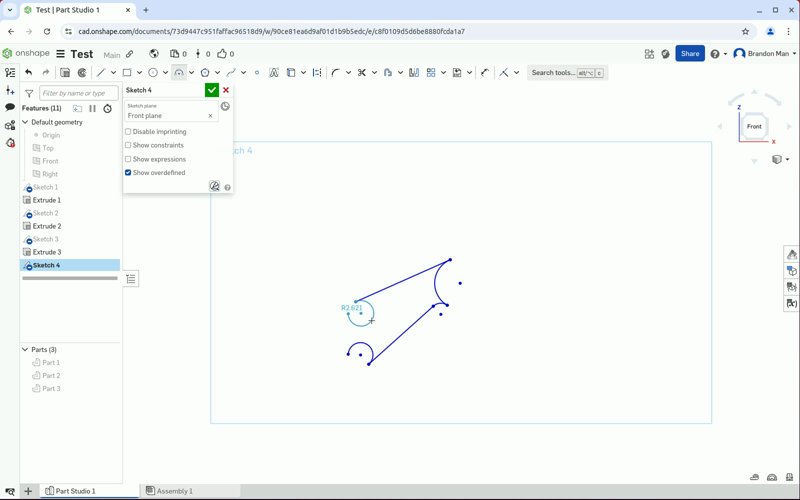
click(371, 320)
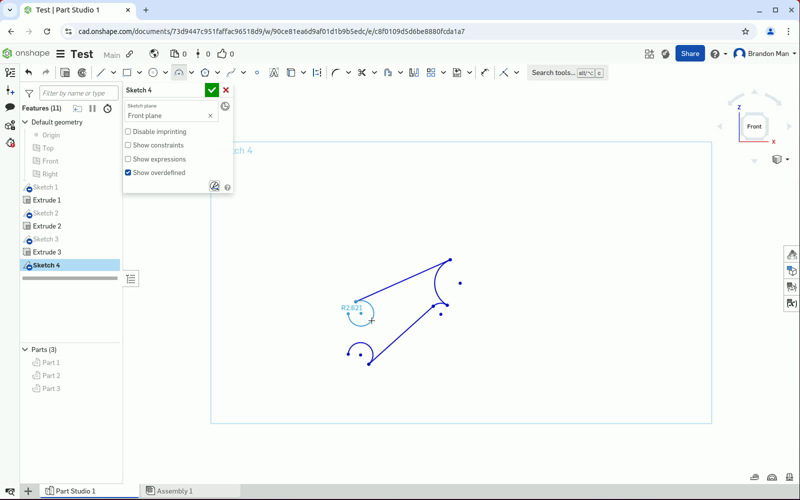
key_up(shift)
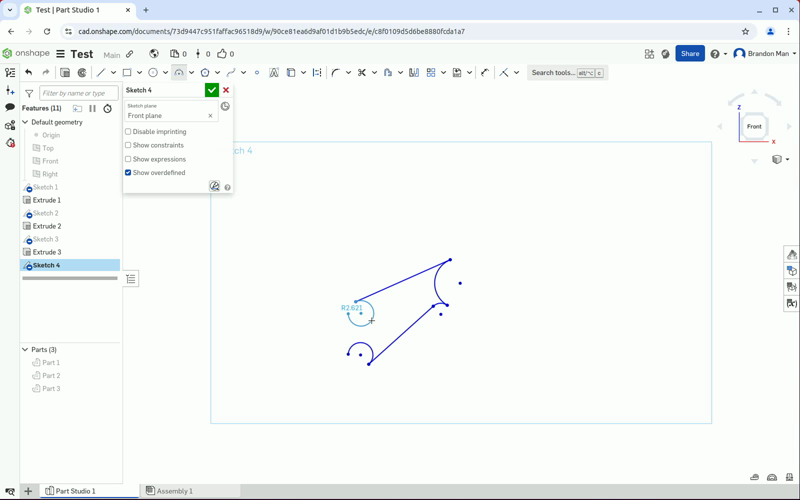
key(esc)
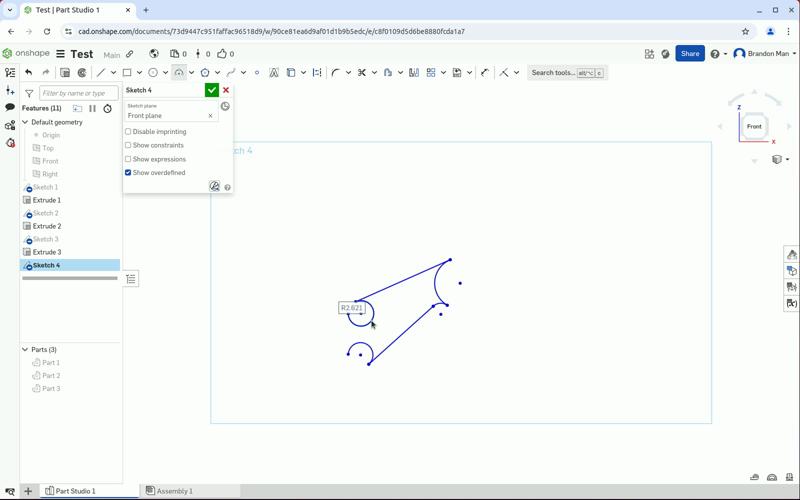
key(l)
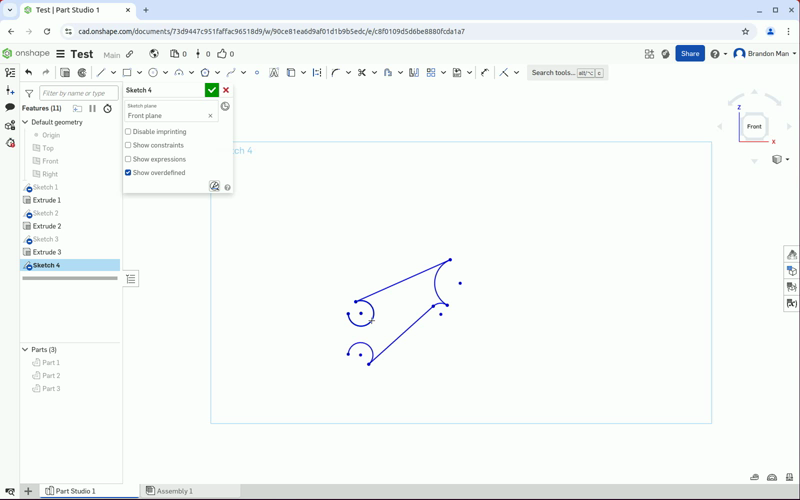
mouse_move(348, 313)
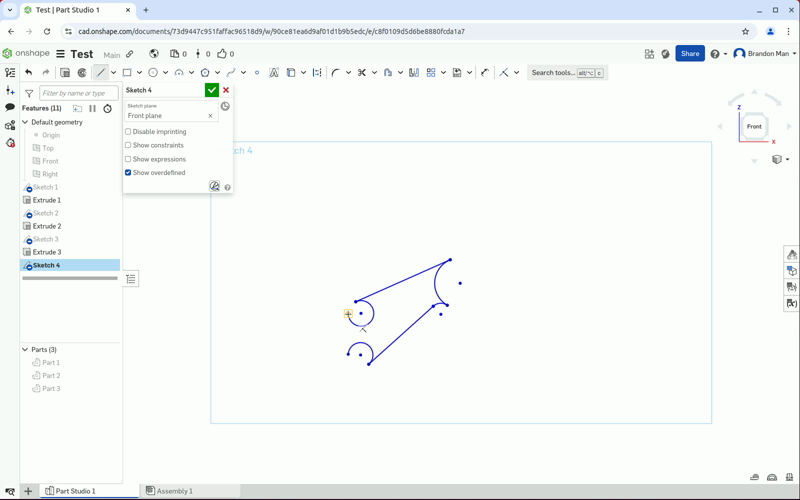
click(348, 313)
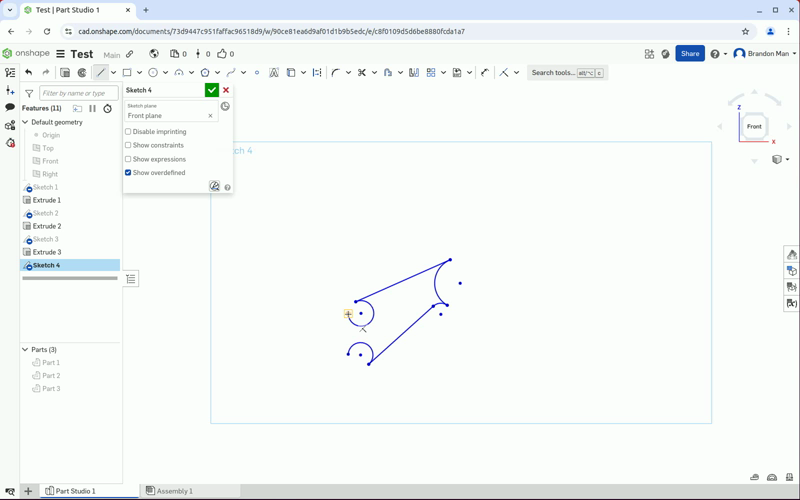
mouse_move(378, 313)
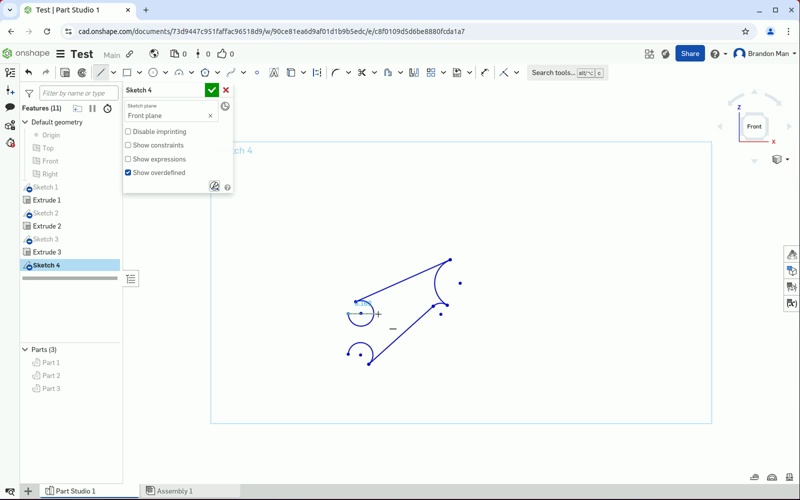
key_down(shift)
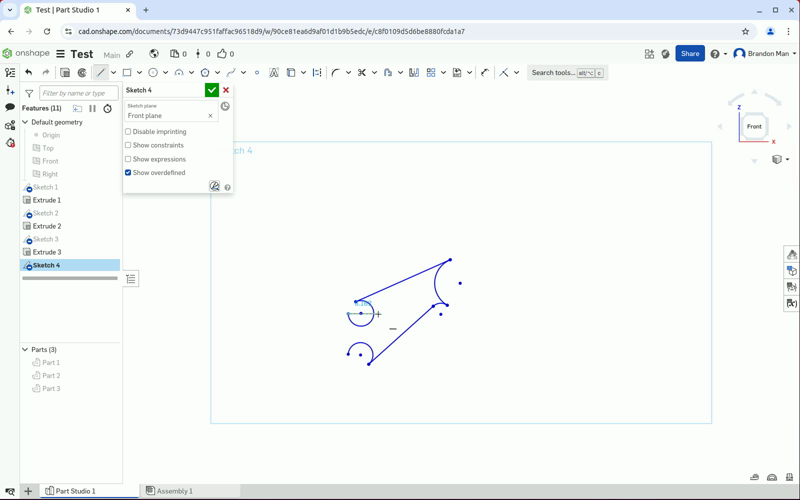
mouse_move(348, 354)
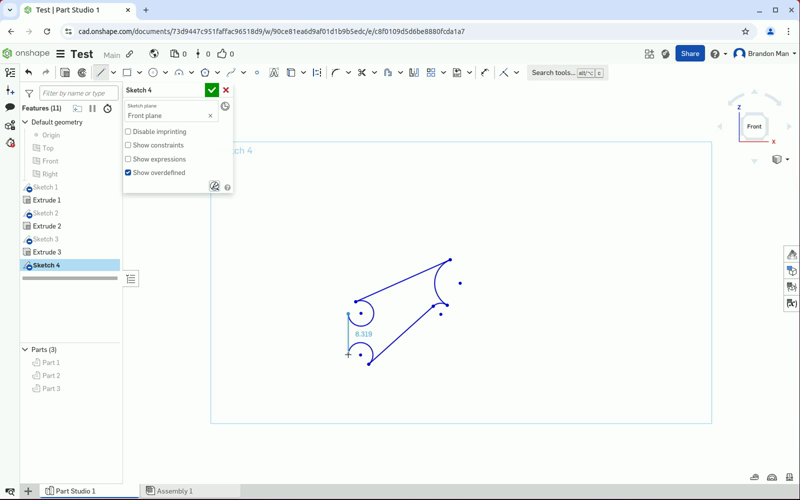
key_up(shift)
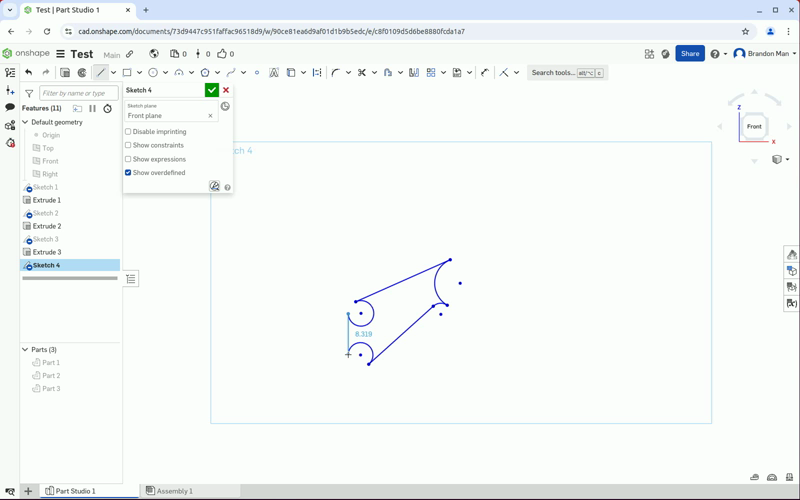
click(348, 354)
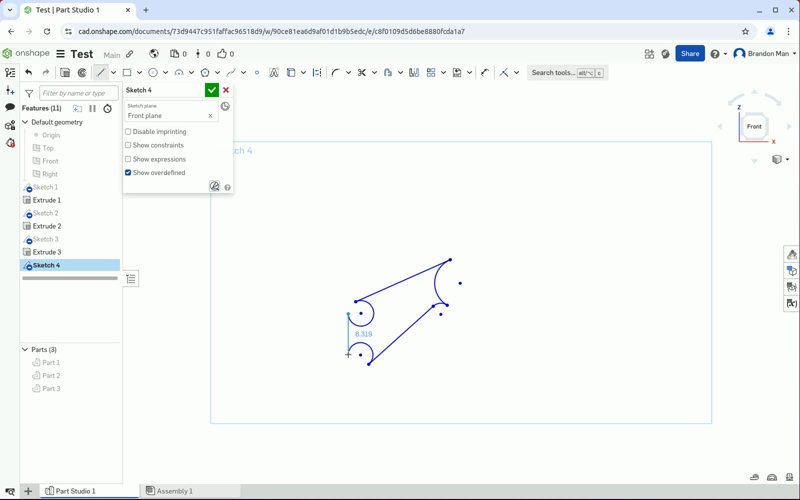
key(esc)
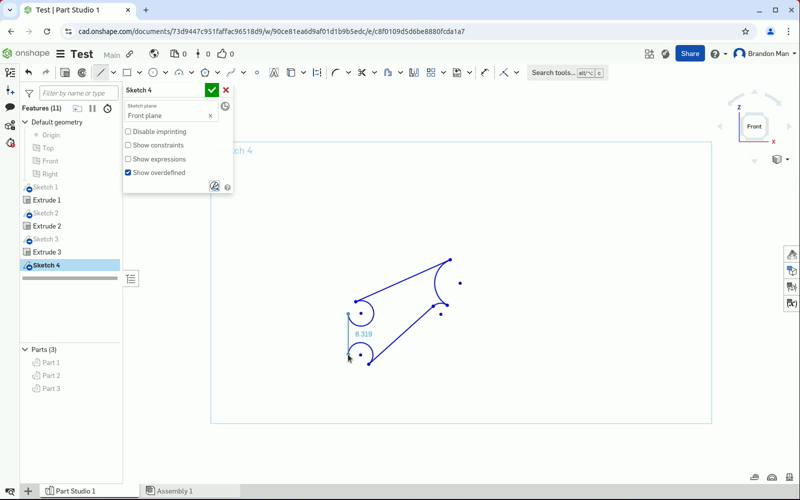
mouse_move(392, 297)
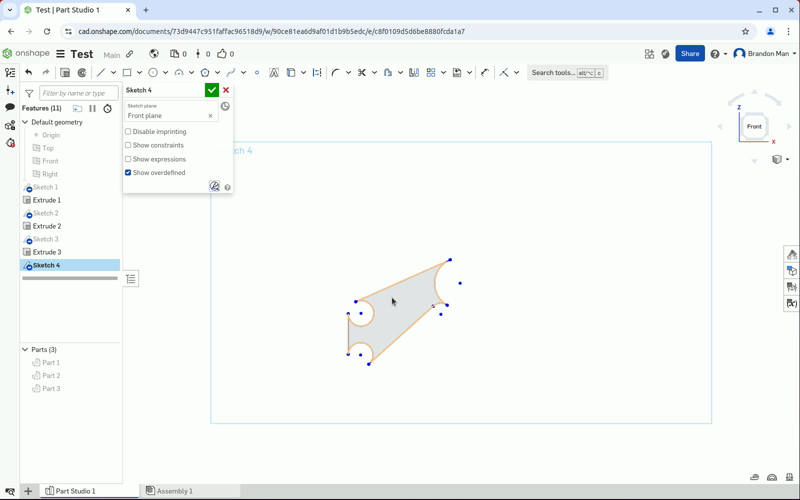
click(392, 297)
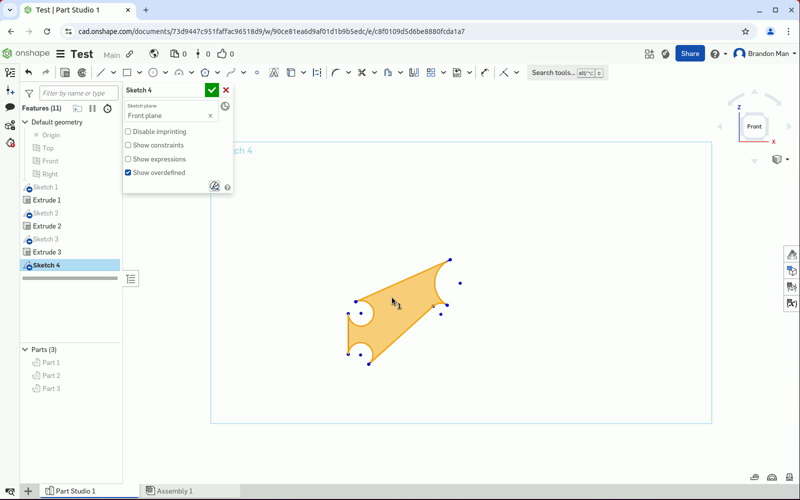
mouse_move(73, 352)
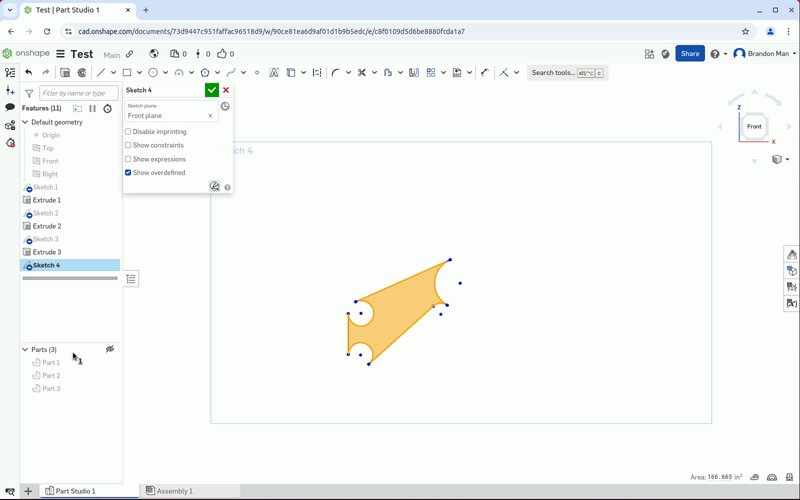
key(shift+y)
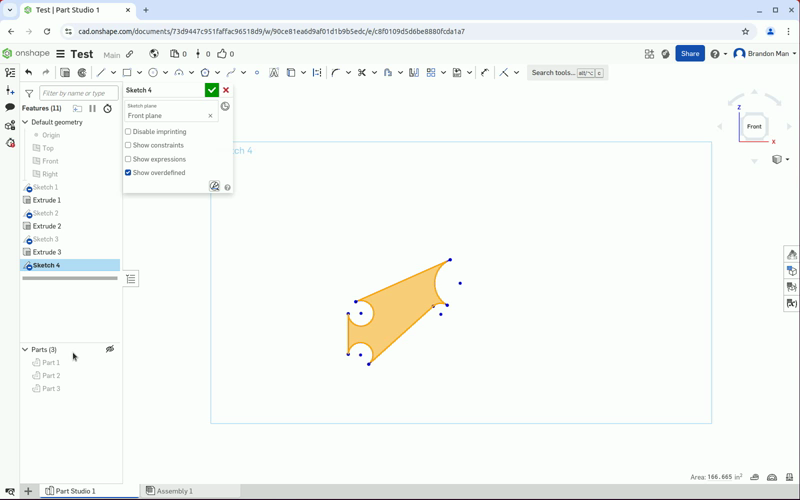
key(shift+e)
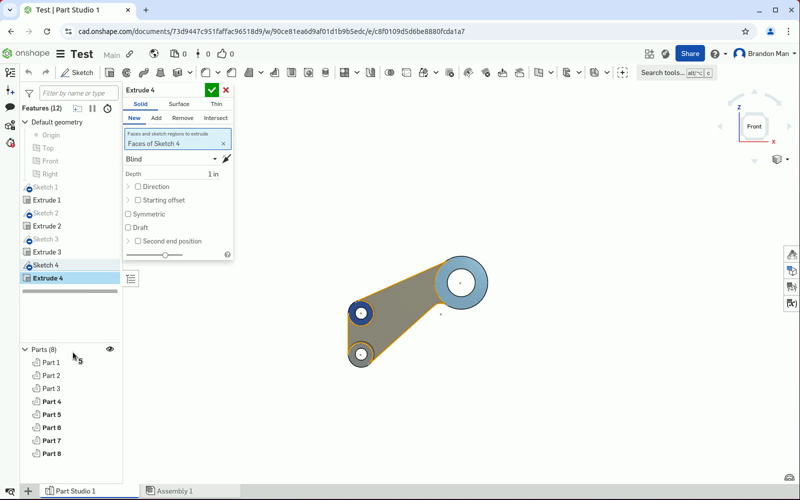
mouse_move(143, 106)
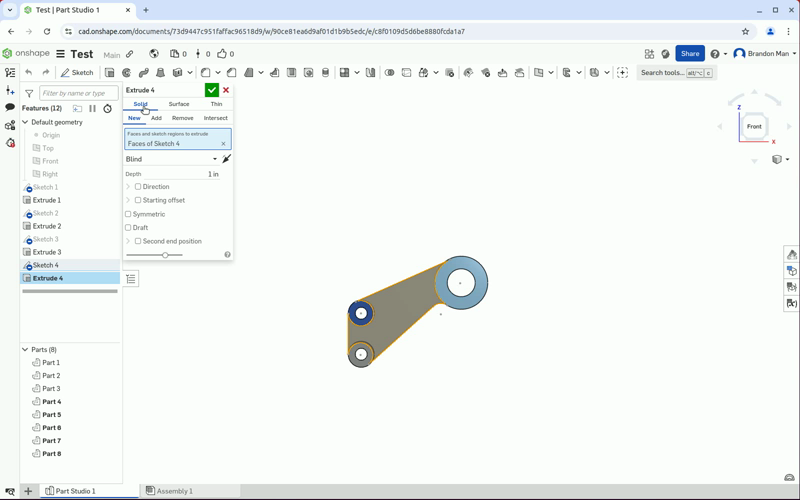
click(143, 106)
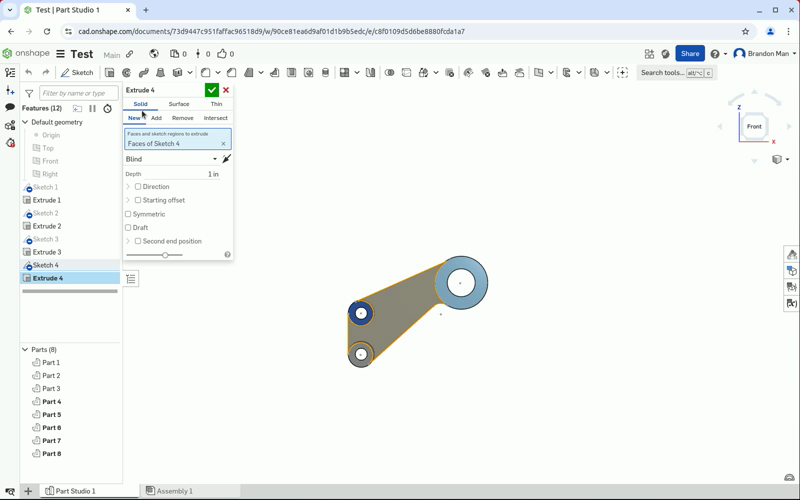
mouse_move(137, 120)
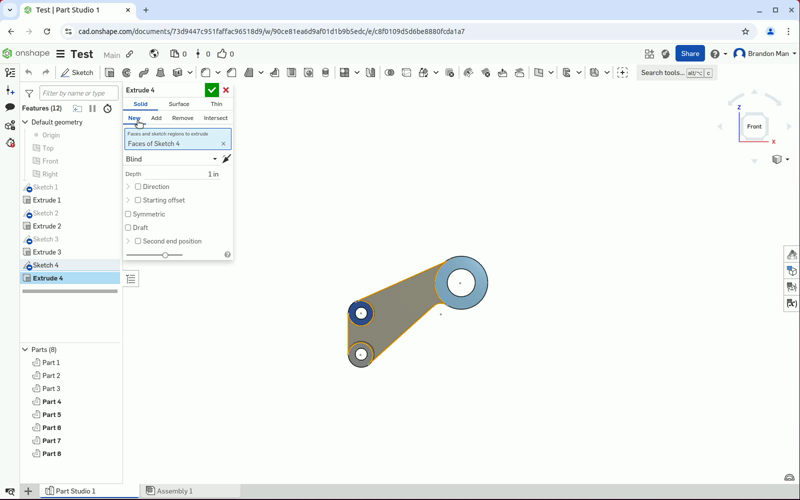
click(137, 120)
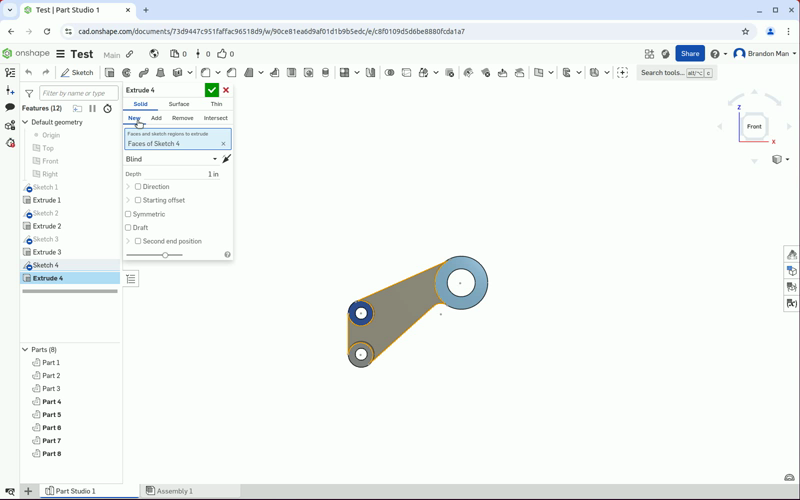
key(tab, 4)
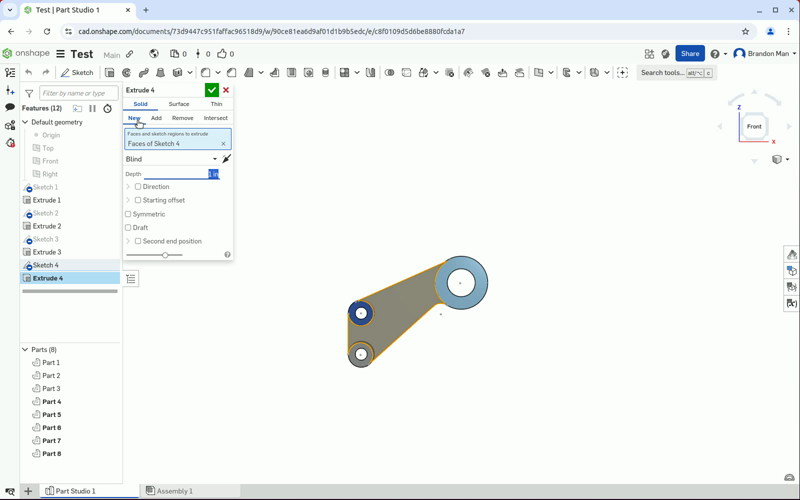
text(2.408)
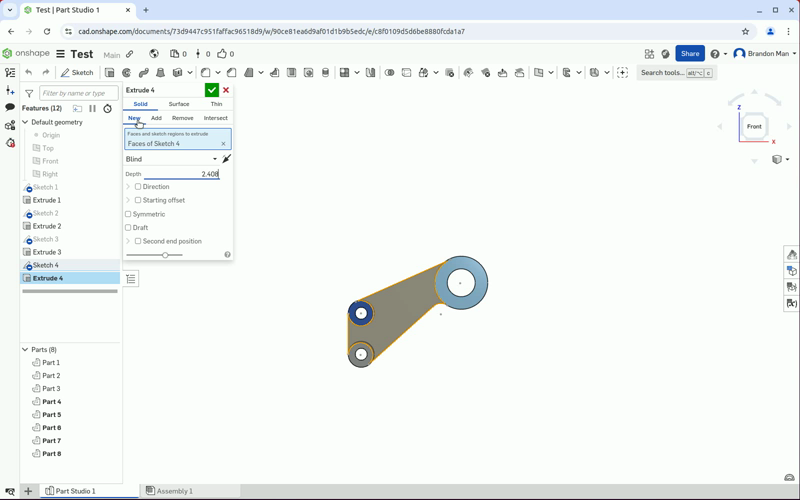
key(tab, 3)
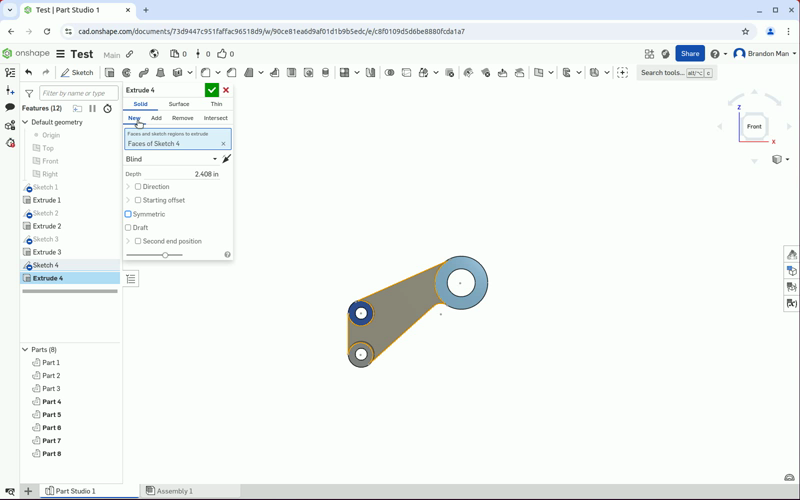
key(space)
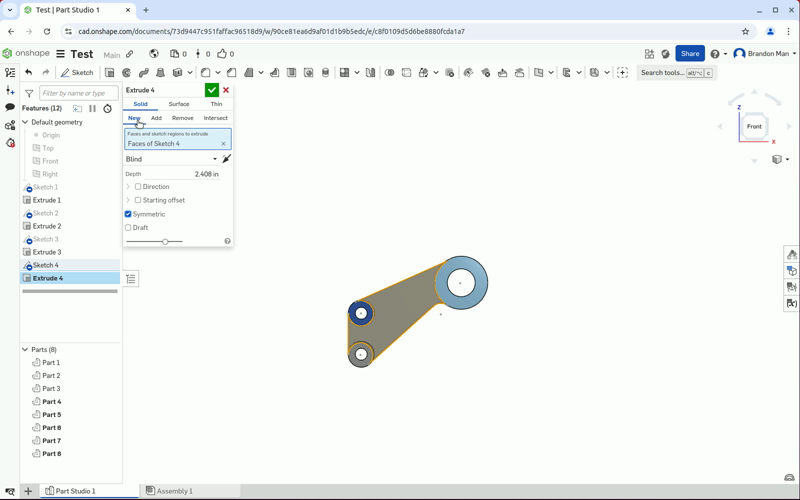
key(enter)
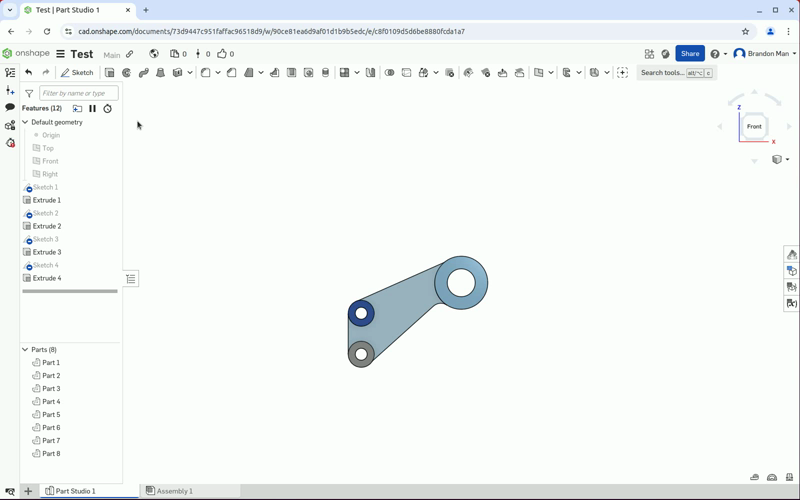
key(shift+h)
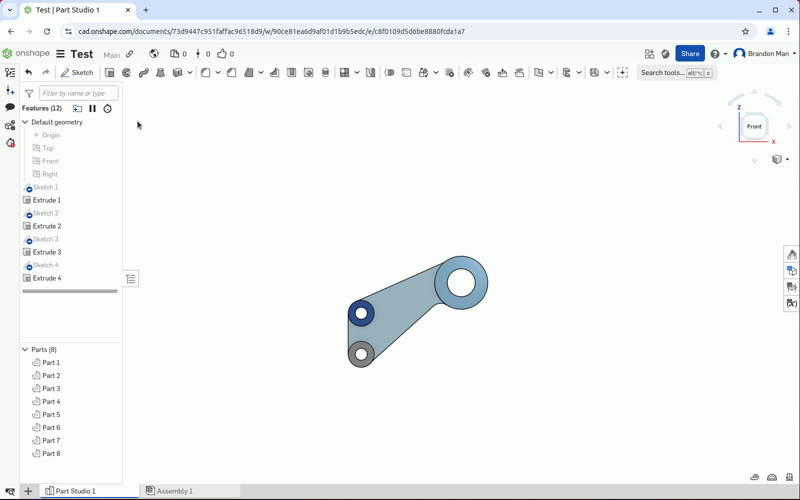
key(shift+h)
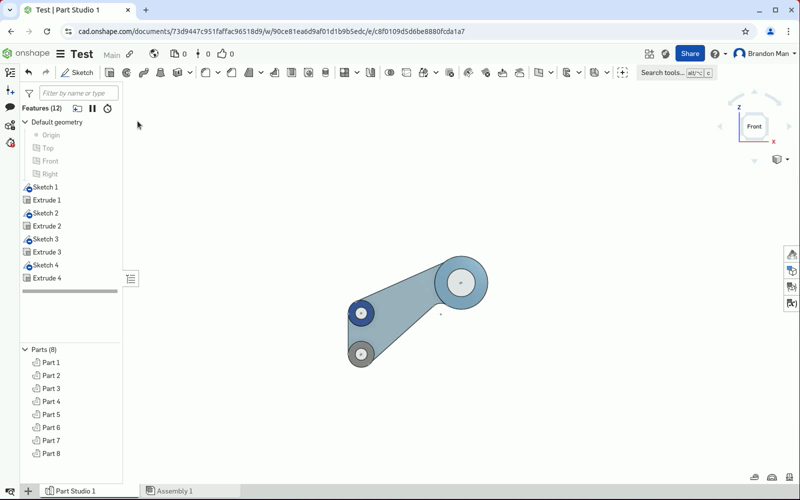
key(shift+7)
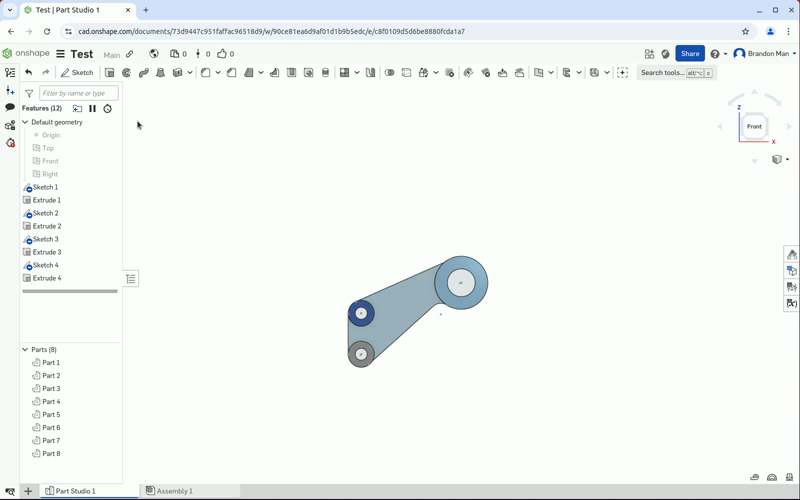
key(left, 2)
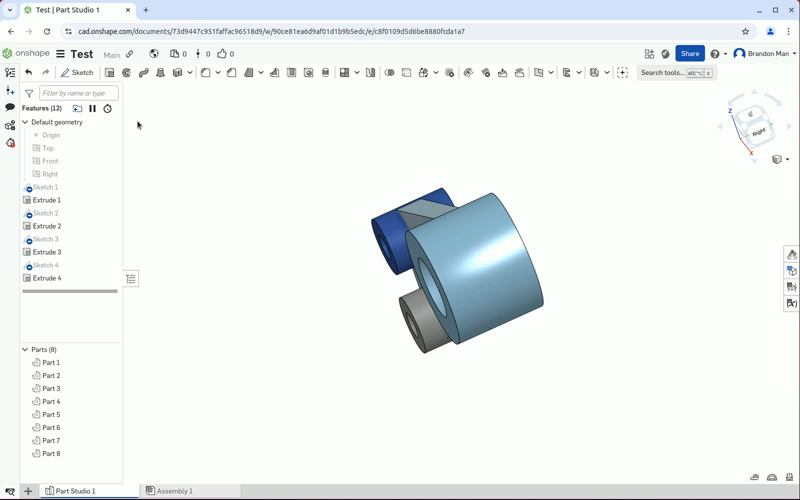
key(down, 2)
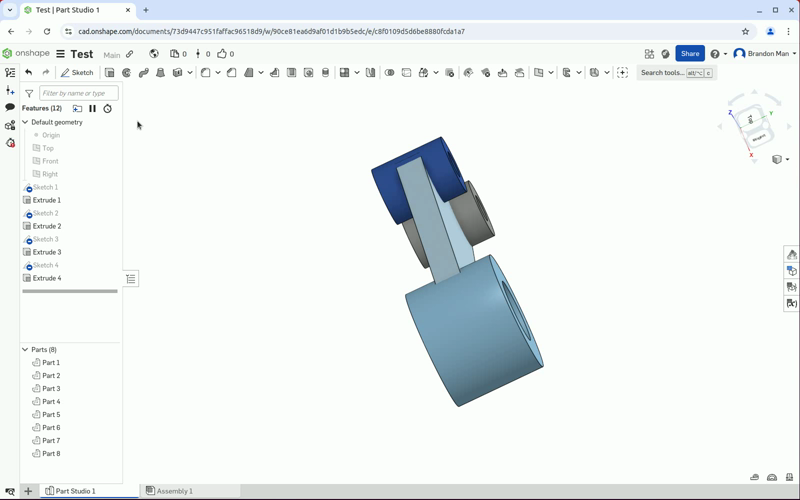
key(up, 2)
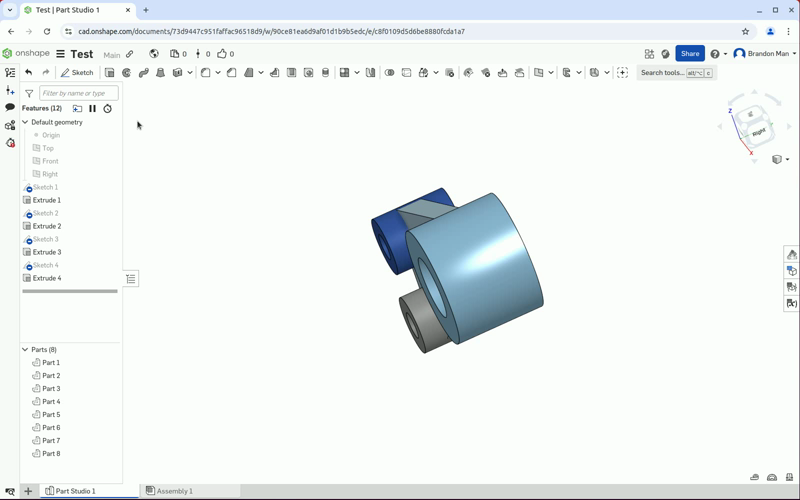
key(right, 2)
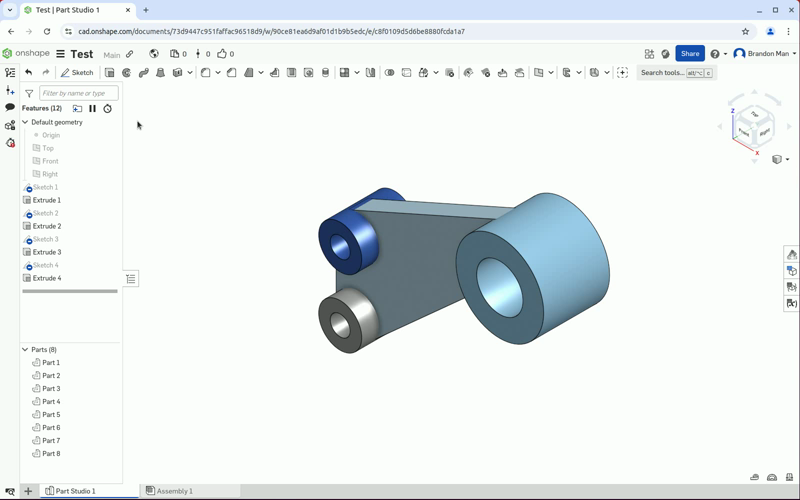
mouse_move(73, 189)
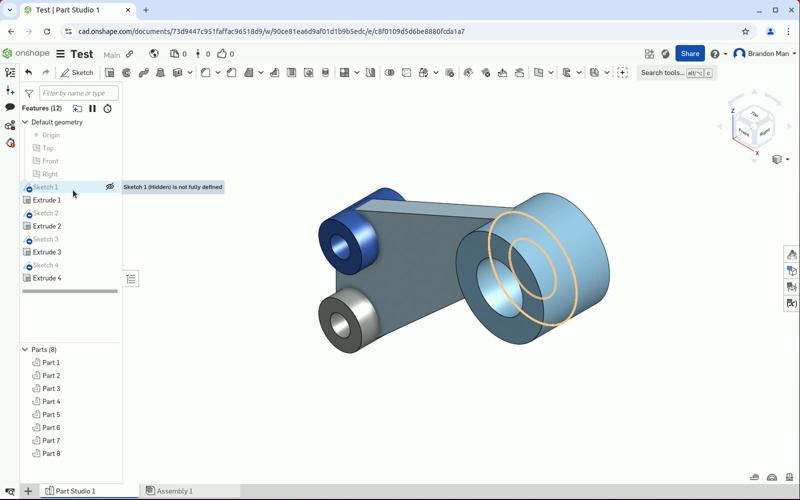
click(73, 189)